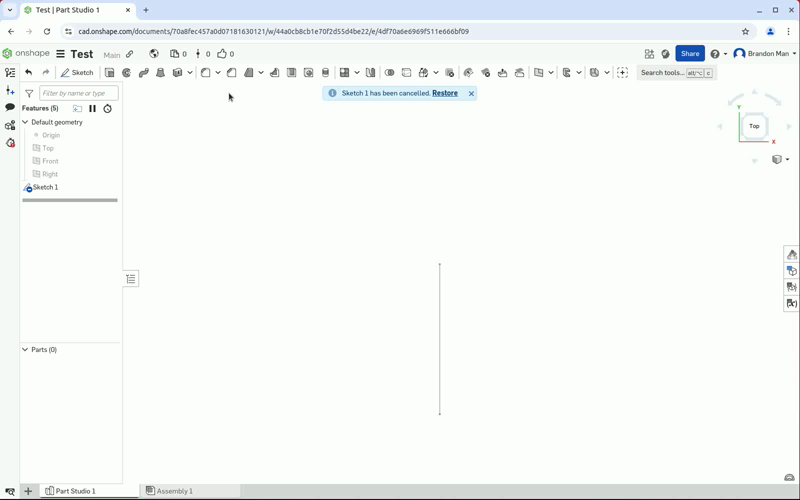
key(shift+h)
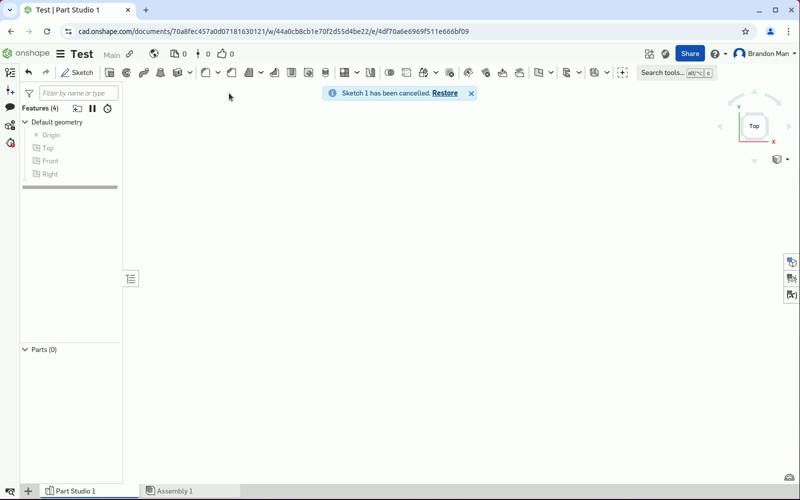
mouse_move(73, 352)
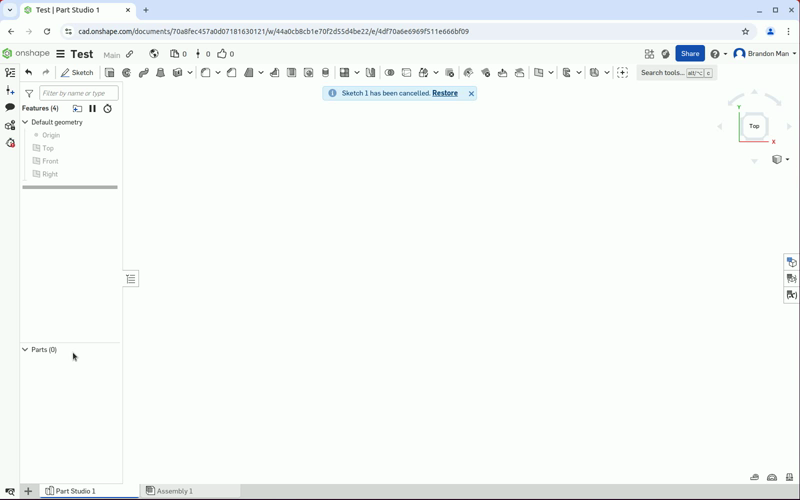
key(y)
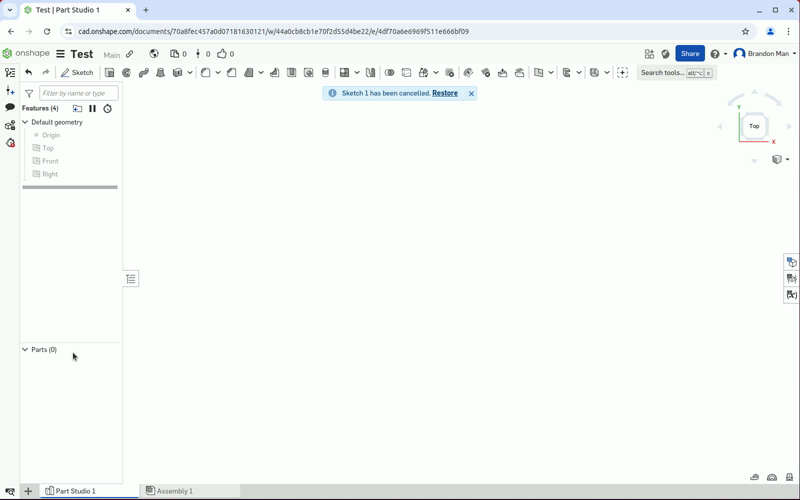
key(shift+p)
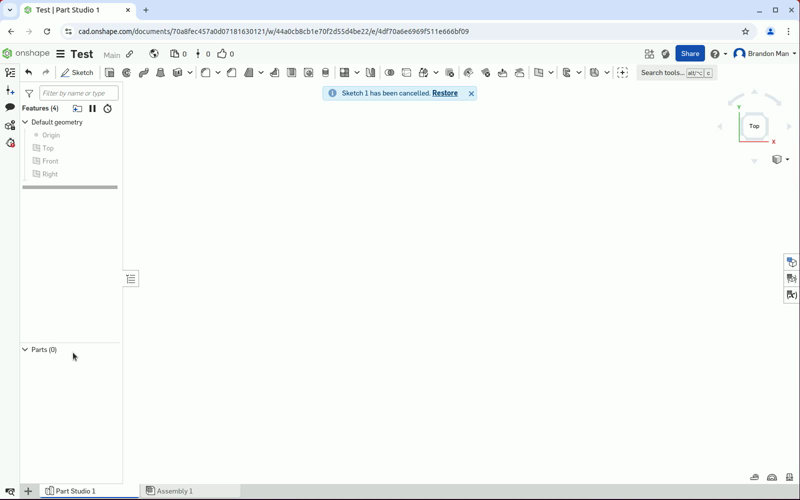
key(space)
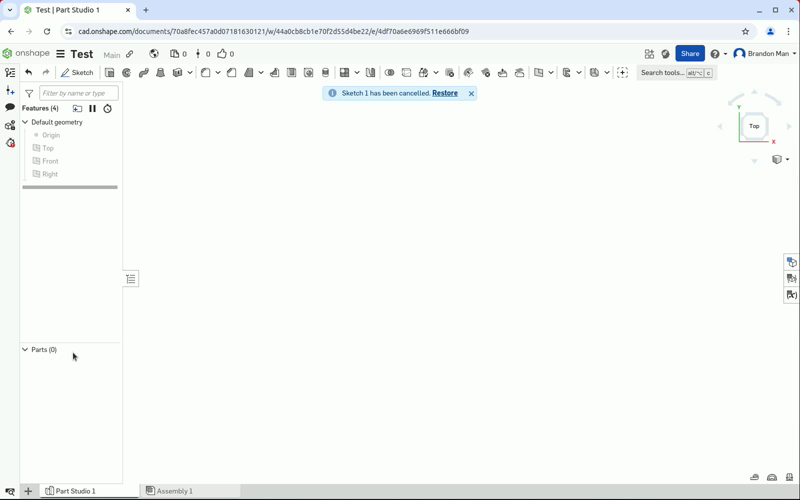
key_down(shift)
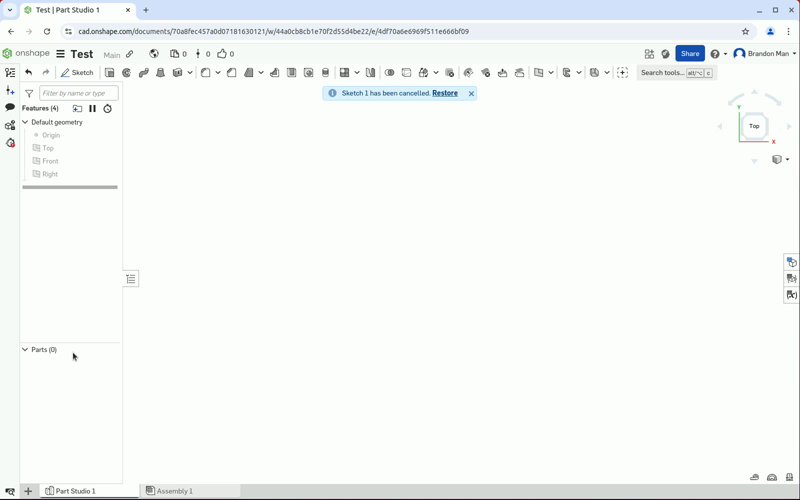
key(up)
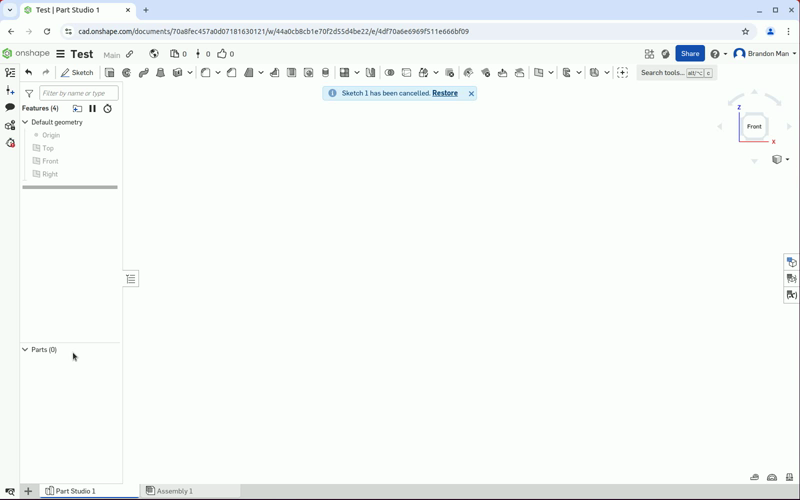
key_up(shift)
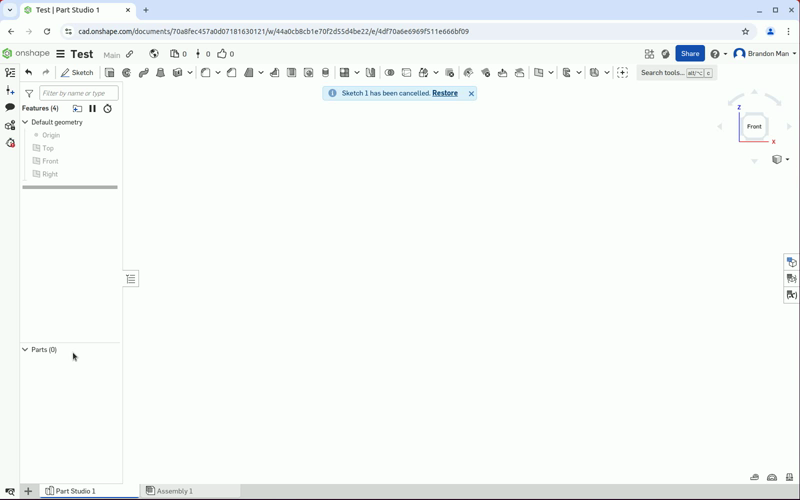
mouse_move(73, 352)
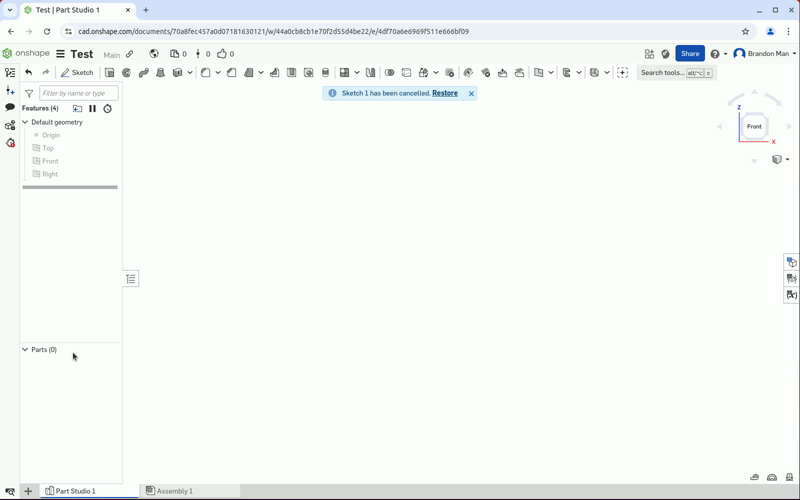
key(shift+y)
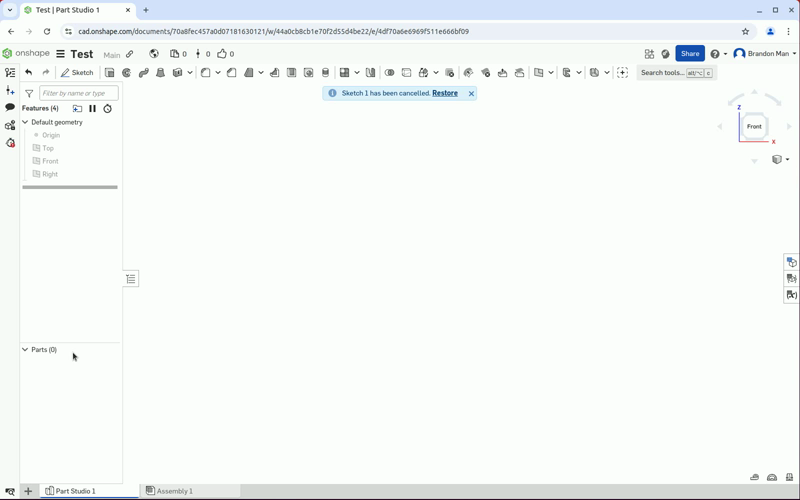
key(shift+s)
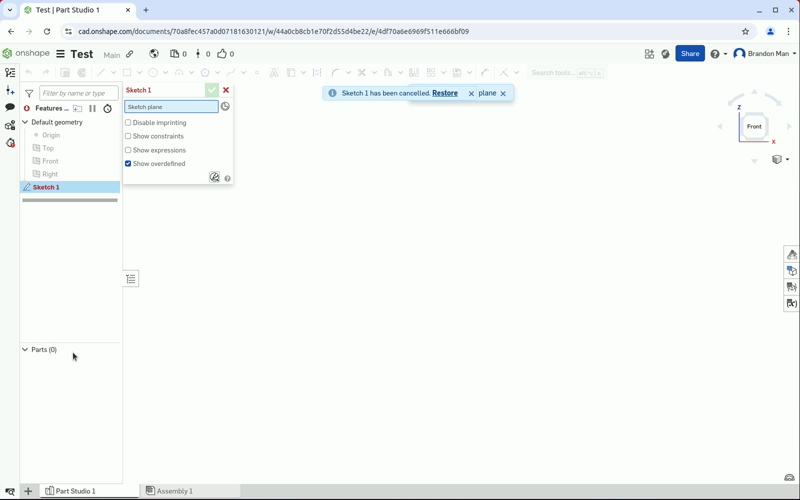
mouse_move(73, 163)
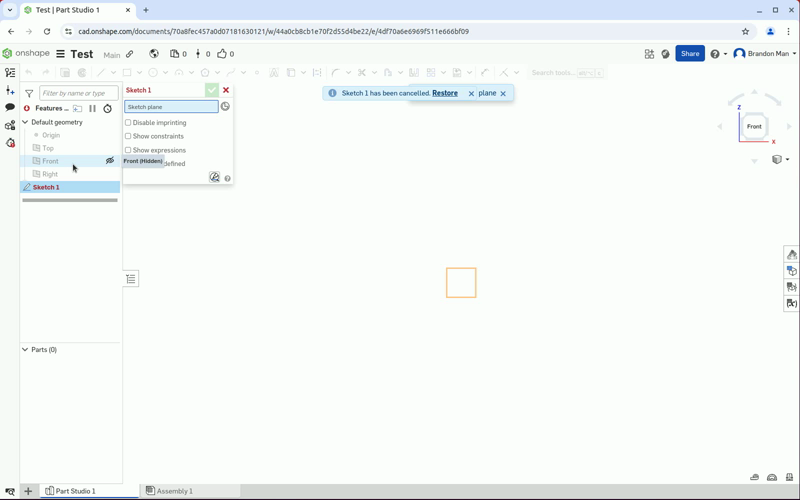
click(73, 163)
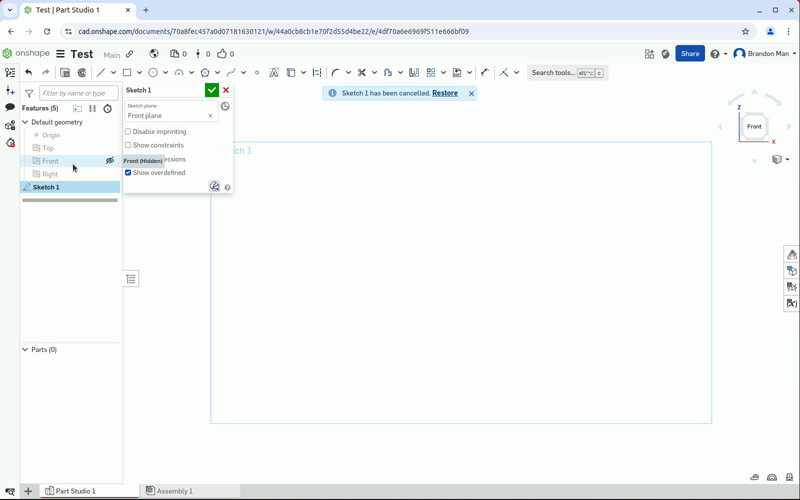
mouse_move(73, 352)
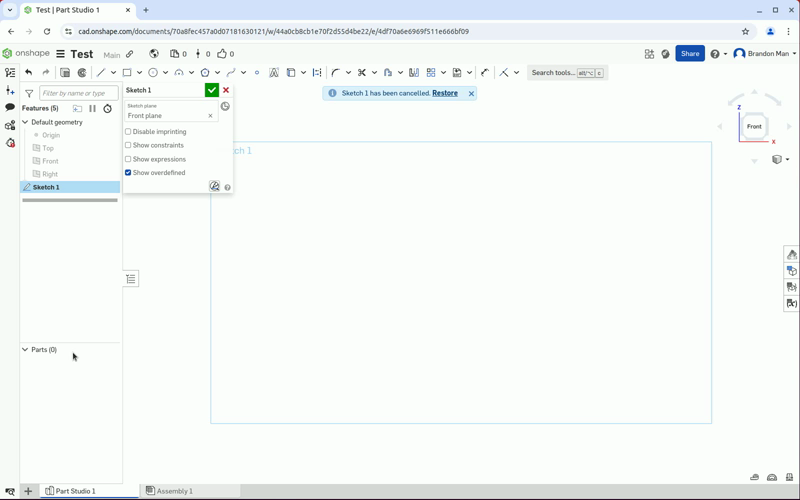
key(y)
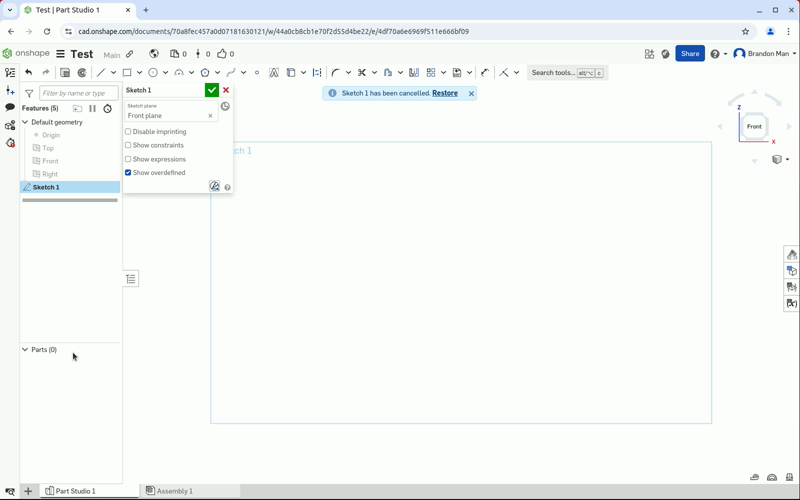
key(c)
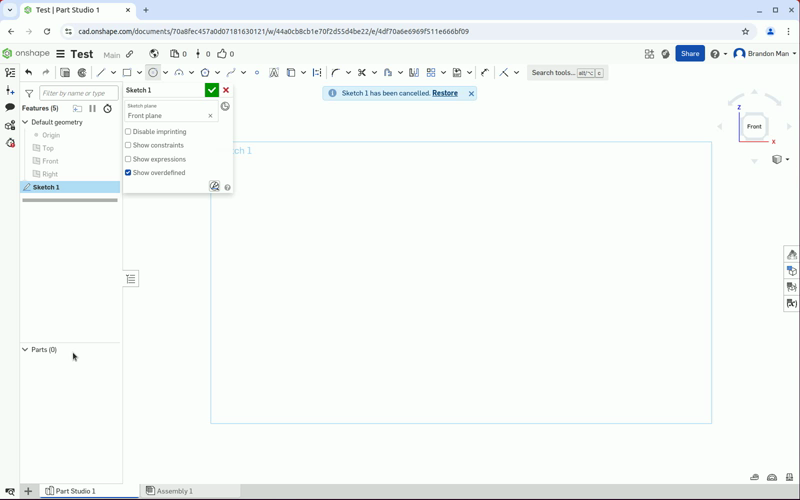
key_down(shift)
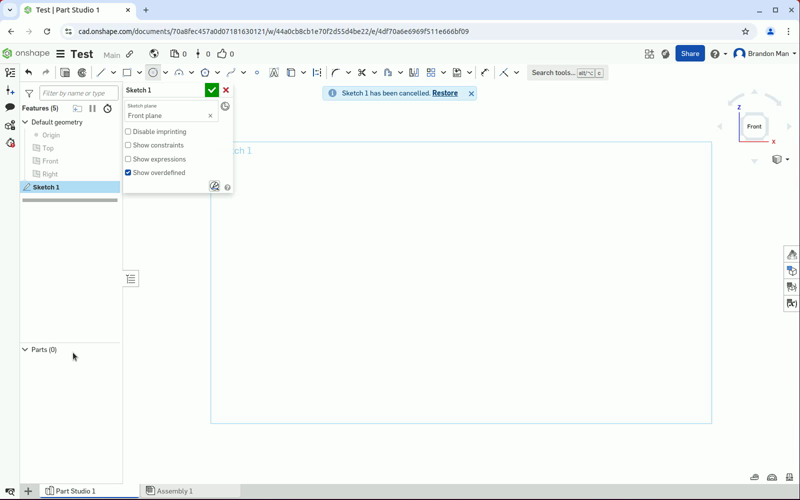
mouse_move(461, 282)
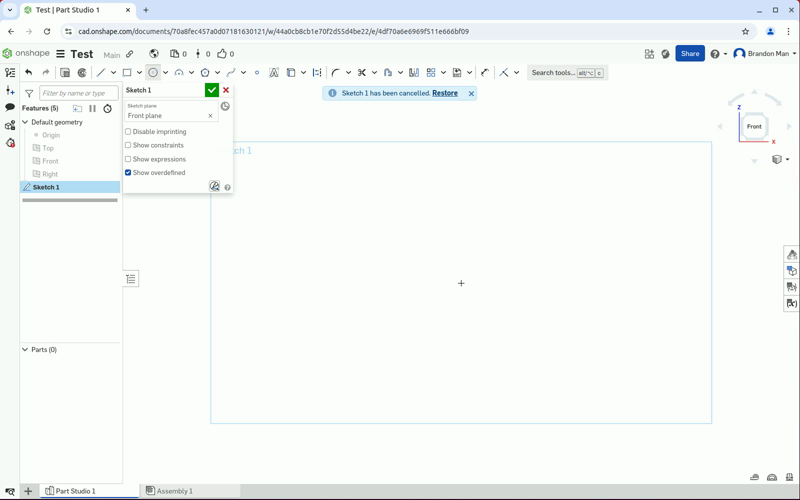
click(461, 282)
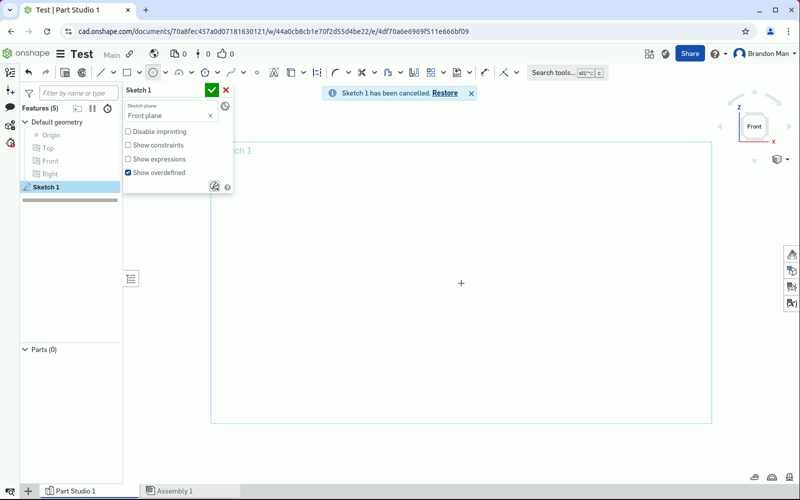
key_up(shift)
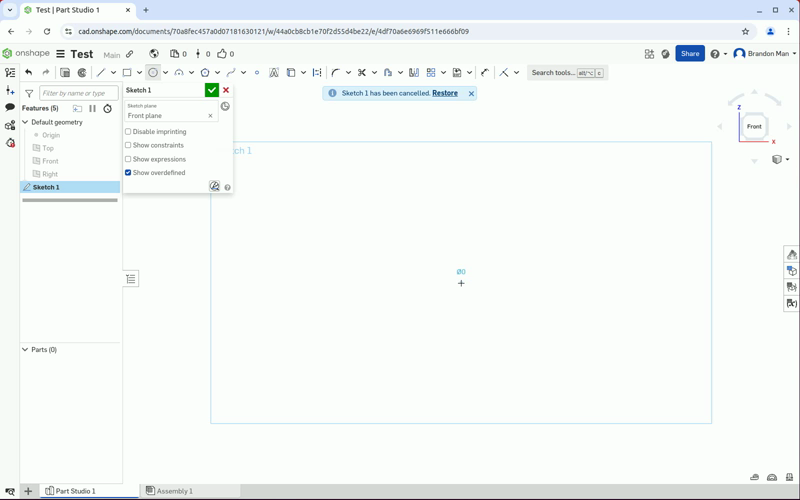
mouse_move(574, 282)
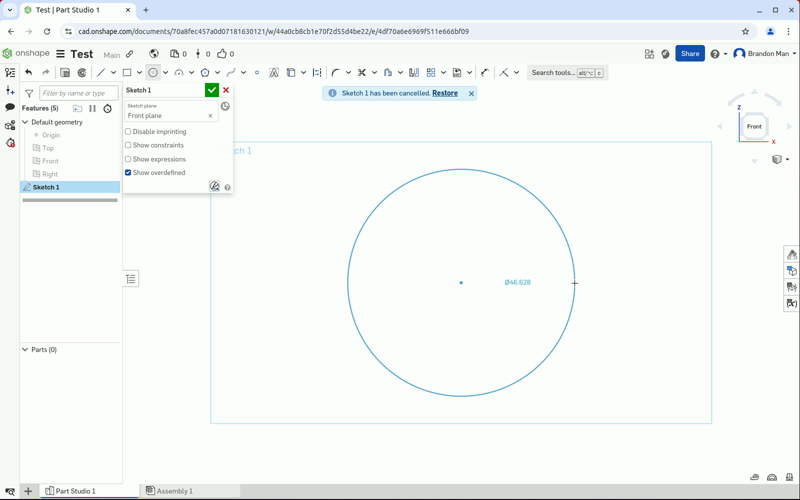
click(574, 282)
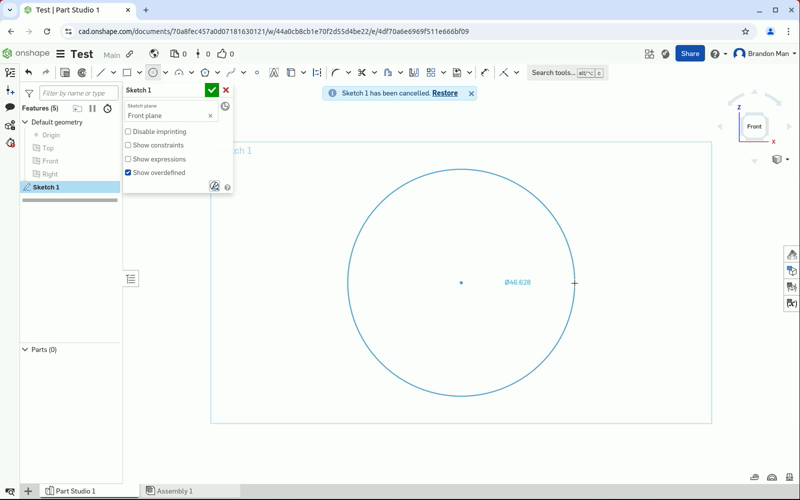
key(esc)
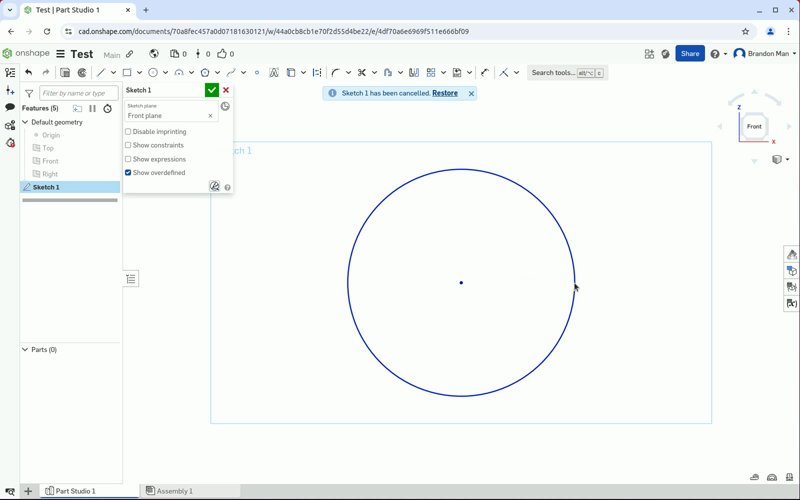
key(c)
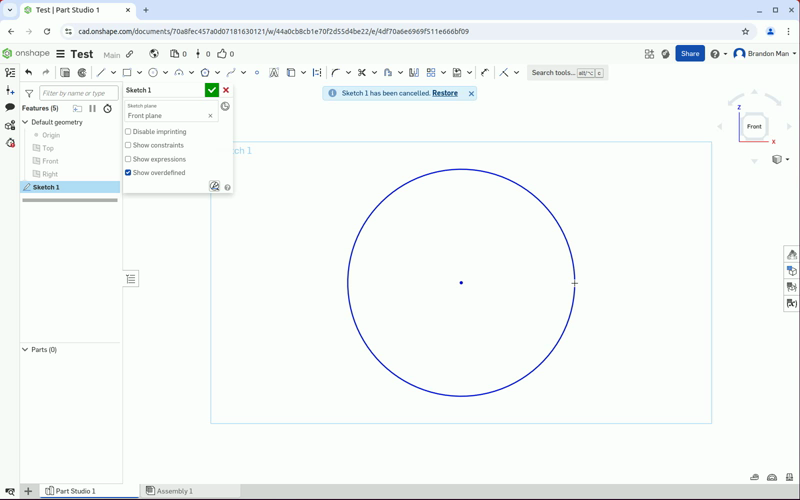
key_down(shift)
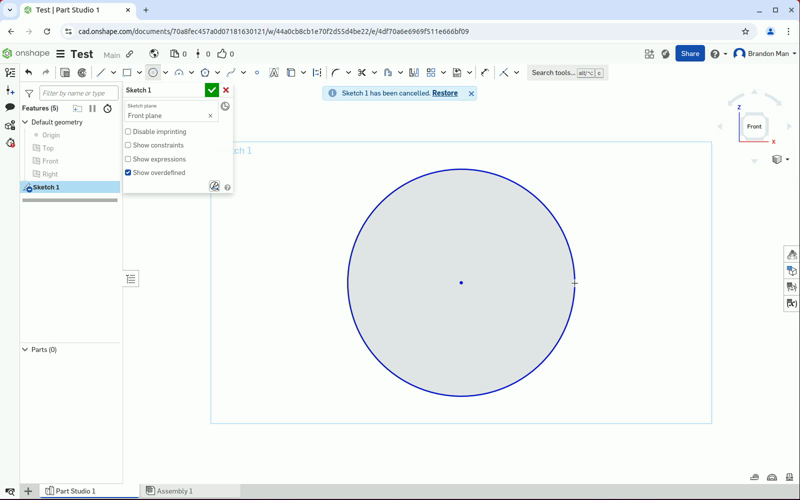
mouse_move(461, 282)
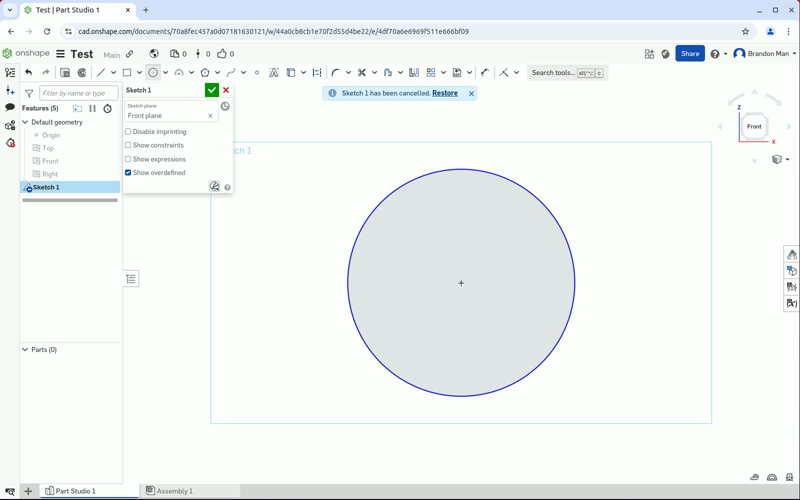
click(461, 282)
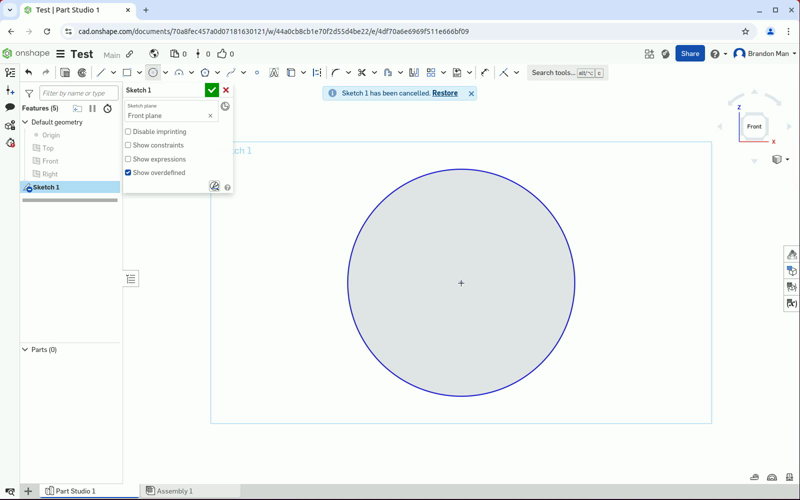
key_up(shift)
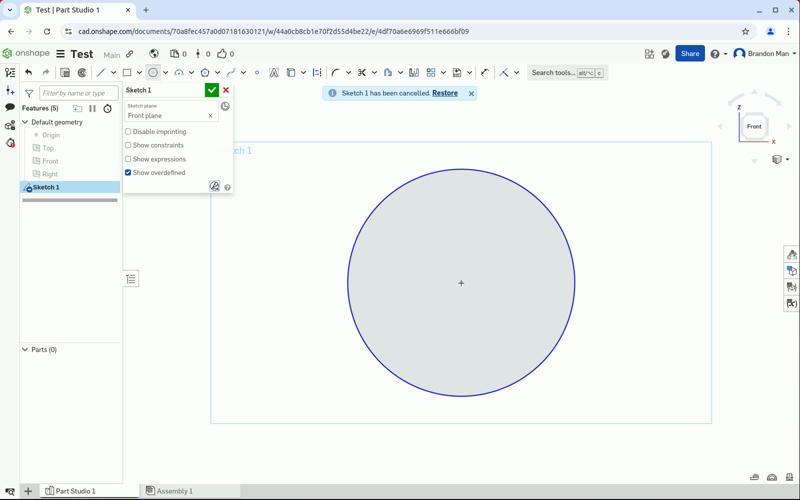
mouse_move(482, 282)
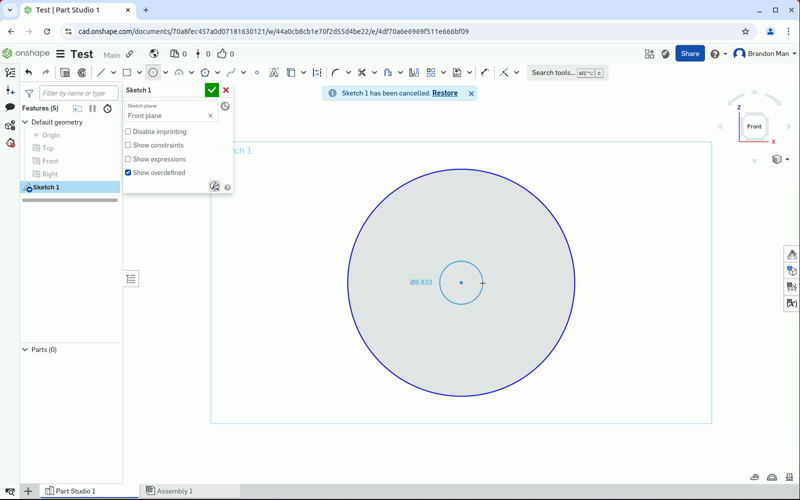
click(482, 282)
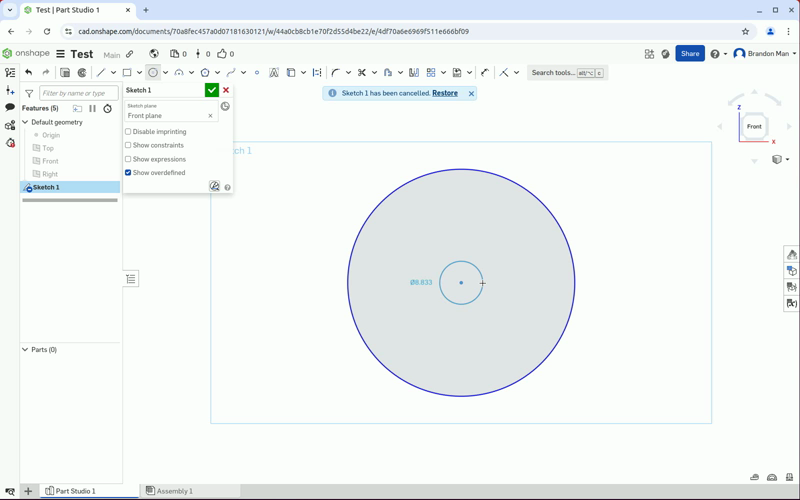
key(esc)
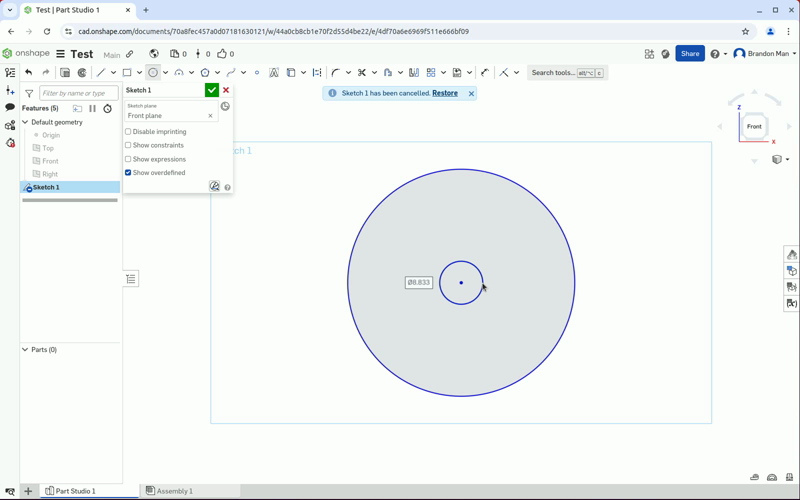
mouse_move(444, 230)
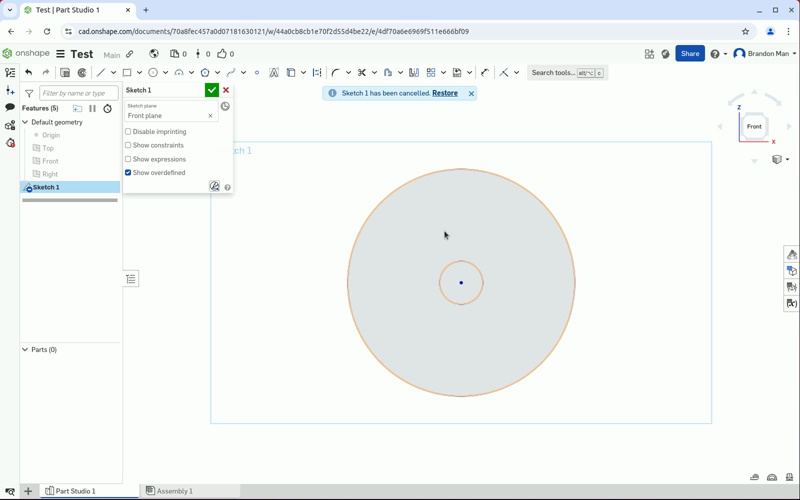
click(444, 230)
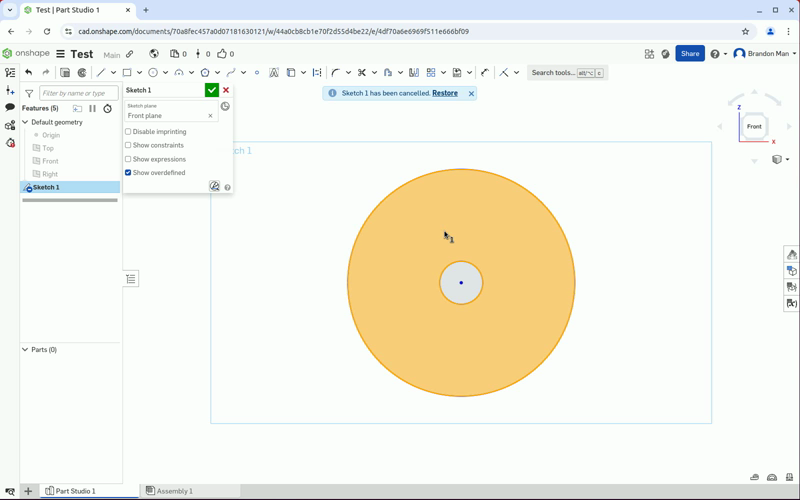
mouse_move(73, 352)
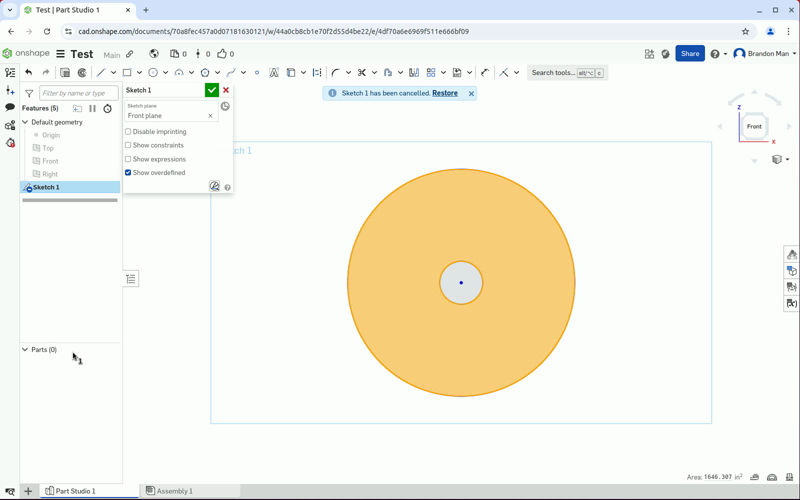
key(shift+y)
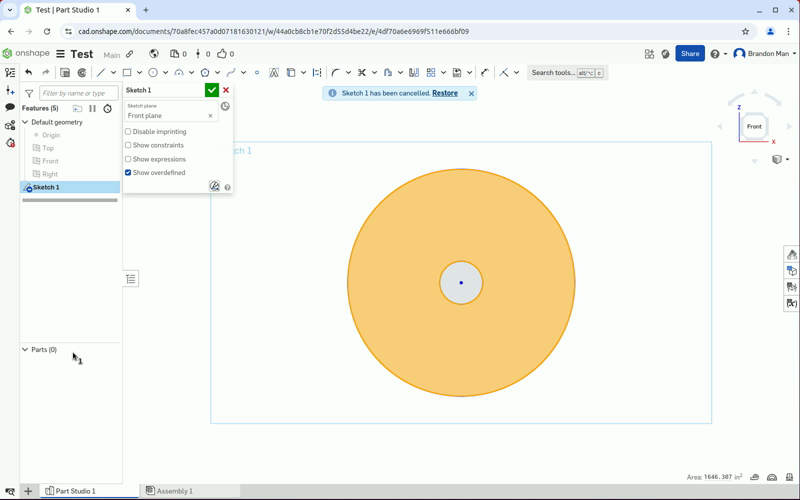
key(shift+e)
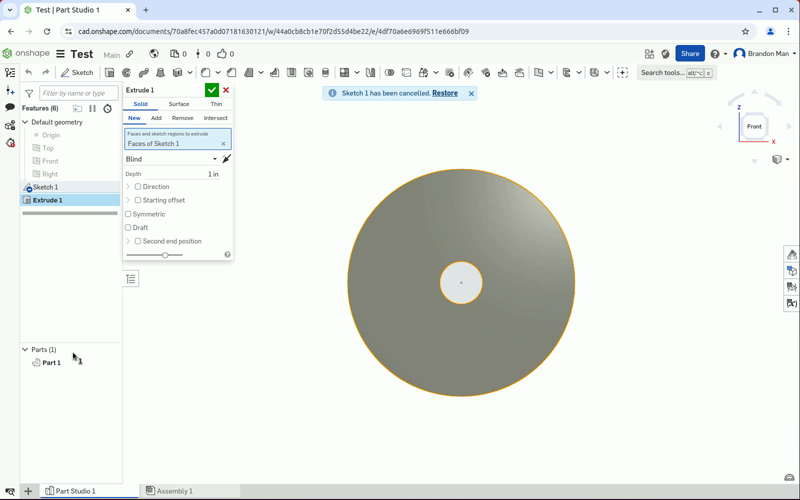
mouse_move(143, 106)
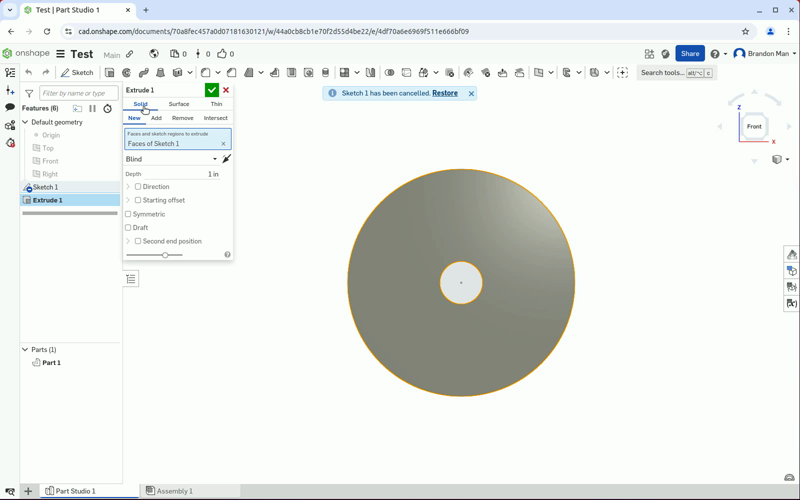
click(143, 106)
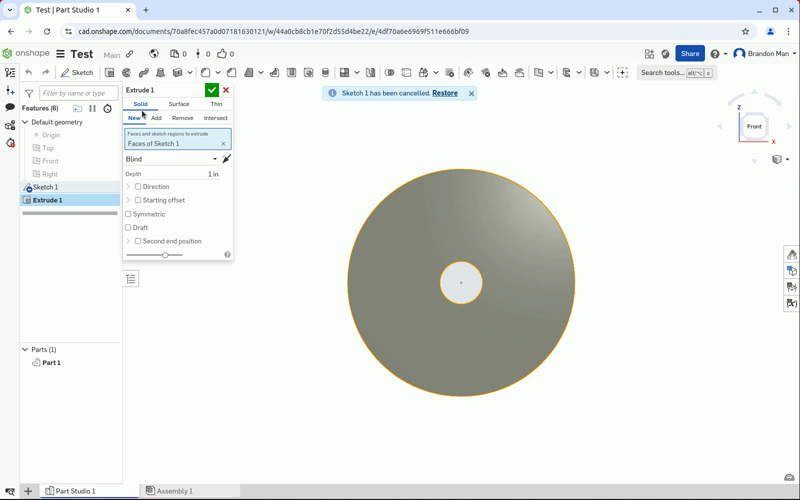
mouse_move(137, 120)
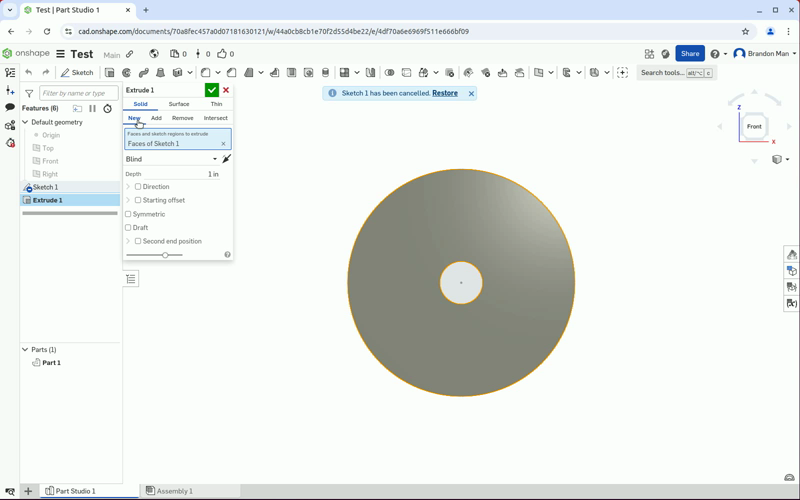
click(137, 120)
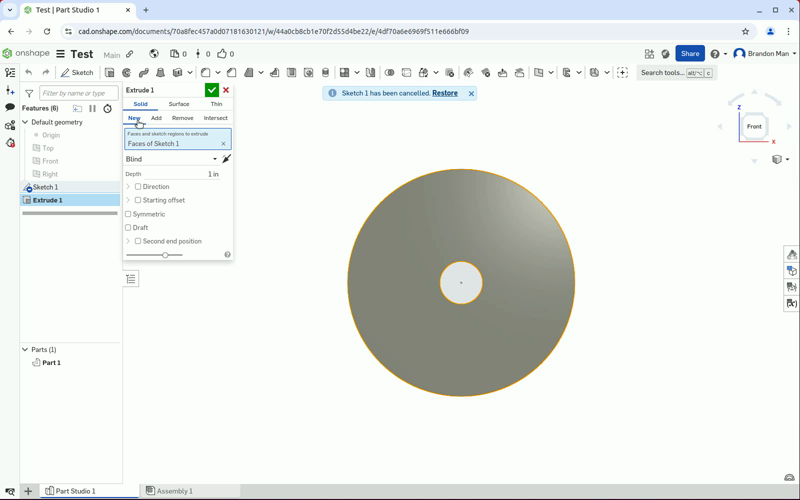
key(tab, 4)
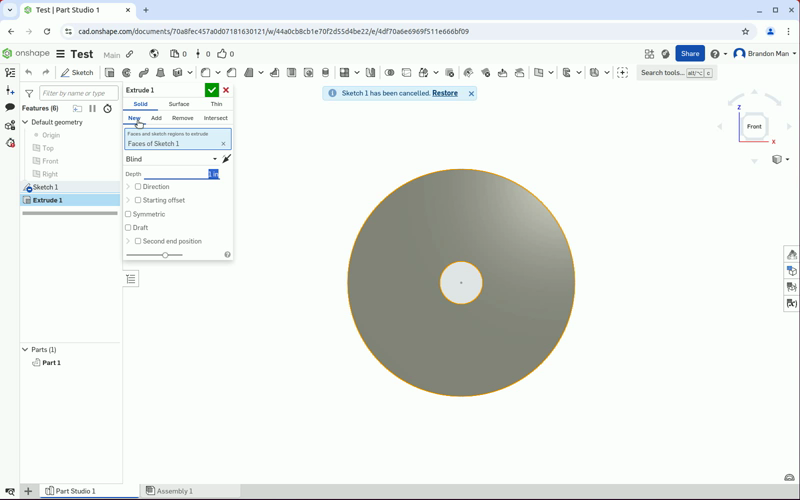
text(11.073)
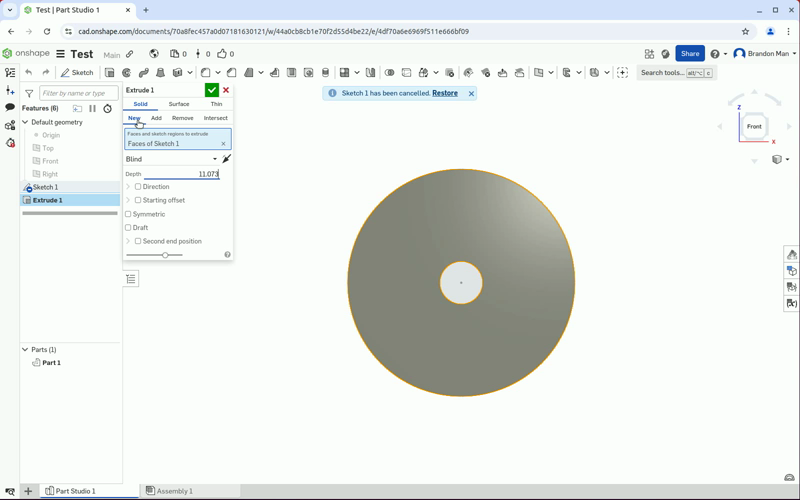
key(enter)
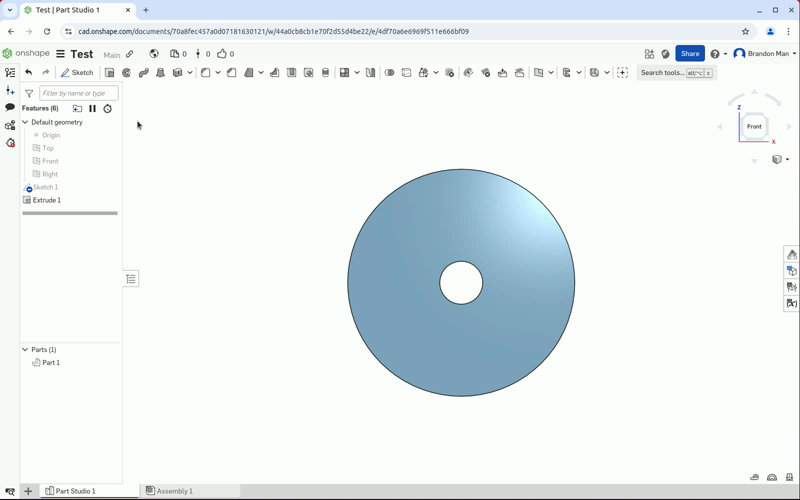
key(shift+h)
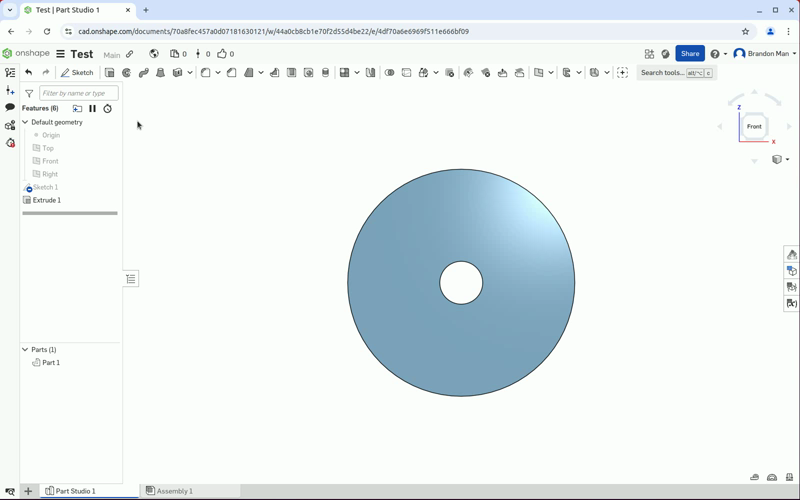
key(shift+h)
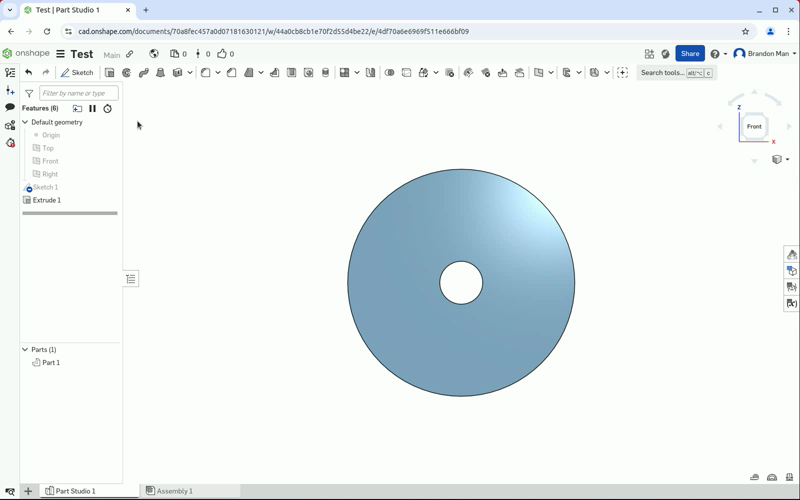
mouse_move(73, 189)
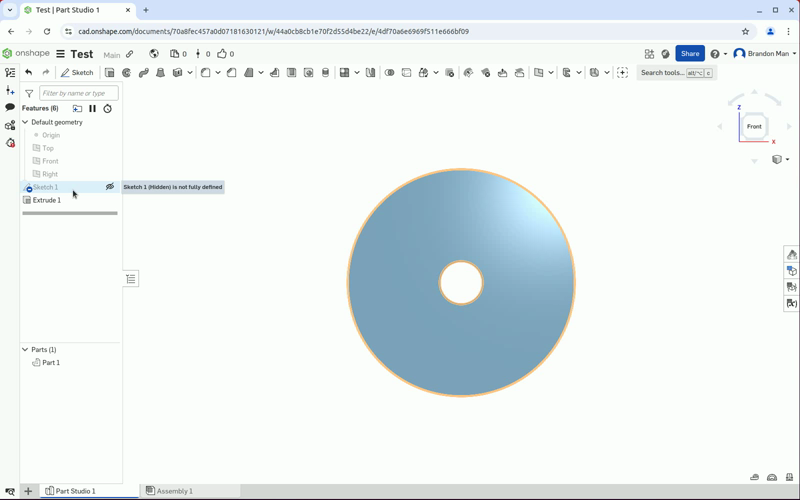
click(73, 189)
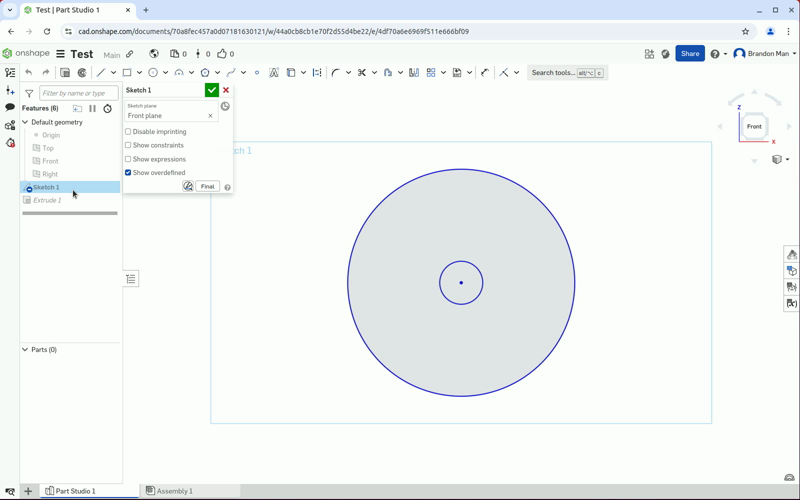
mouse_move(229, 92)
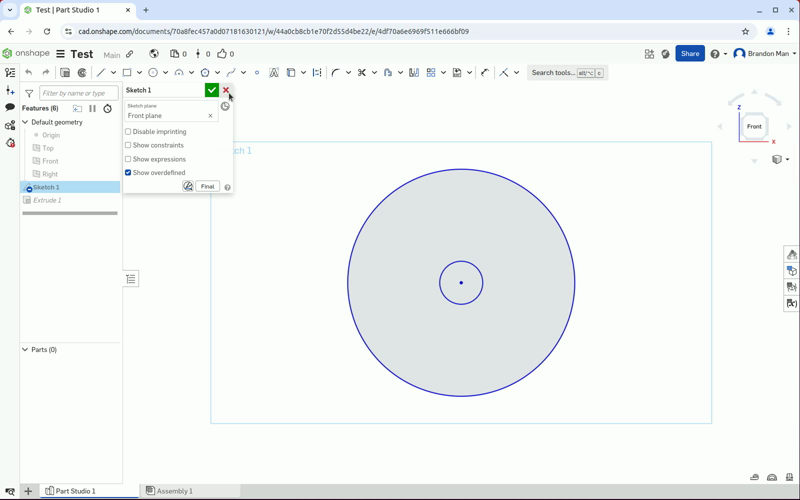
click(229, 92)
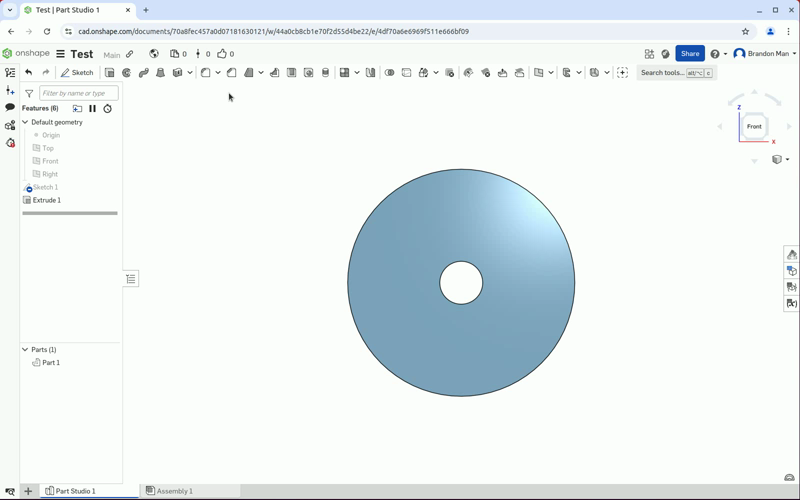
mouse_move(541, 75)
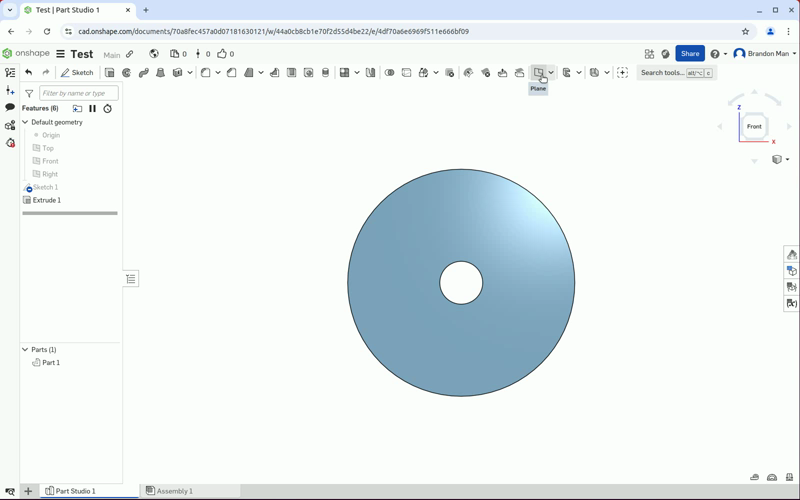
click(541, 75)
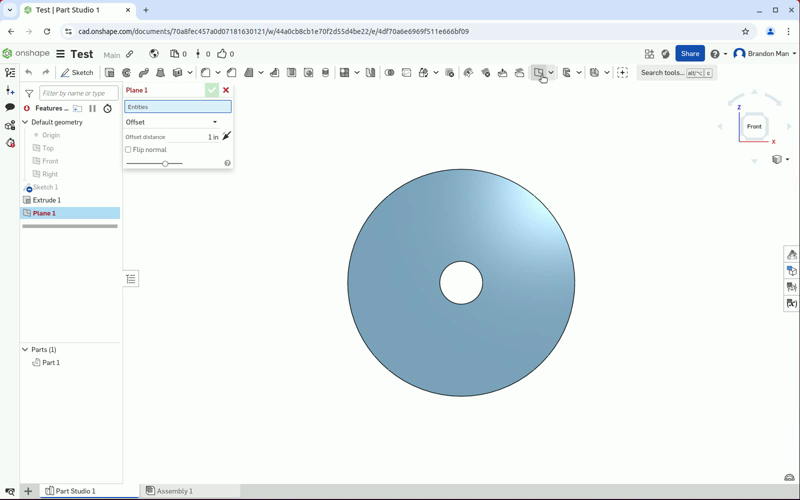
mouse_move(73, 163)
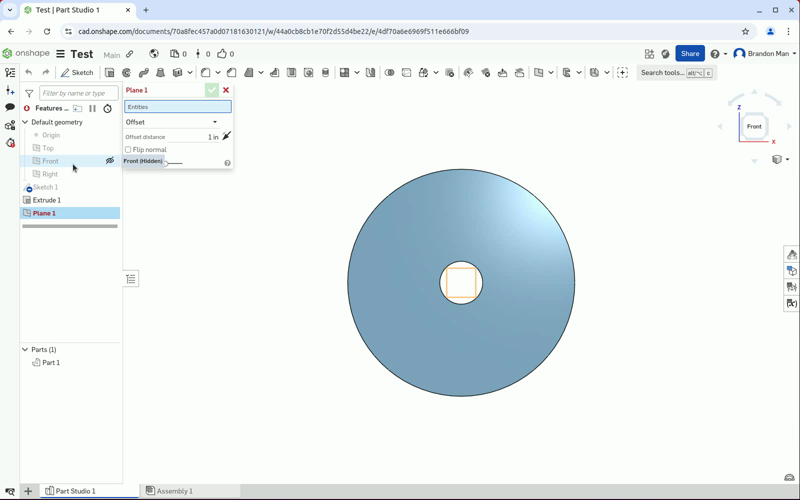
click(73, 163)
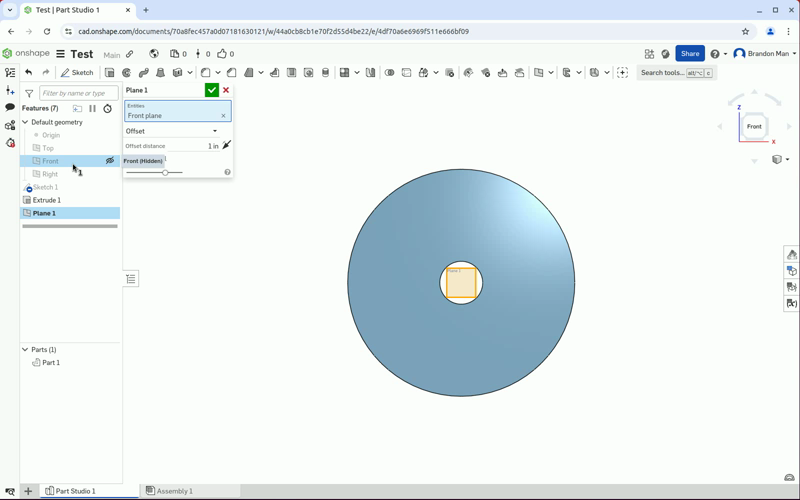
key(tab, 2)
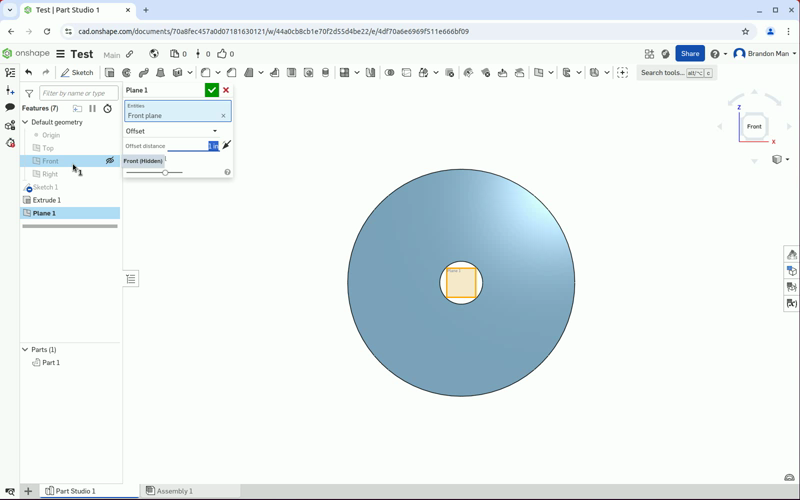
text(11.061)
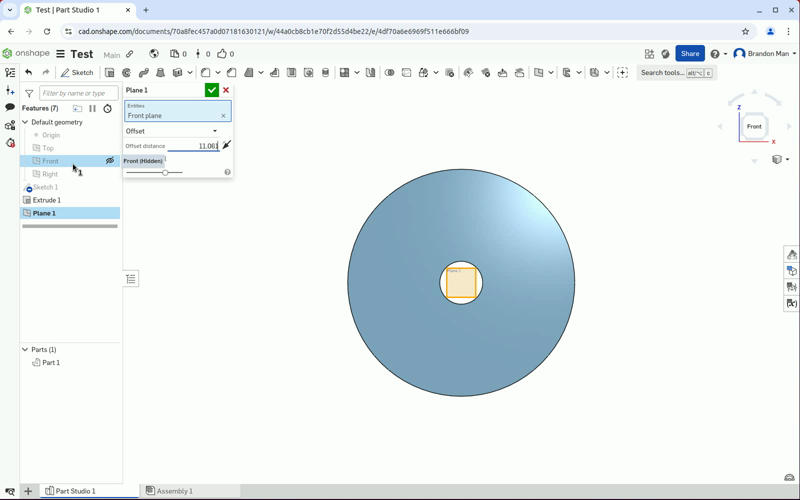
key(enter, 2)
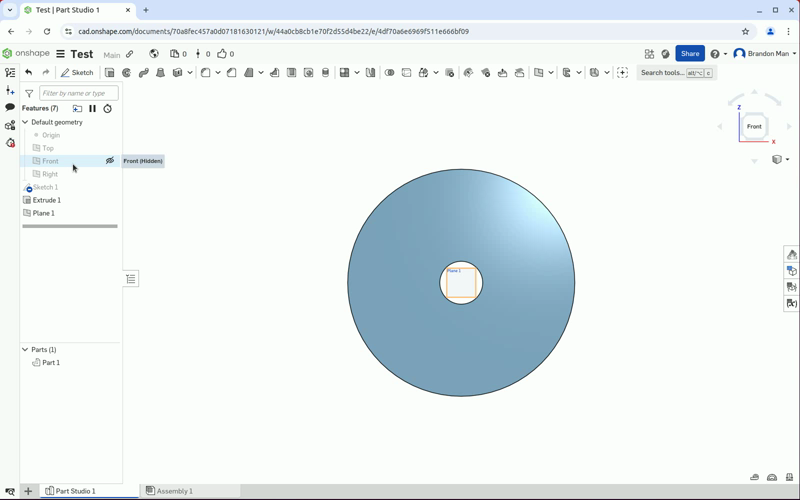
key(shift+s)
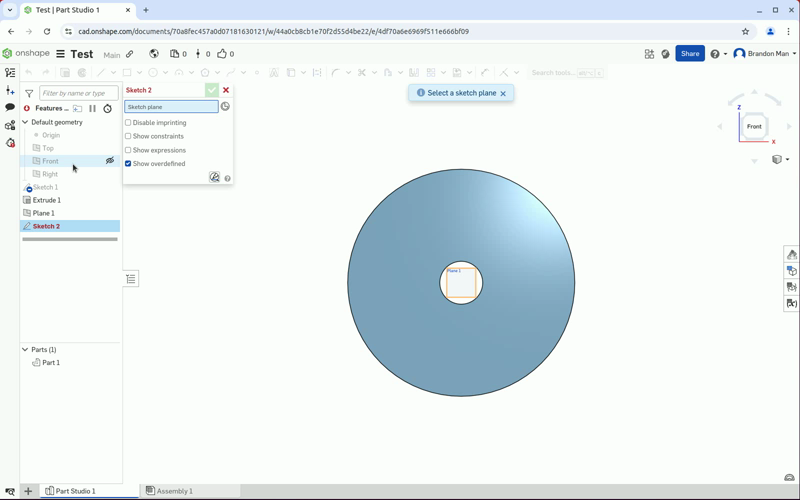
mouse_move(73, 215)
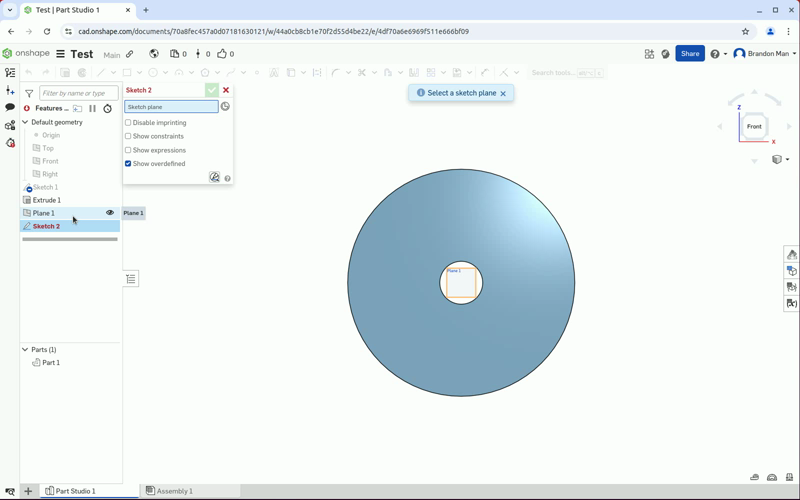
click(73, 215)
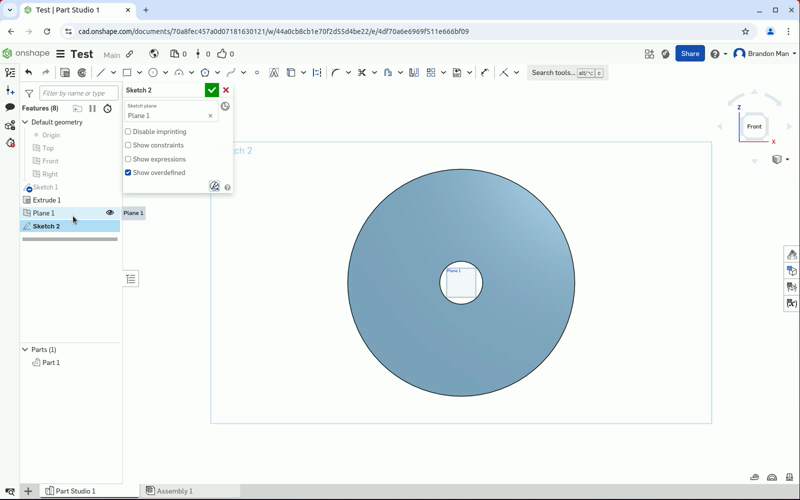
mouse_move(73, 352)
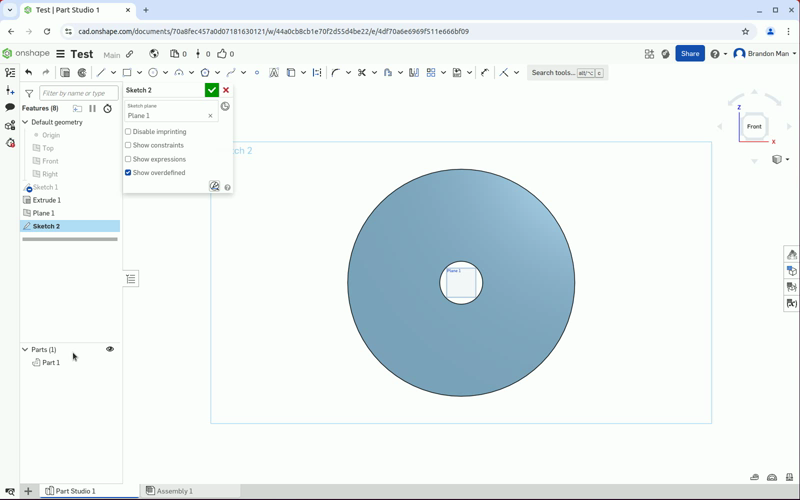
key(y)
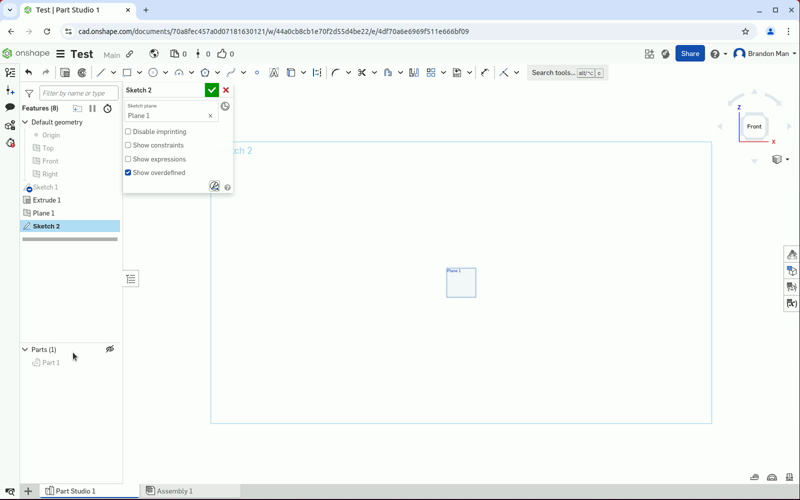
key(a)
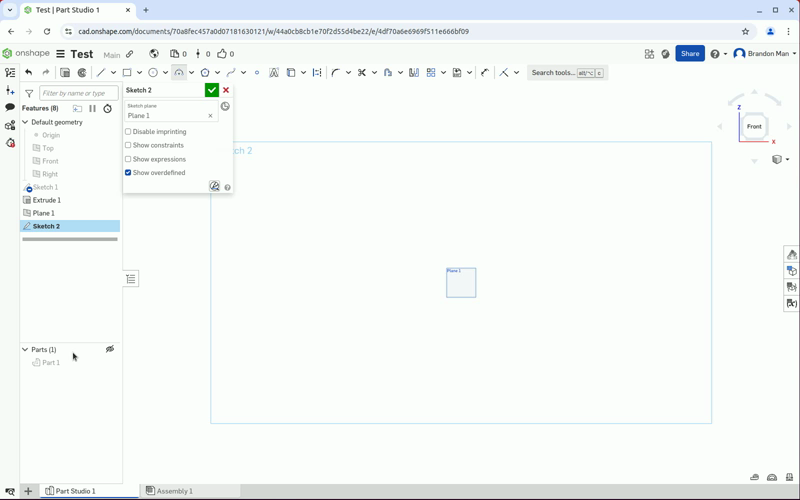
key_down(shift)
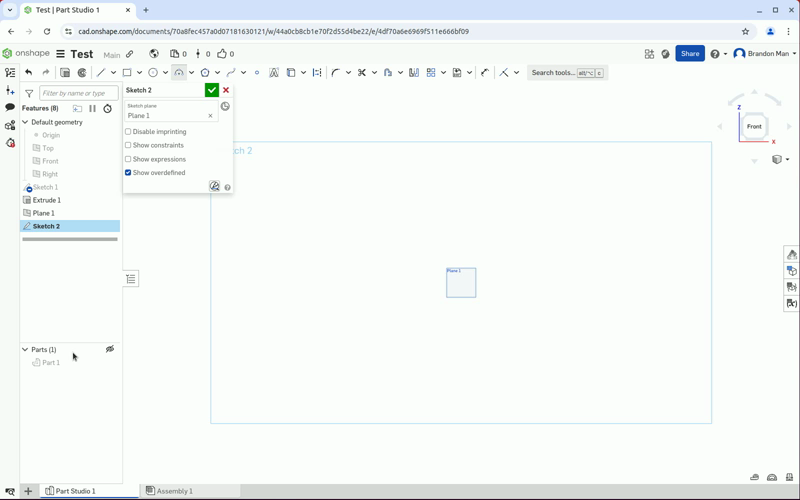
mouse_move(458, 304)
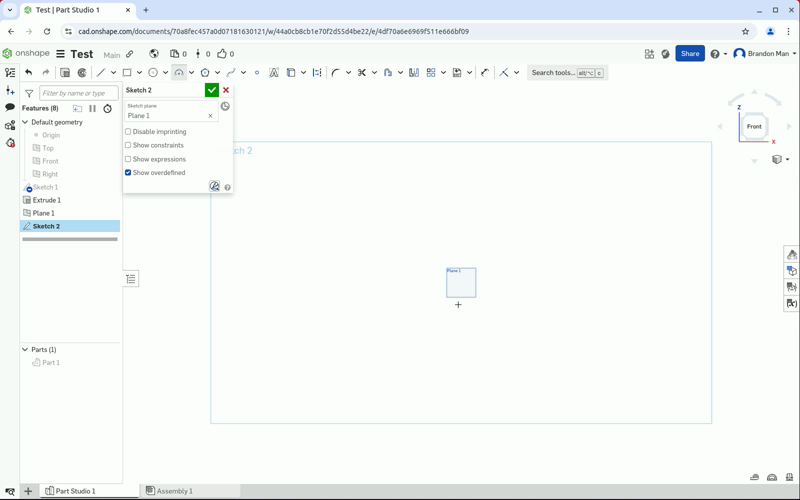
click(458, 304)
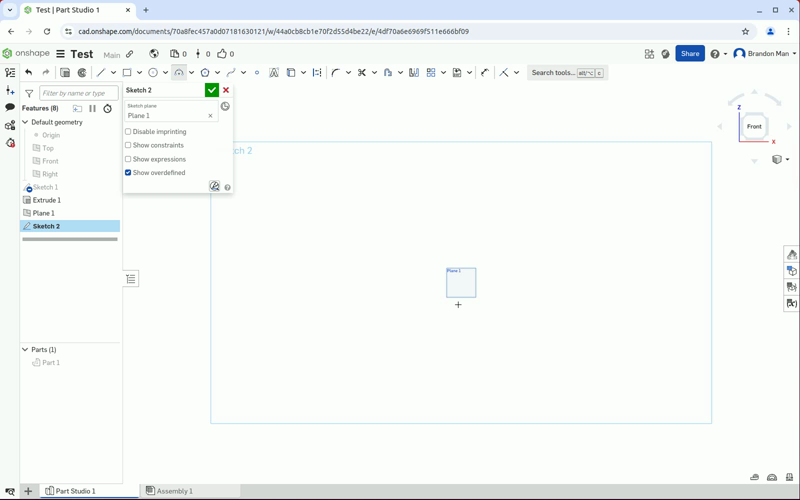
key_up(shift)
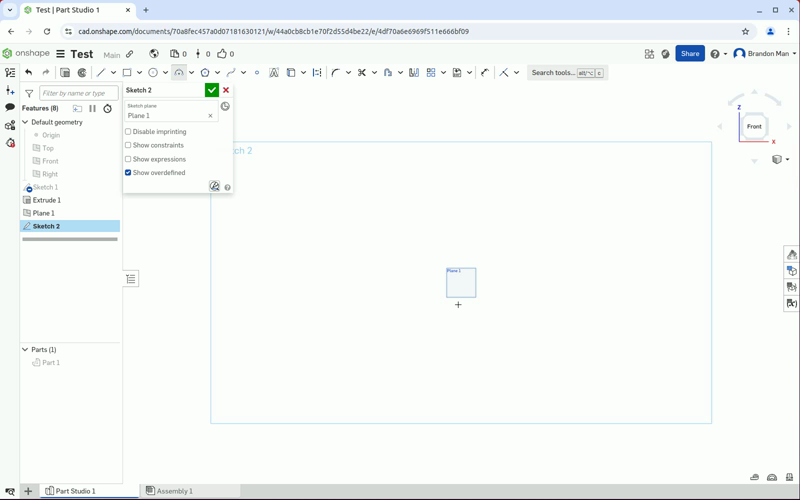
key_down(shift)
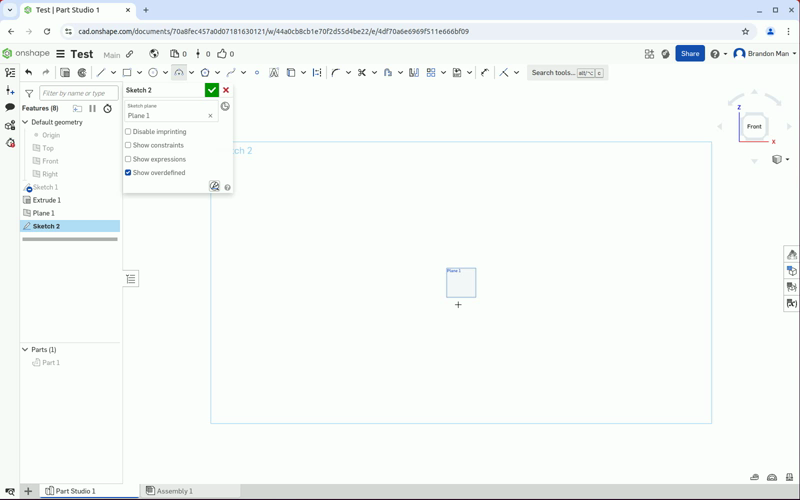
mouse_move(464, 304)
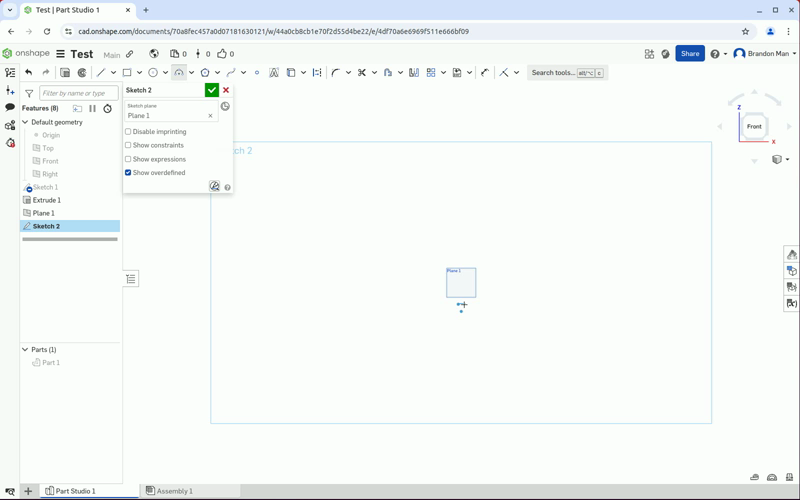
scroll(6)
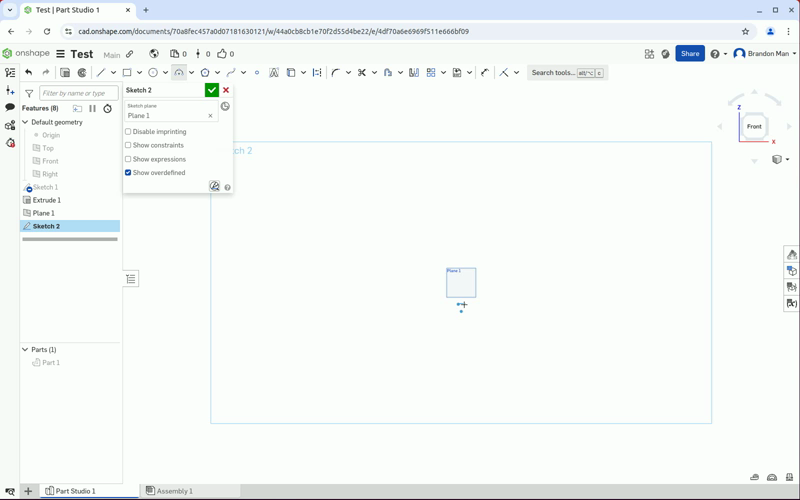
scroll(6)
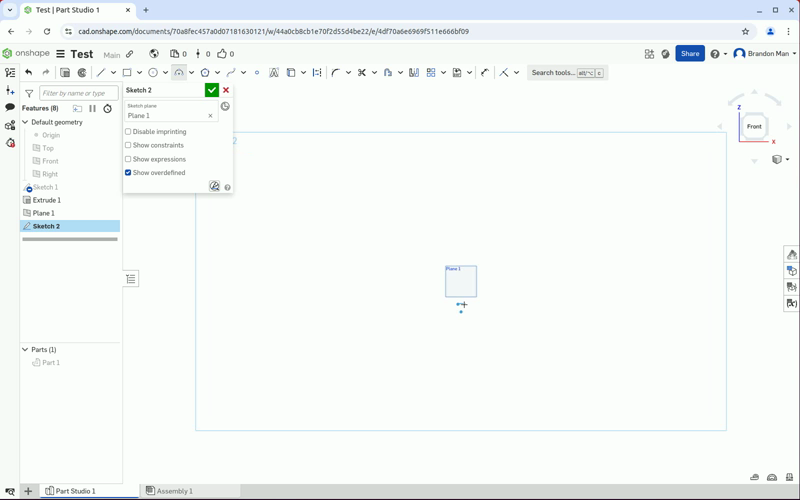
scroll(6)
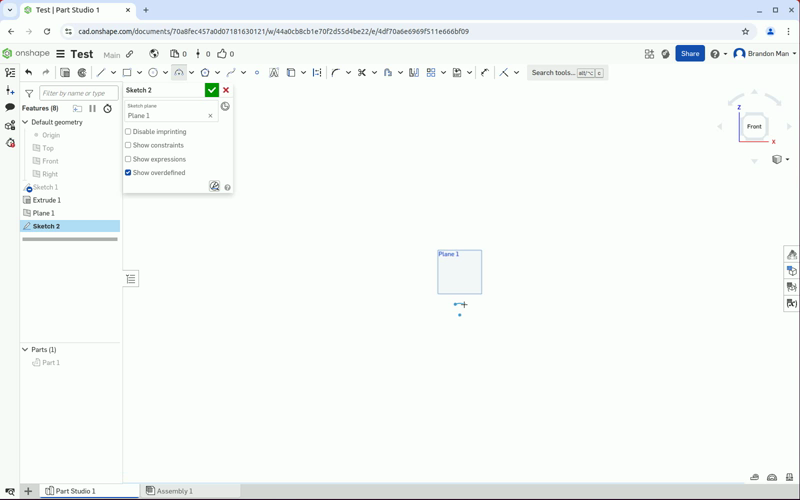
scroll(6)
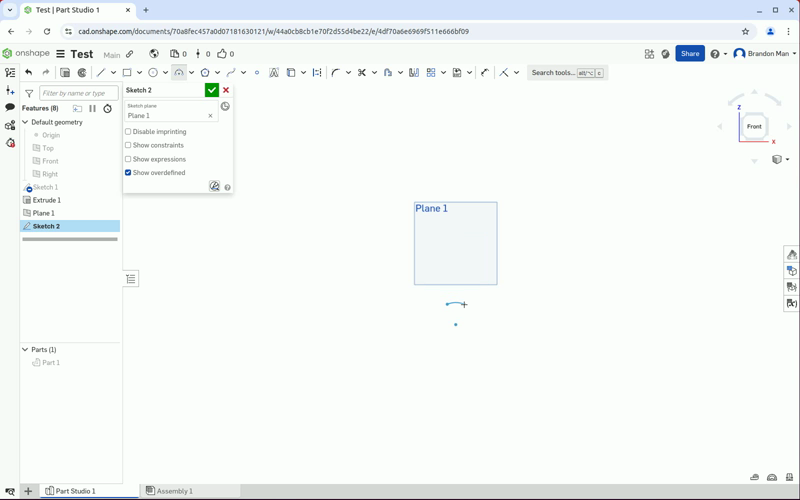
scroll(6)
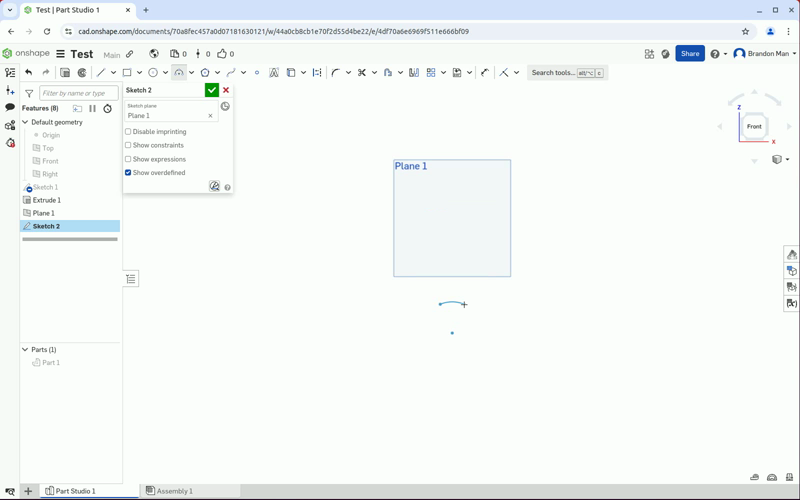
scroll(6)
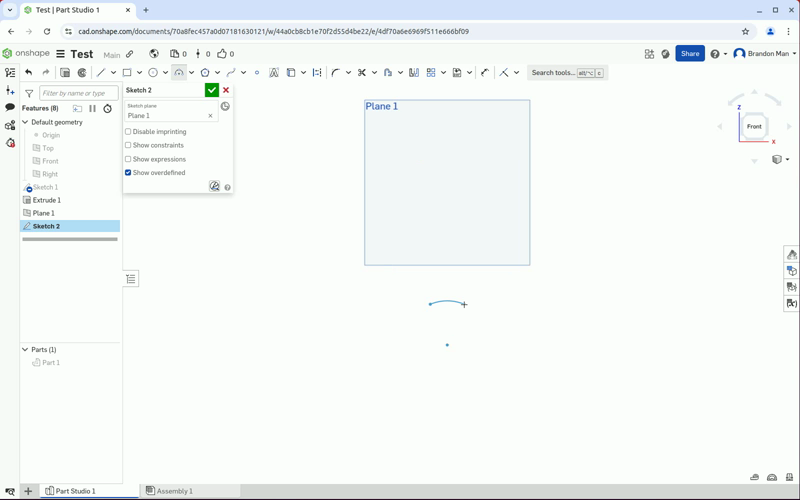
scroll(6)
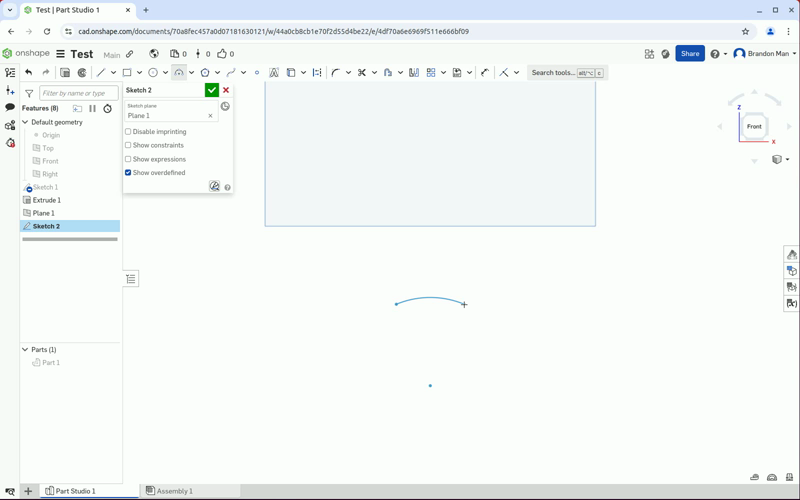
click(464, 304)
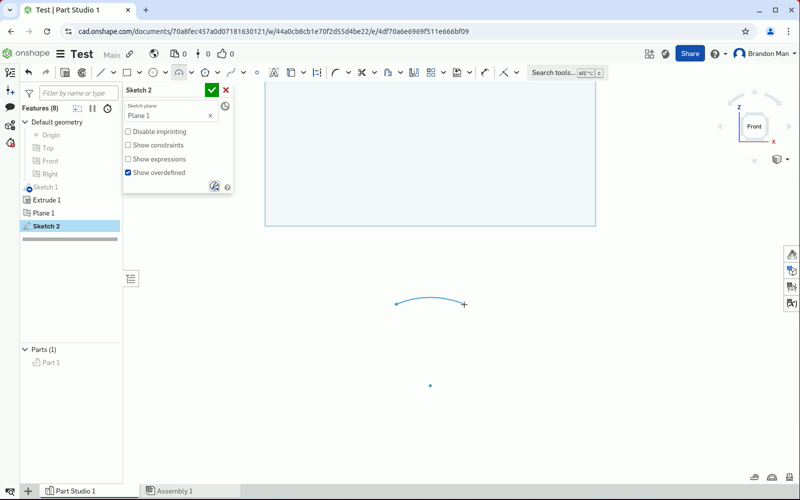
scroll(-6)
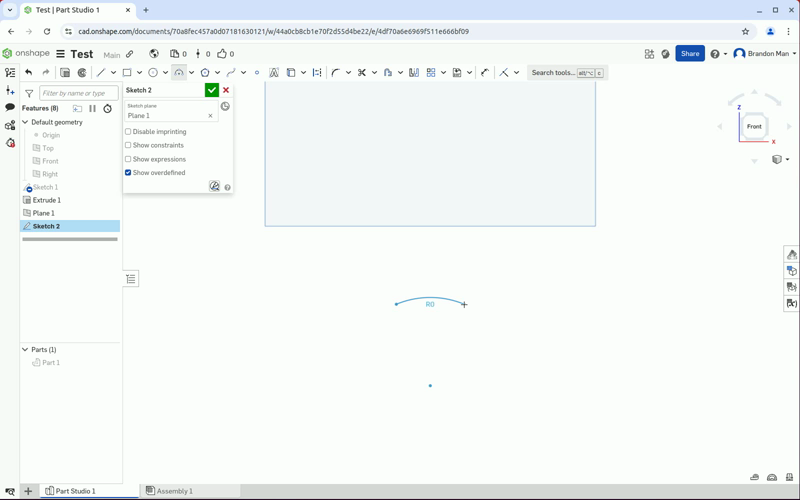
scroll(-6)
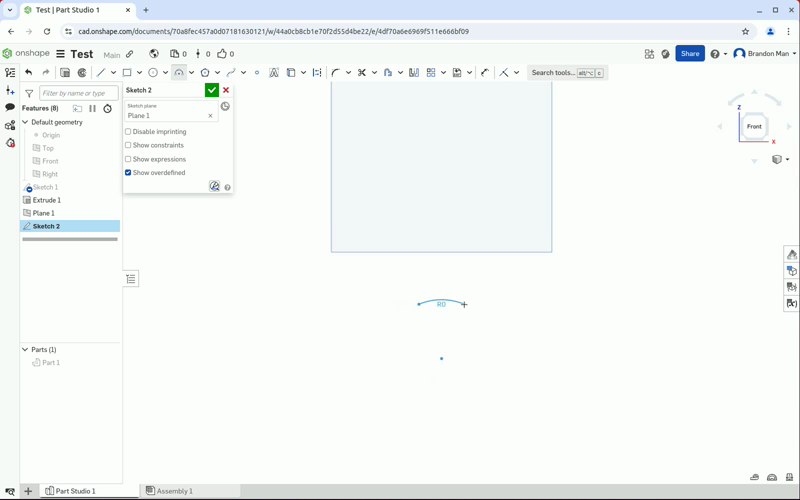
scroll(-6)
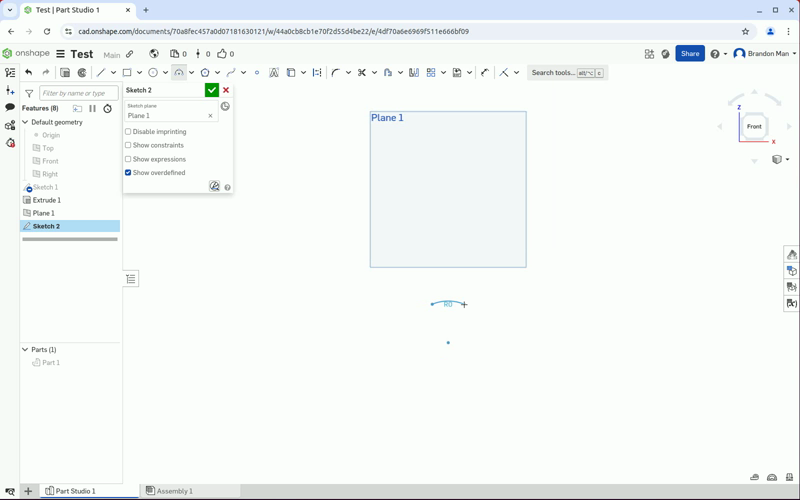
scroll(-6)
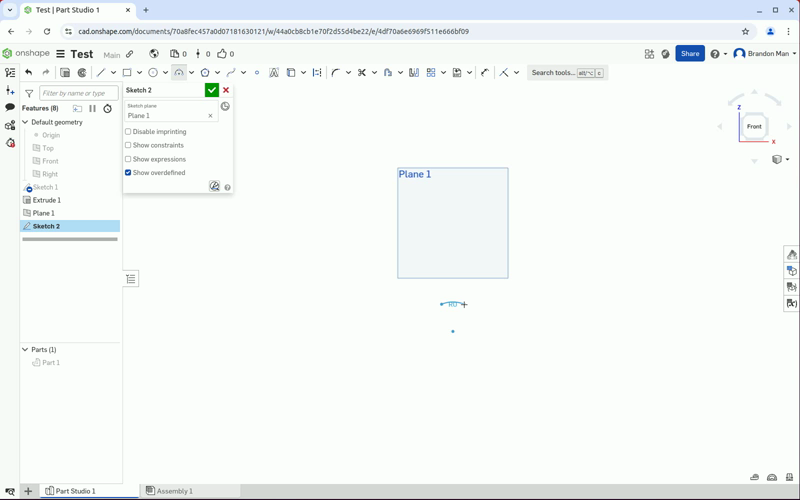
scroll(-6)
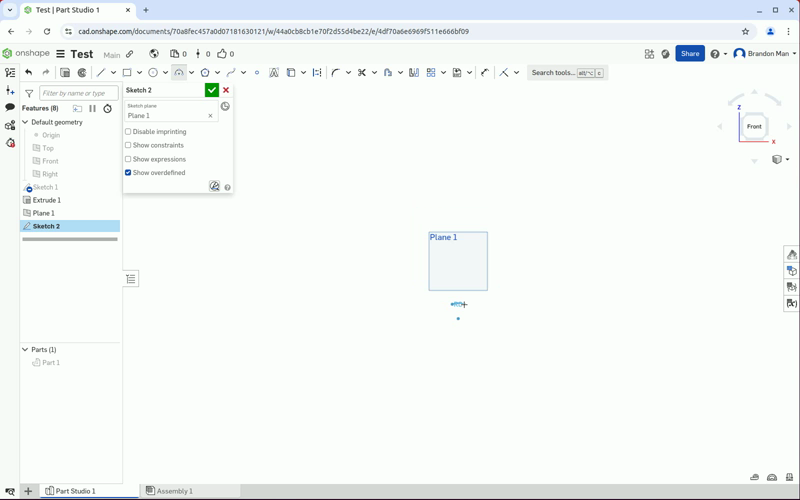
scroll(-6)
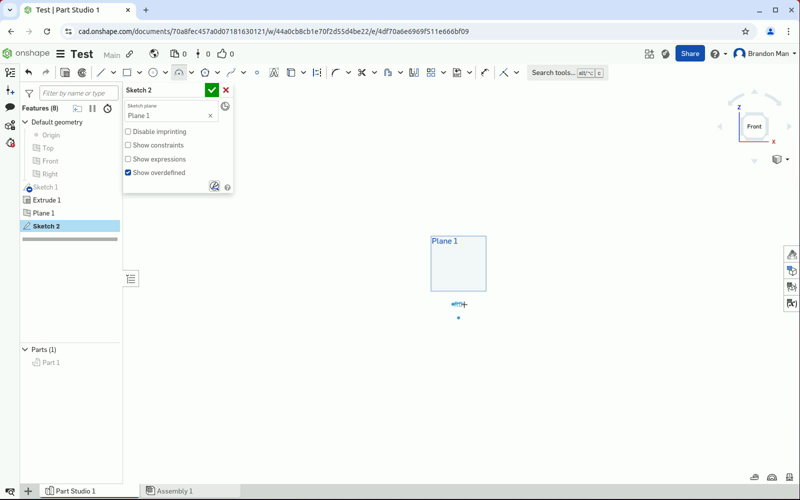
scroll(-6)
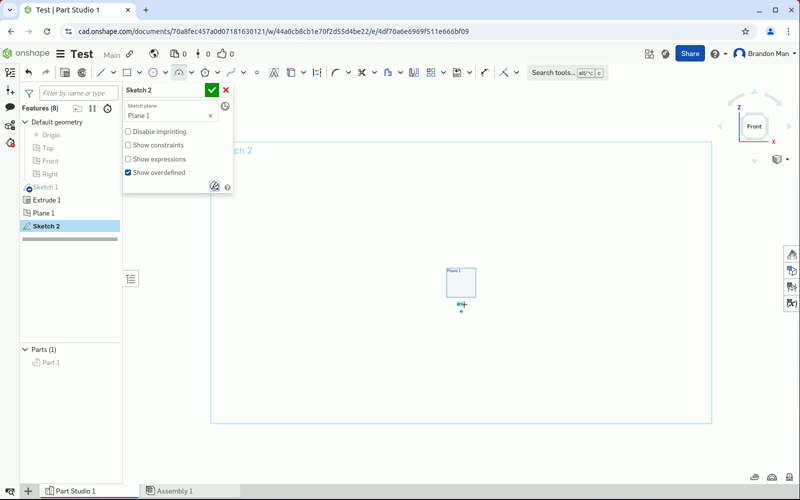
mouse_move(461, 304)
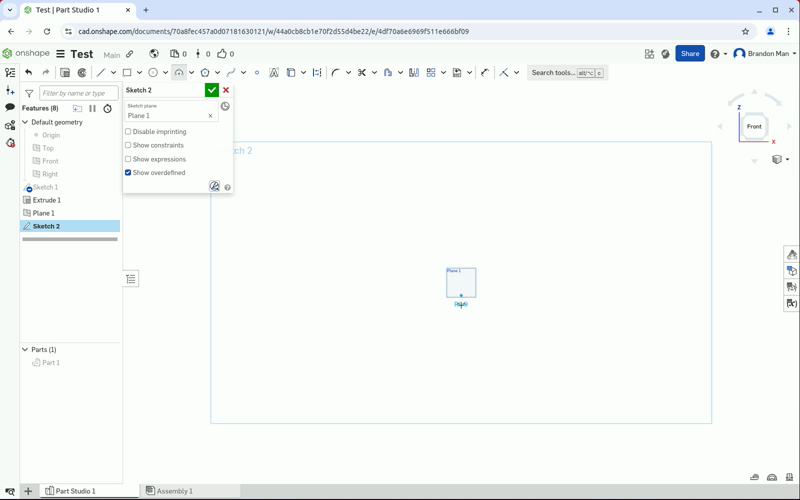
scroll(6)
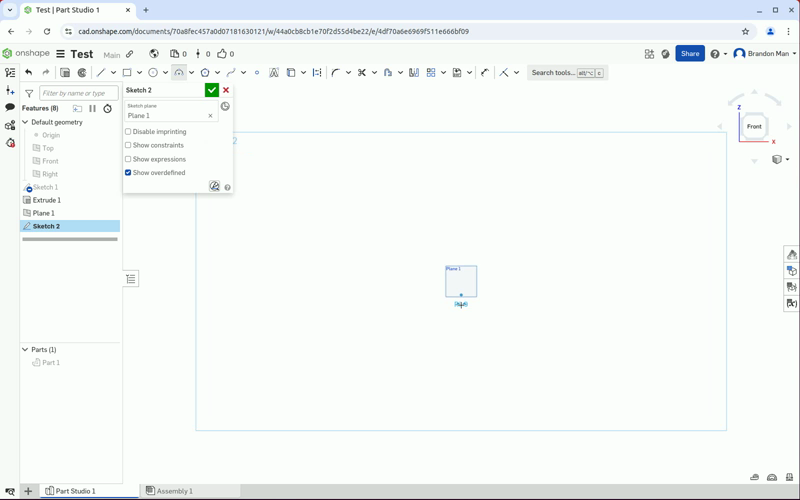
scroll(6)
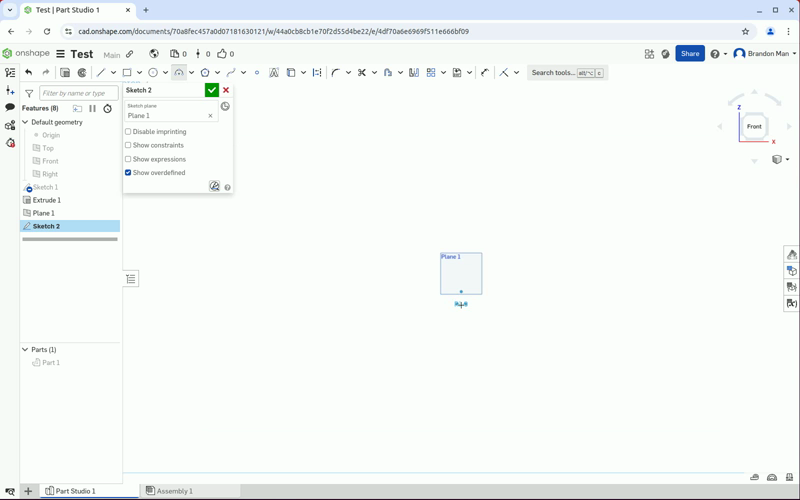
scroll(6)
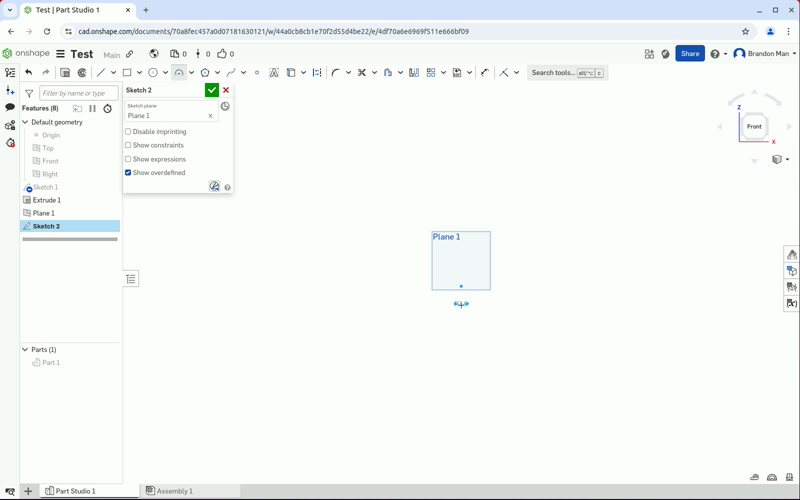
scroll(6)
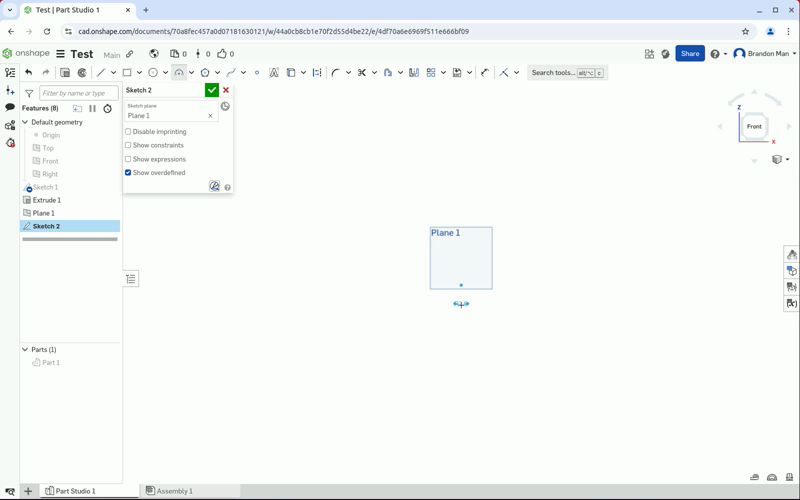
scroll(6)
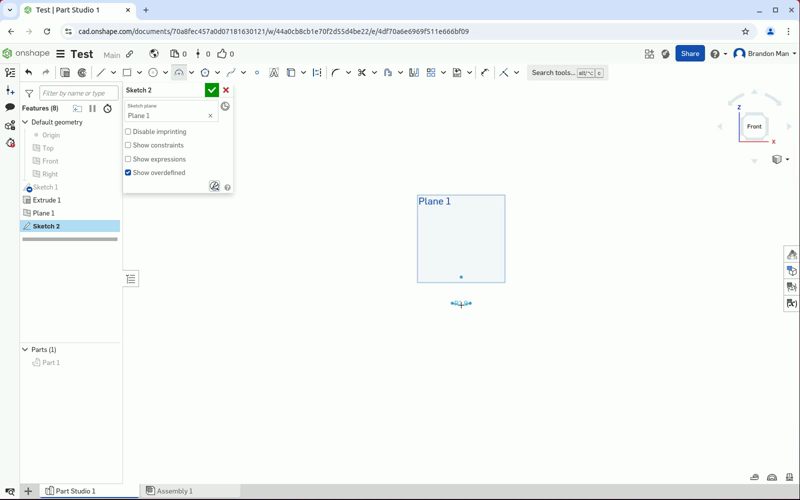
scroll(6)
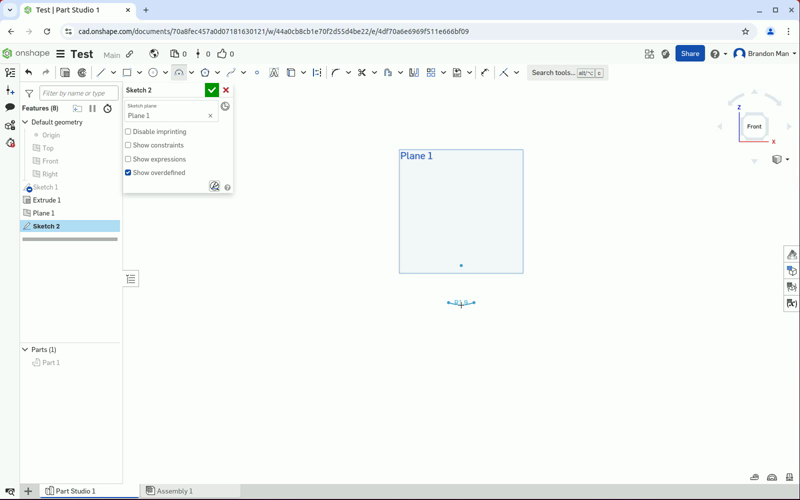
scroll(6)
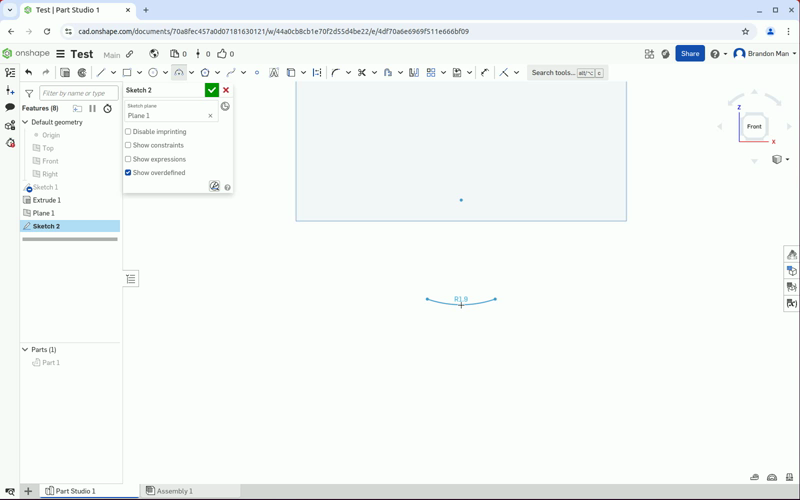
click(461, 304)
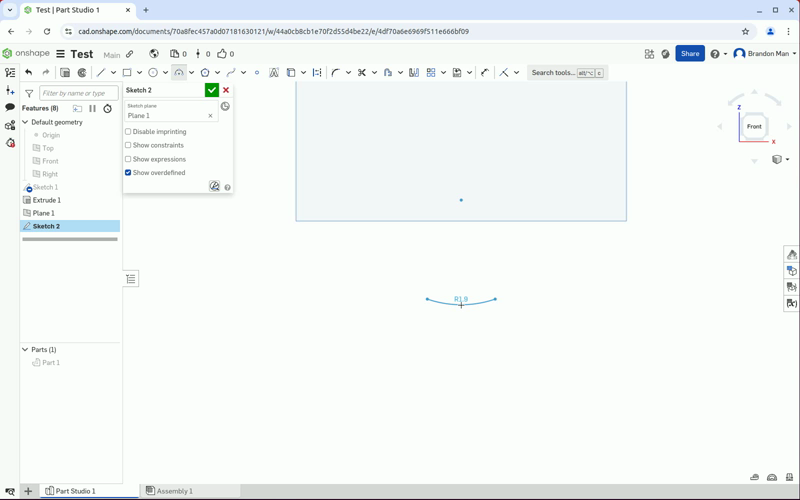
scroll(-6)
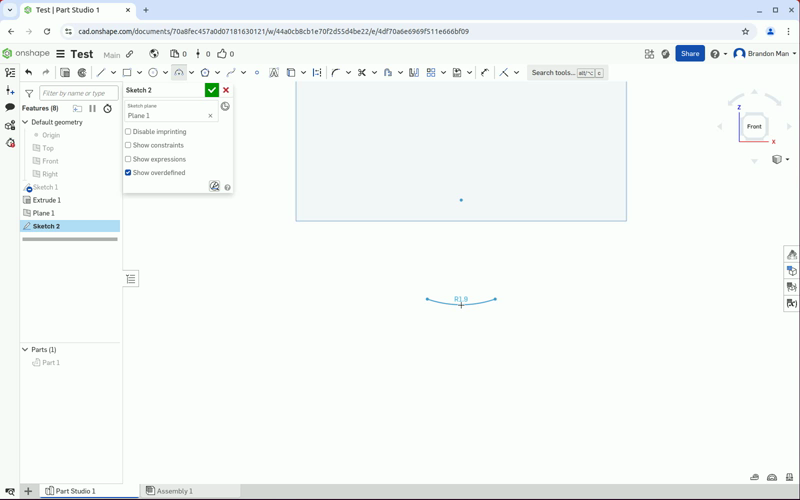
scroll(-6)
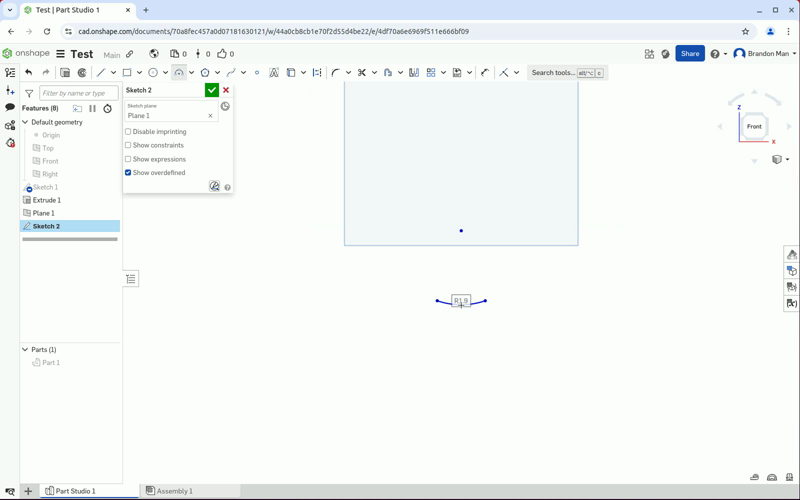
scroll(-6)
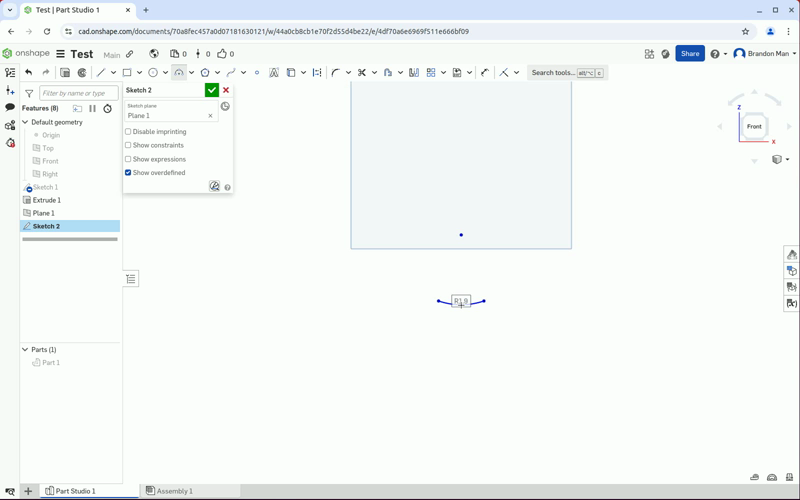
scroll(-6)
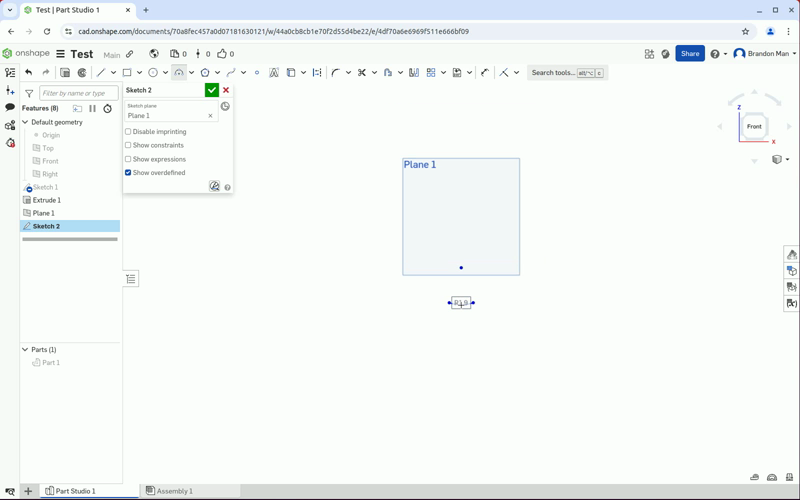
scroll(-6)
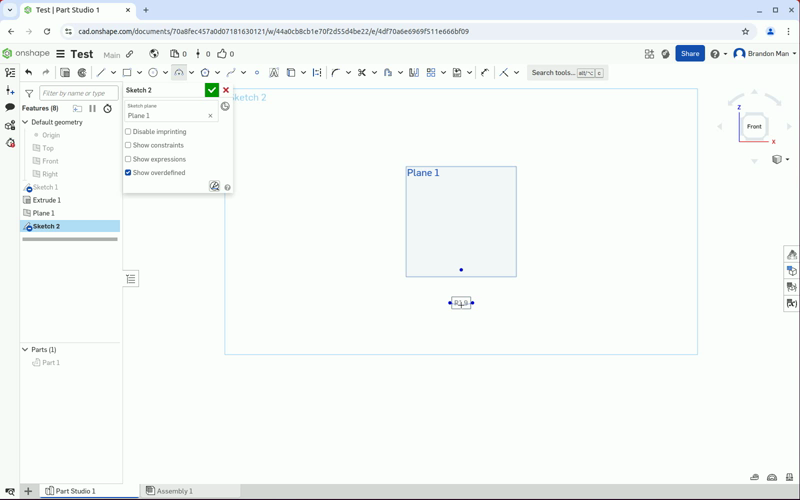
scroll(-6)
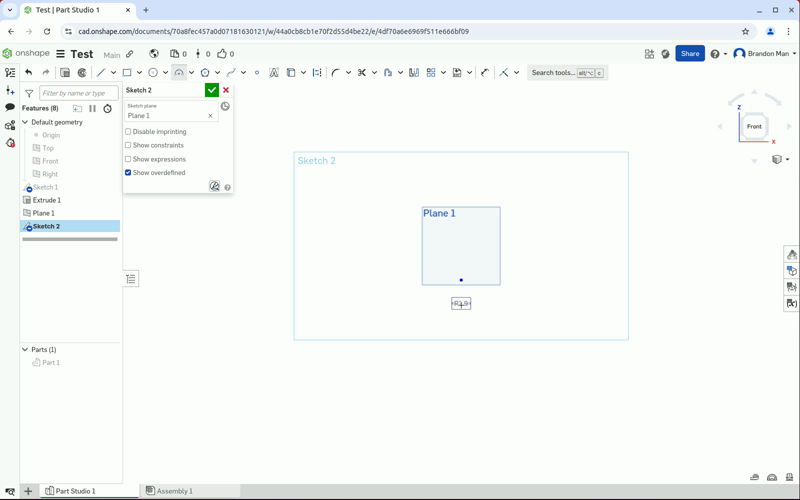
scroll(-6)
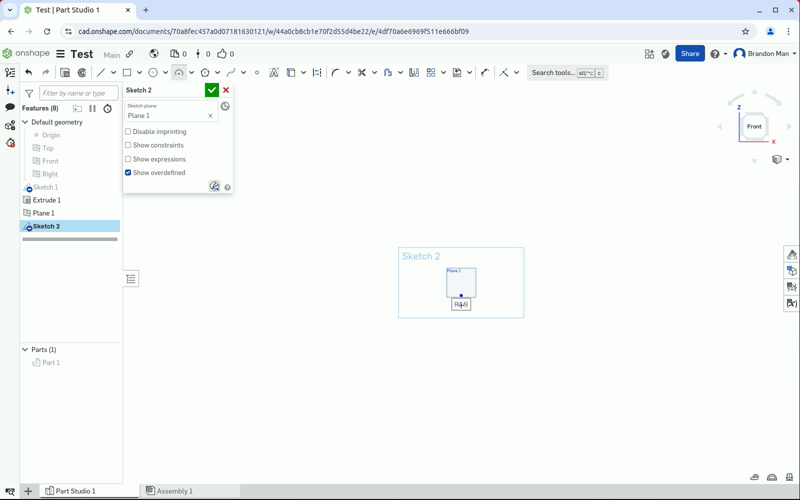
key_up(shift)
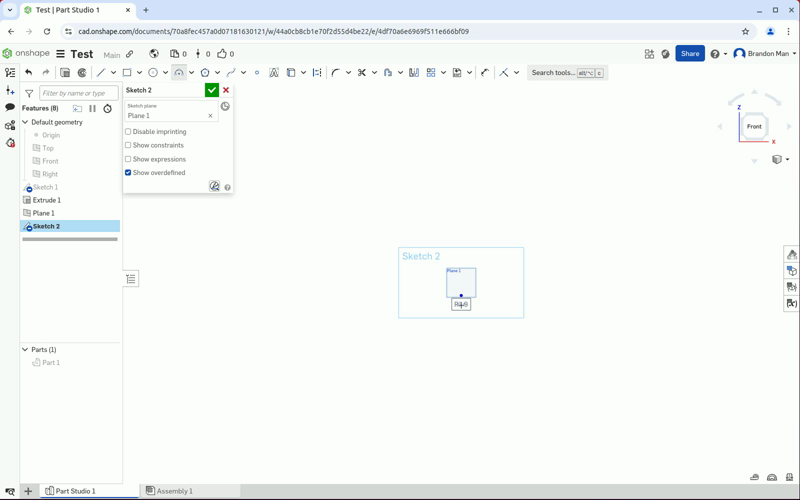
key(esc)
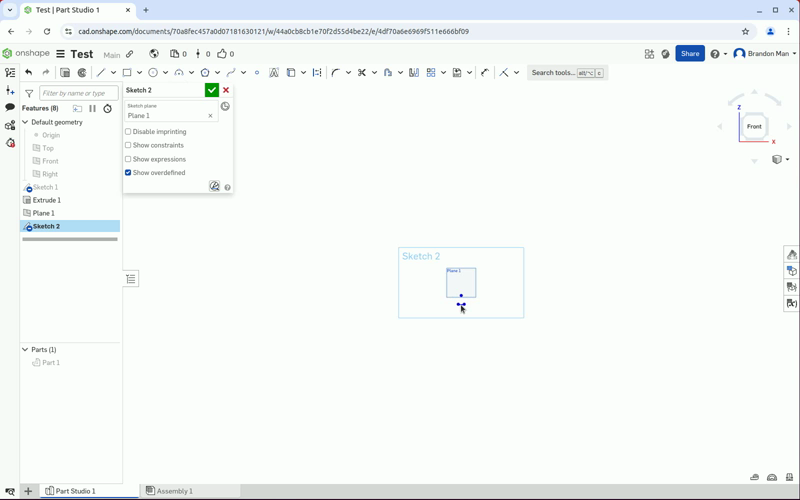
key(l)
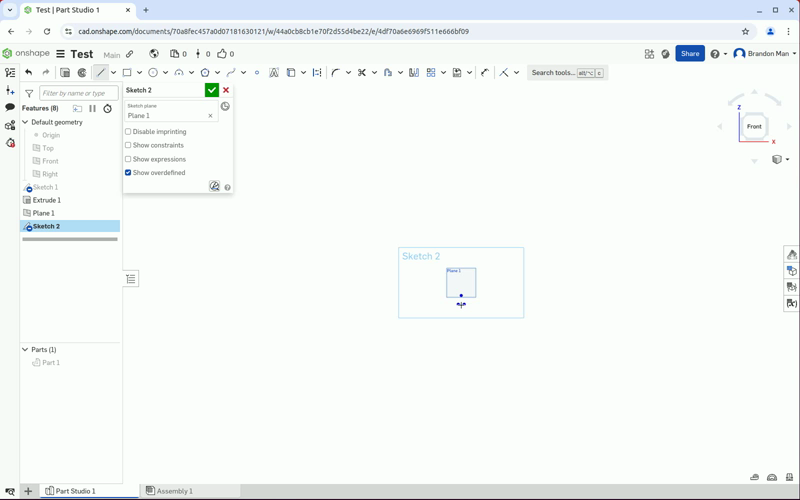
mouse_move(464, 304)
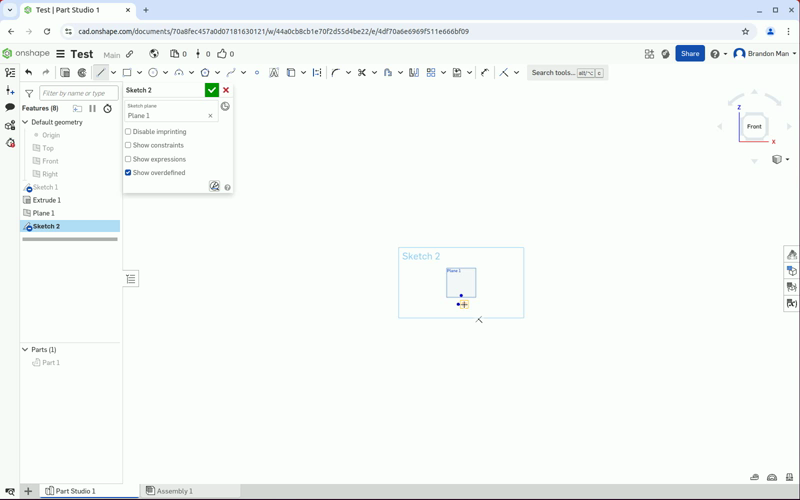
scroll(6)
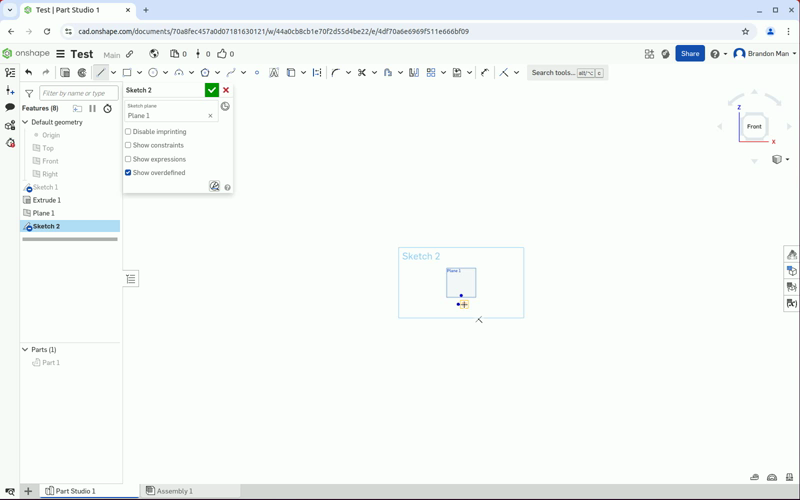
scroll(6)
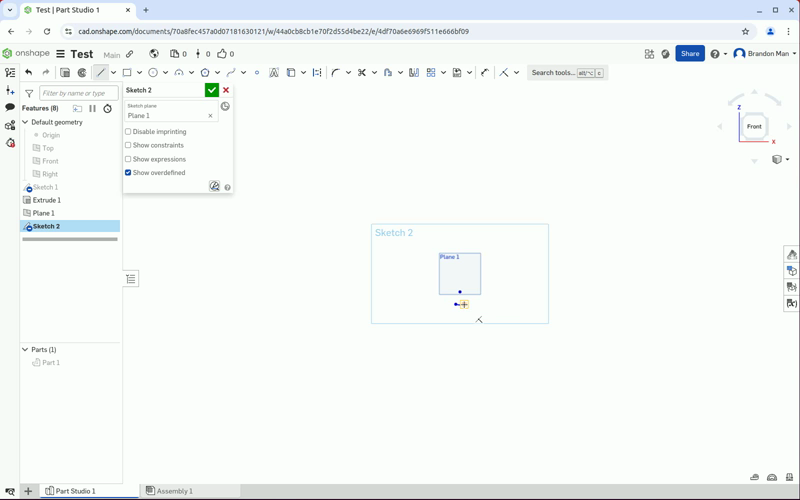
scroll(6)
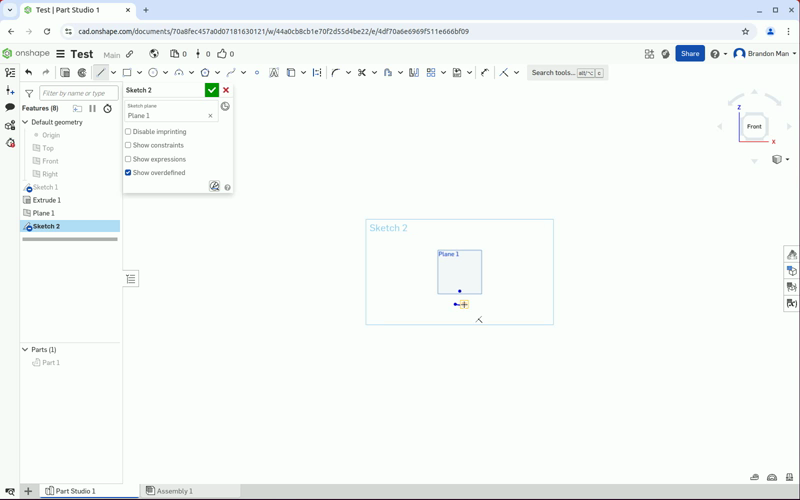
scroll(6)
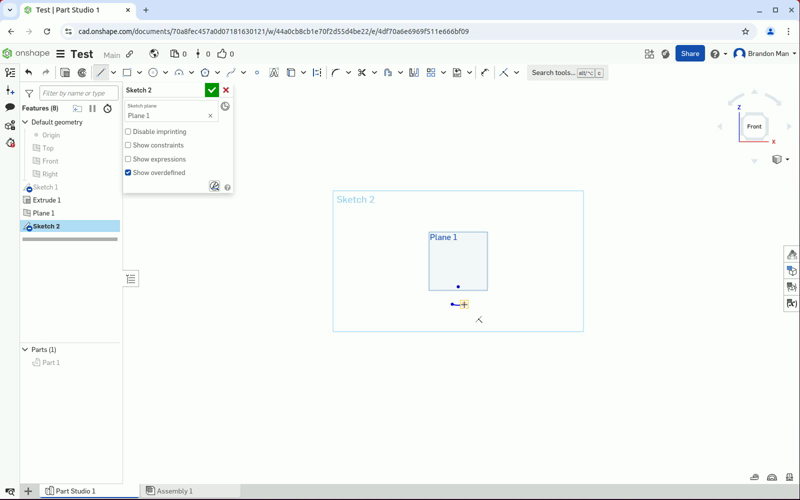
scroll(6)
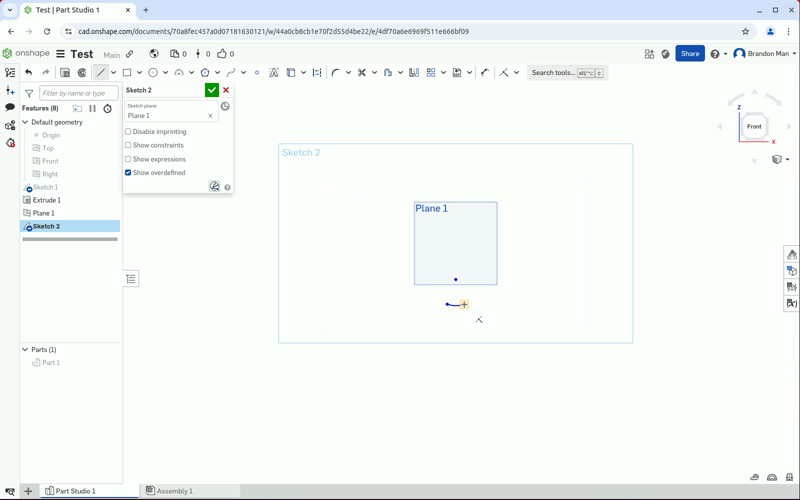
scroll(6)
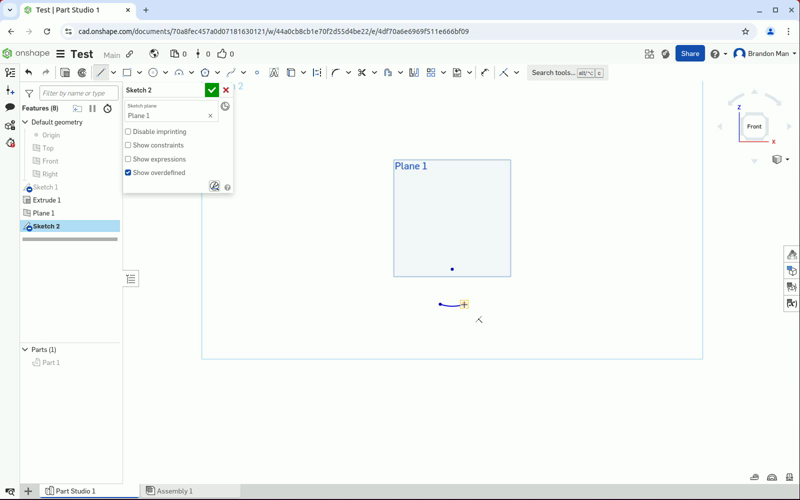
scroll(6)
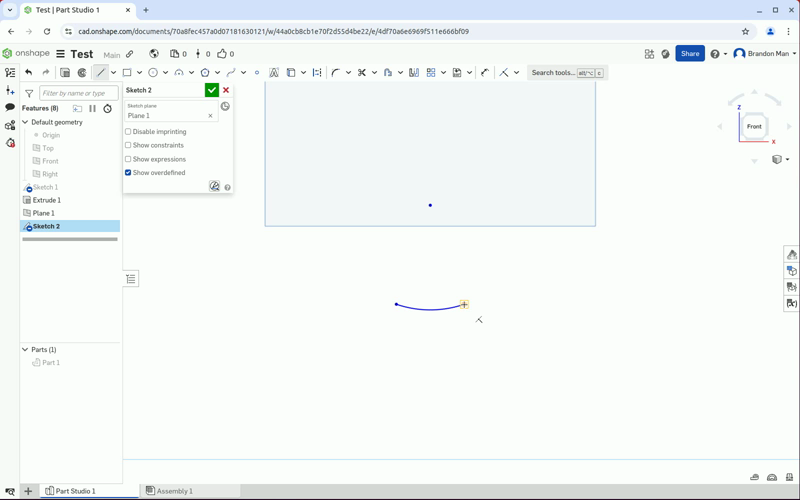
click(464, 304)
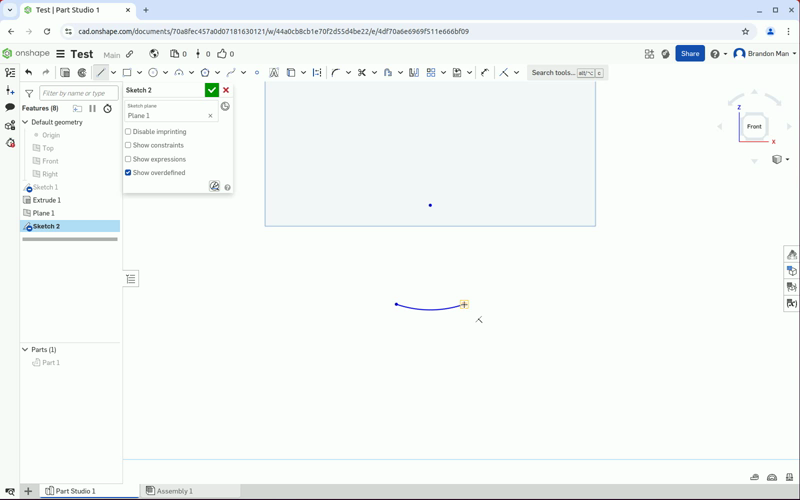
scroll(-6)
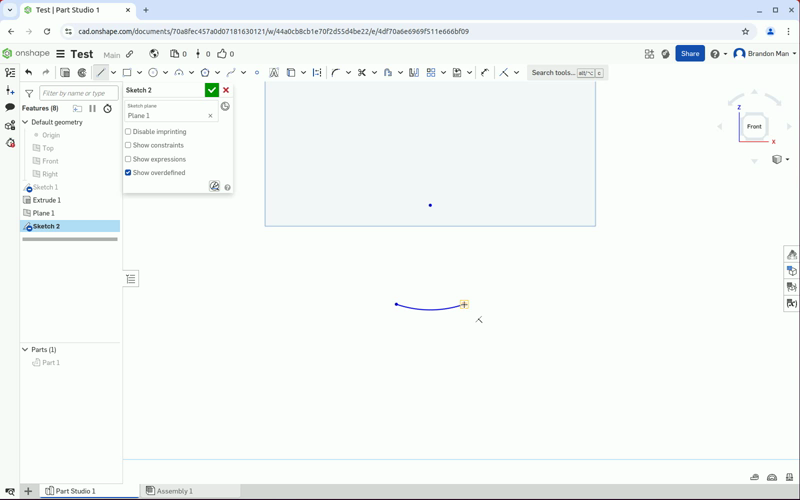
scroll(-6)
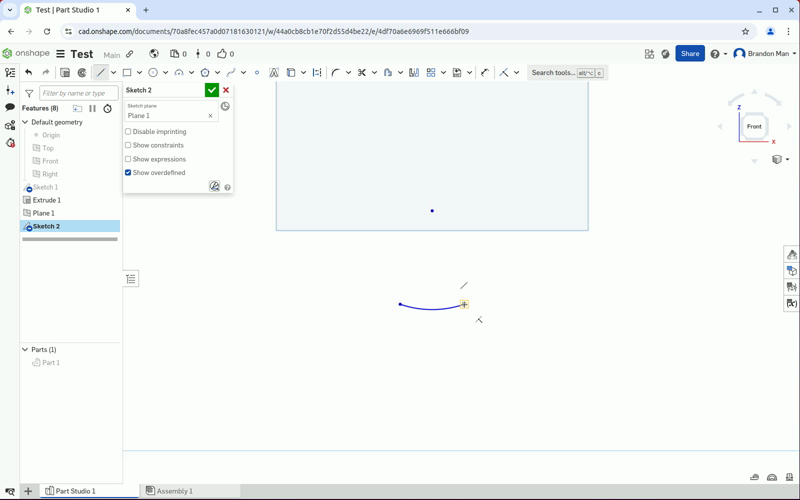
scroll(-6)
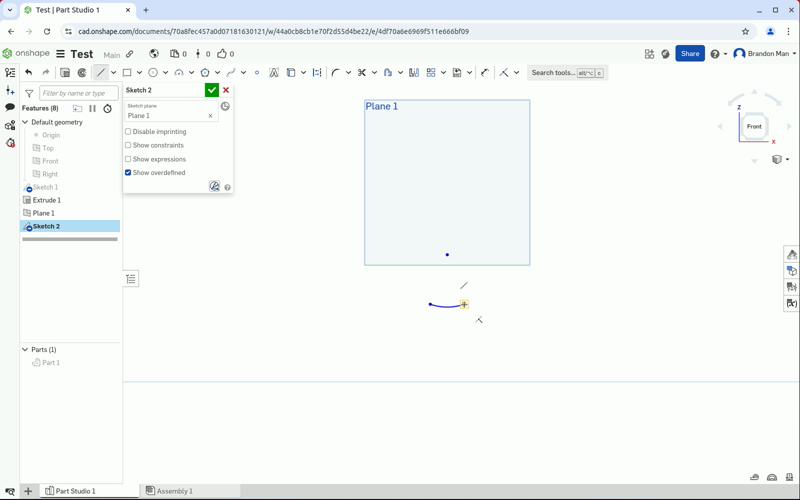
scroll(-6)
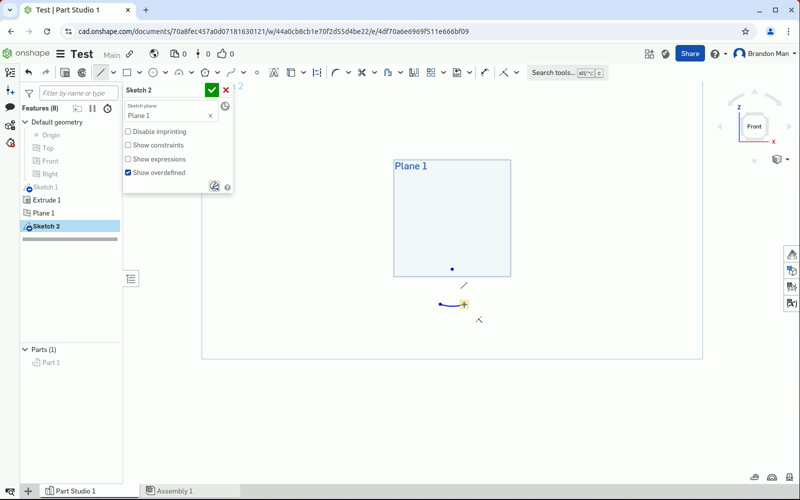
scroll(-6)
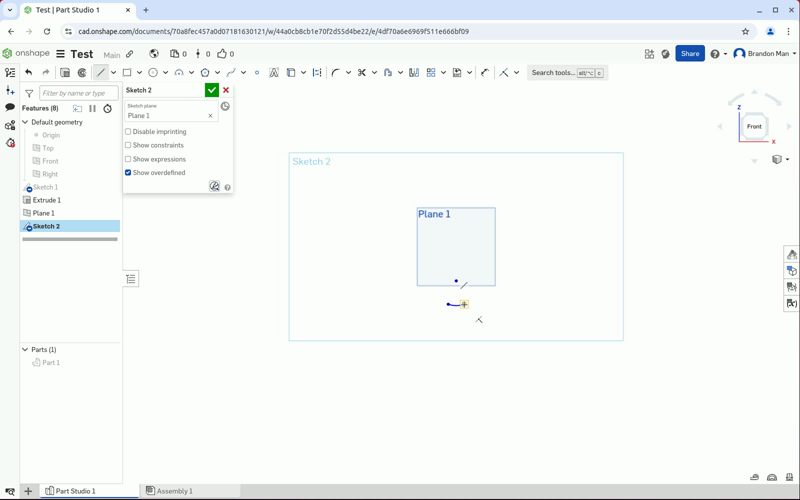
scroll(-6)
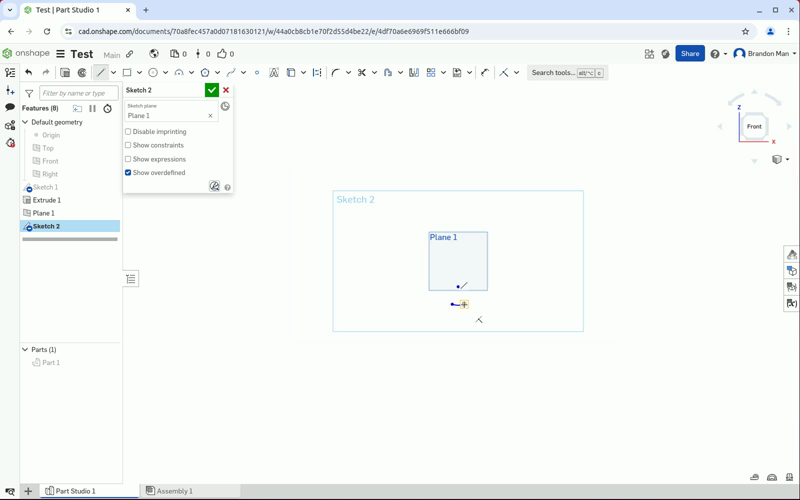
scroll(-6)
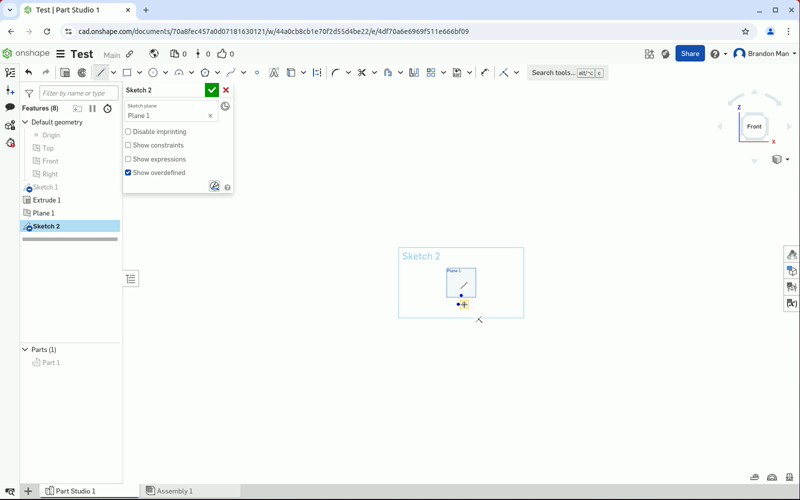
key_down(shift)
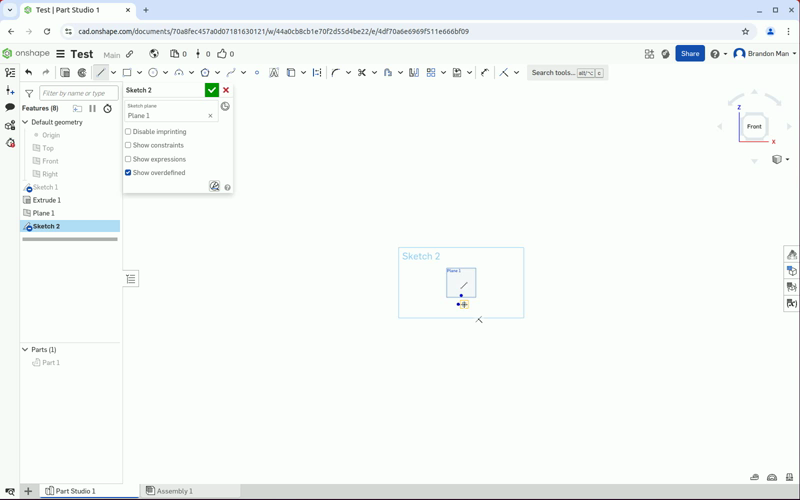
mouse_move(494, 304)
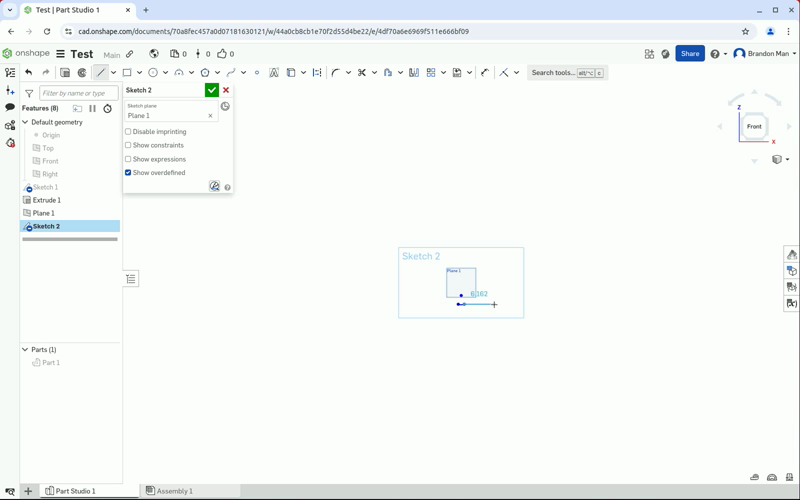
mouse_move(464, 301)
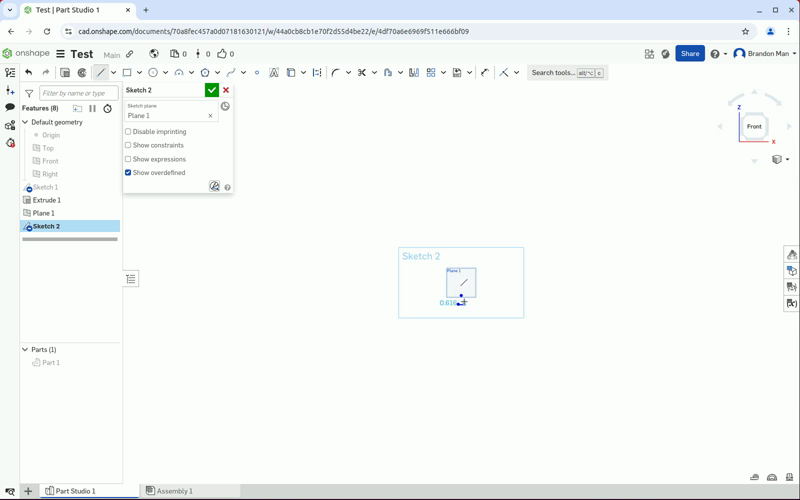
scroll(6)
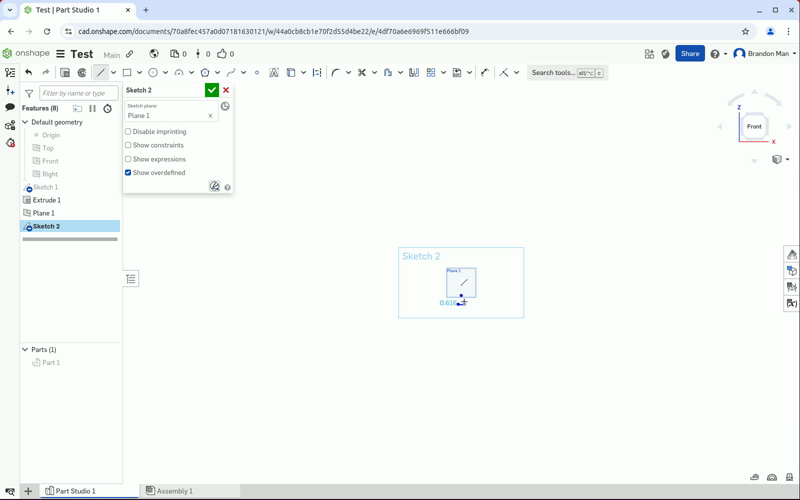
scroll(6)
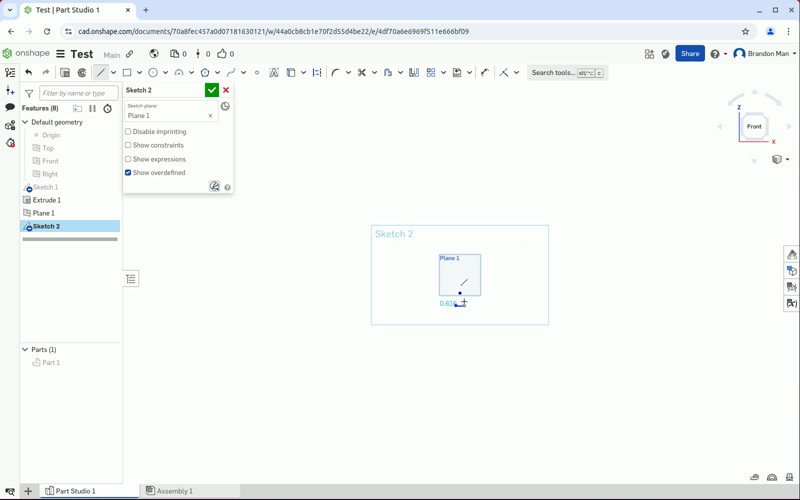
scroll(6)
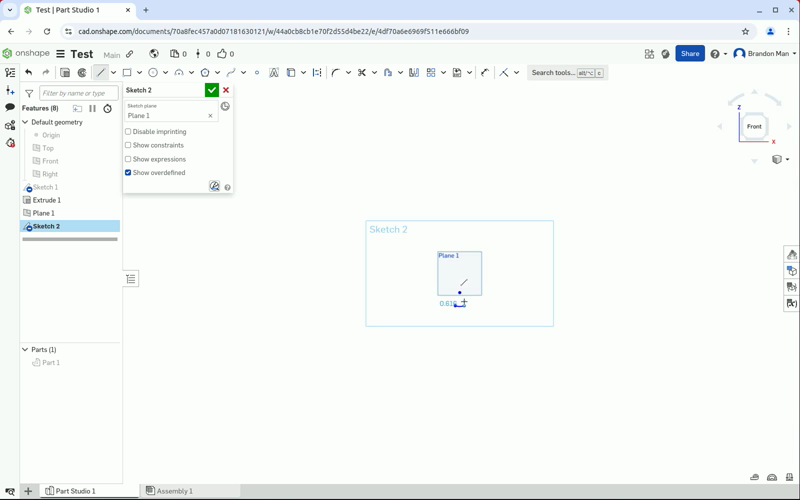
scroll(6)
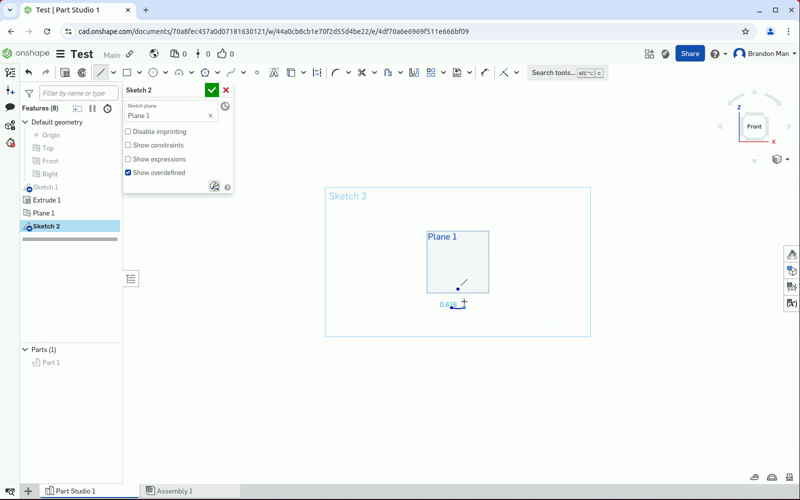
scroll(6)
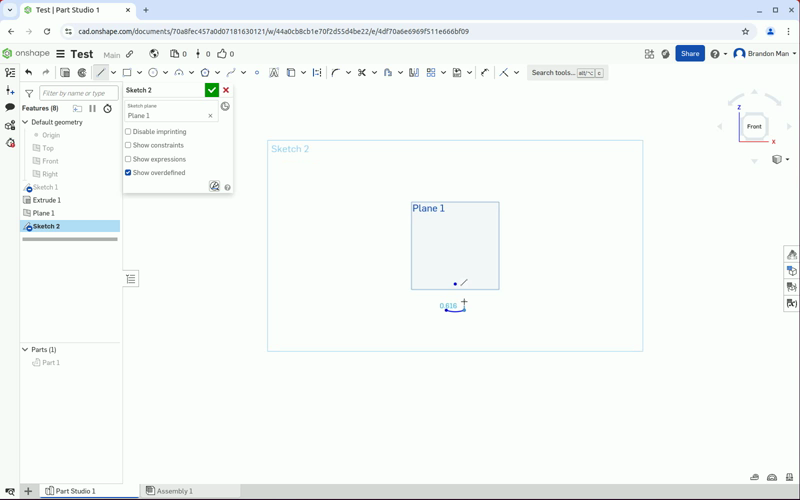
scroll(6)
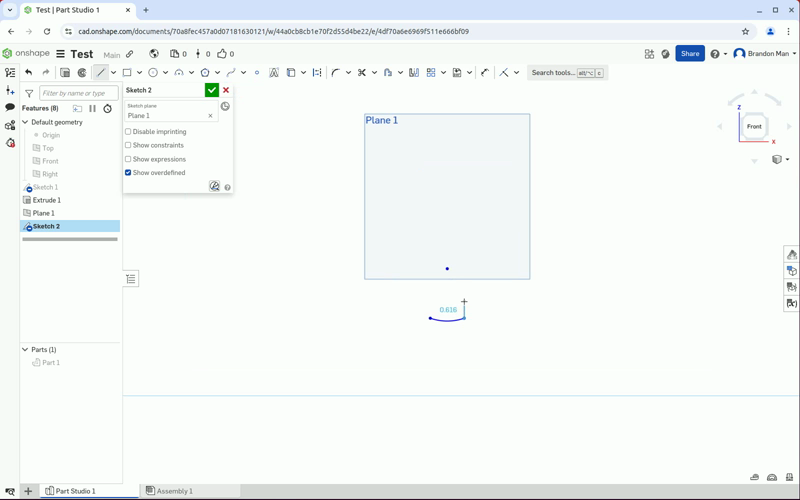
scroll(6)
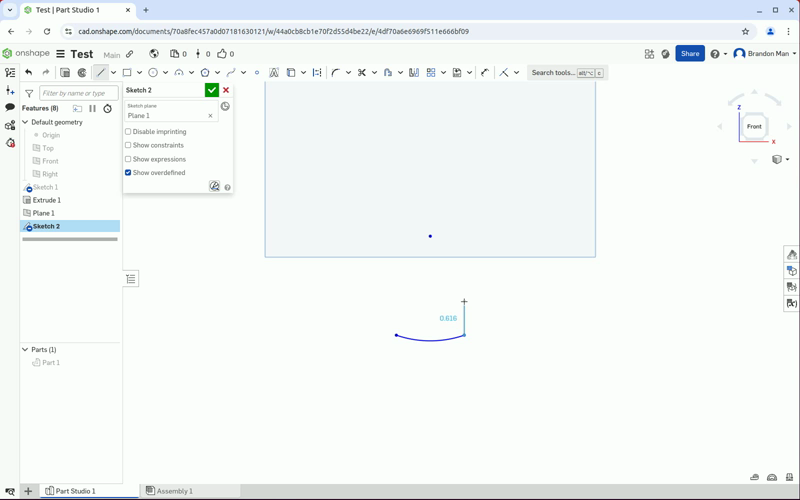
click(464, 301)
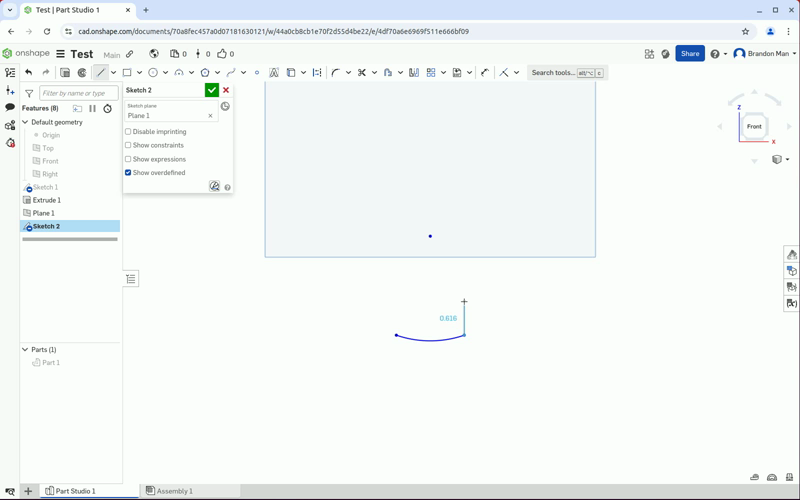
scroll(-6)
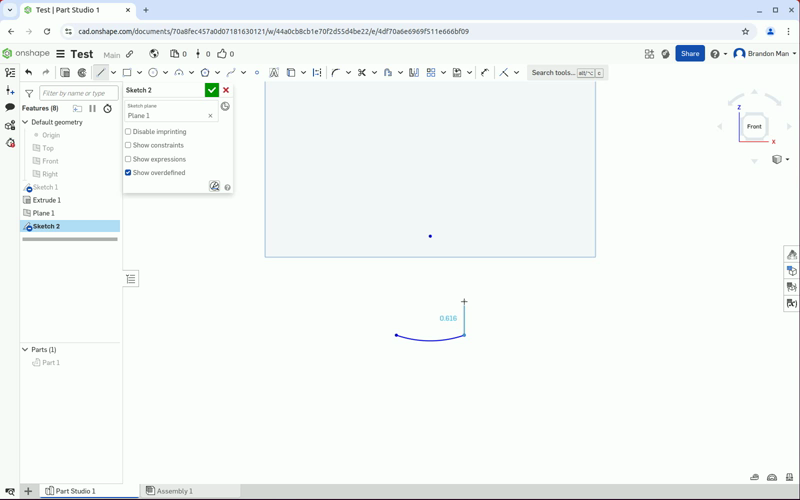
scroll(-6)
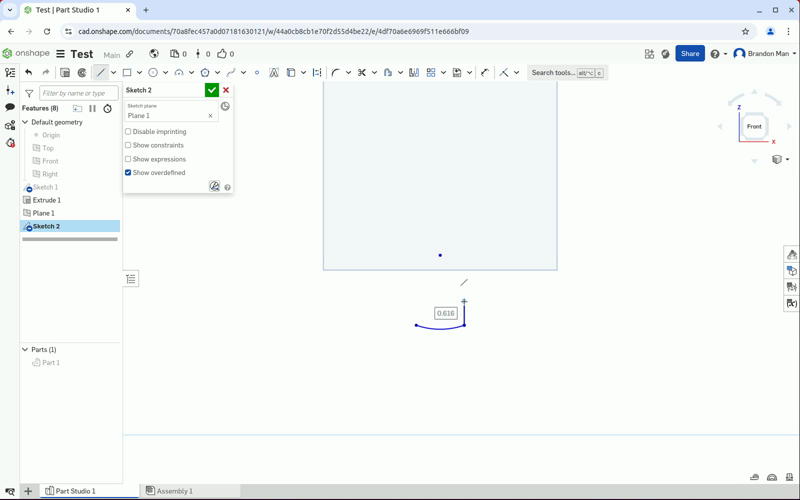
scroll(-6)
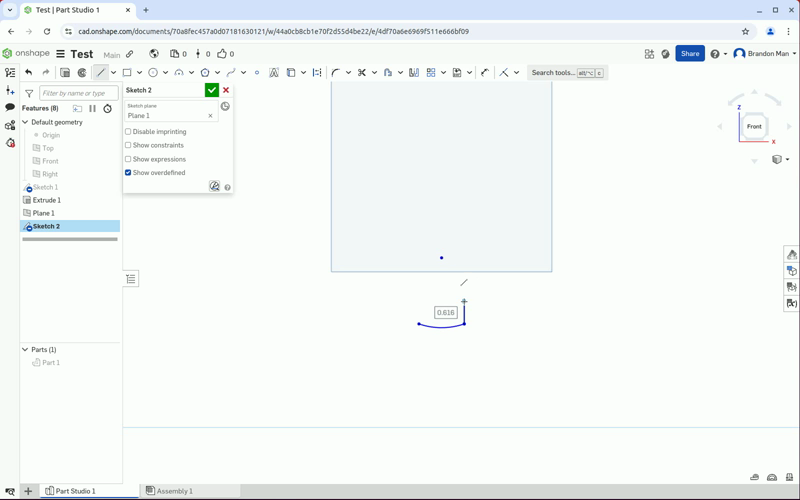
scroll(-6)
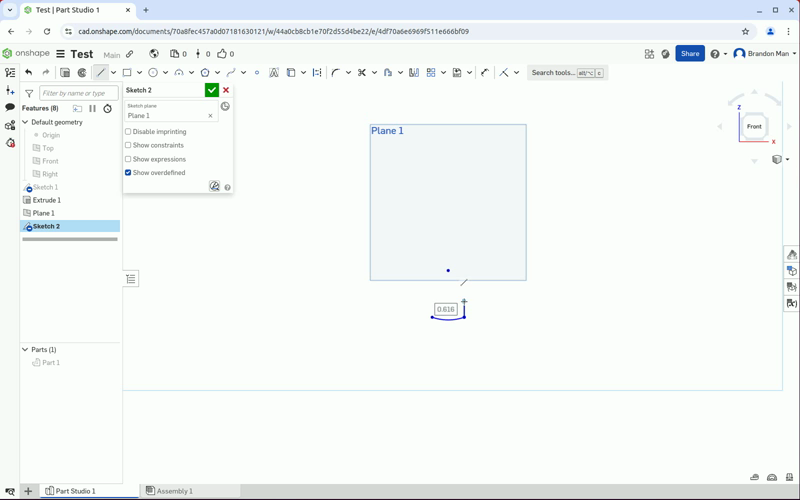
scroll(-6)
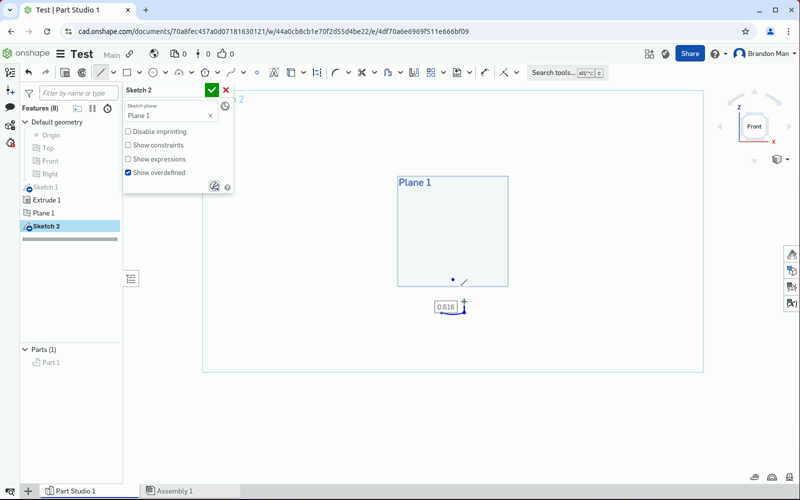
scroll(-6)
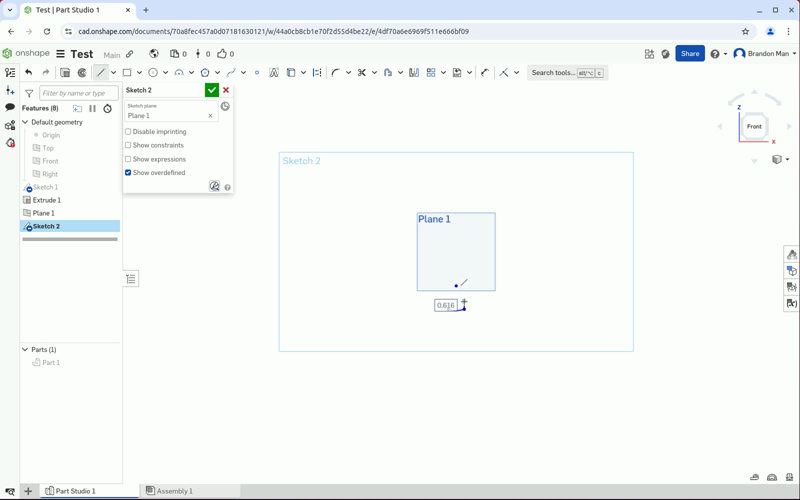
scroll(-6)
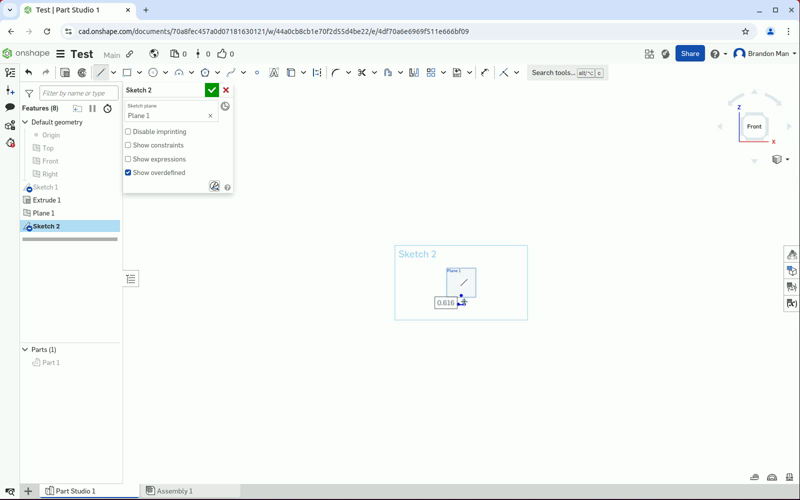
key_up(shift)
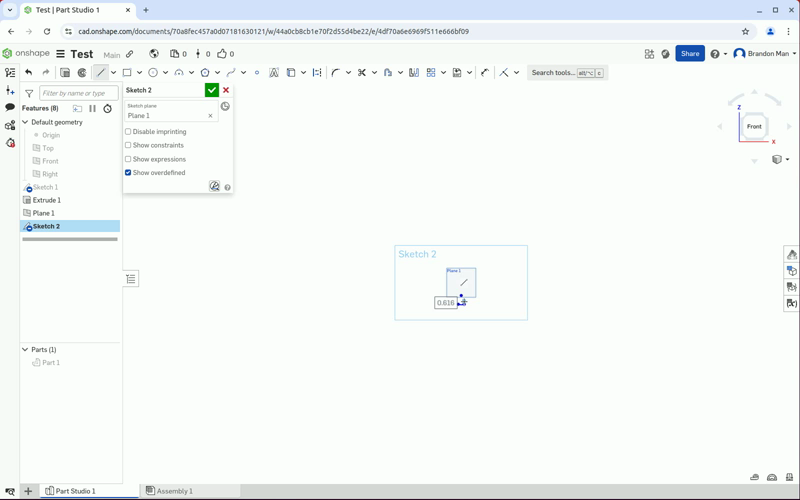
key_down(shift)
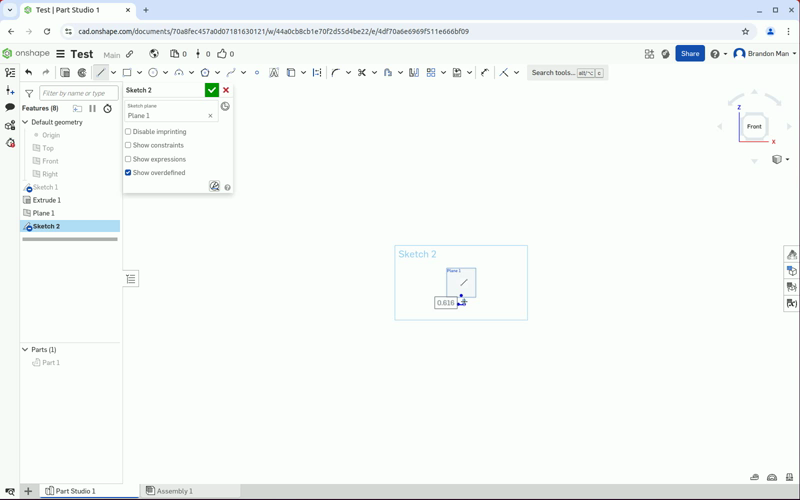
mouse_move(494, 301)
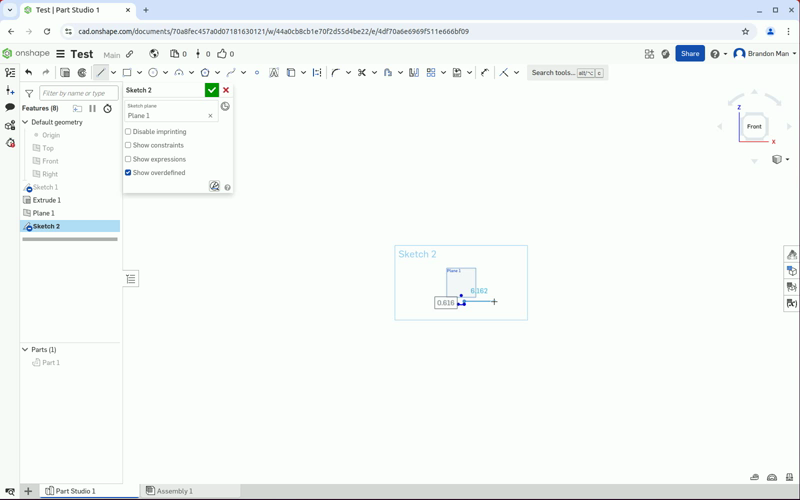
mouse_move(458, 301)
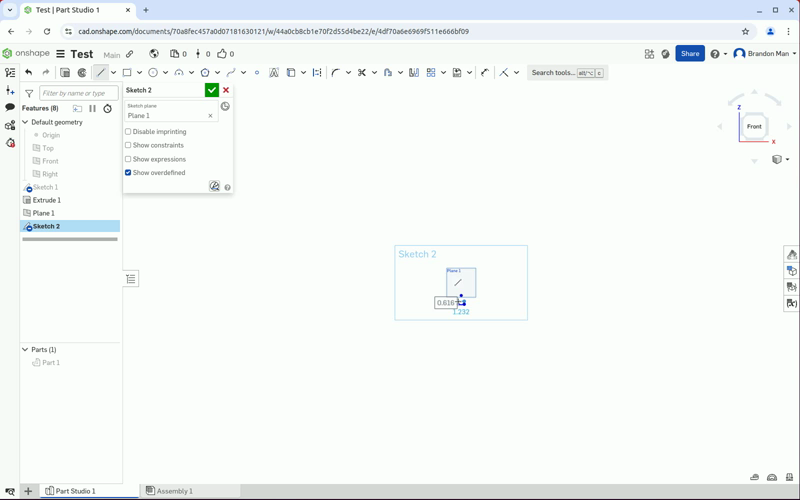
scroll(6)
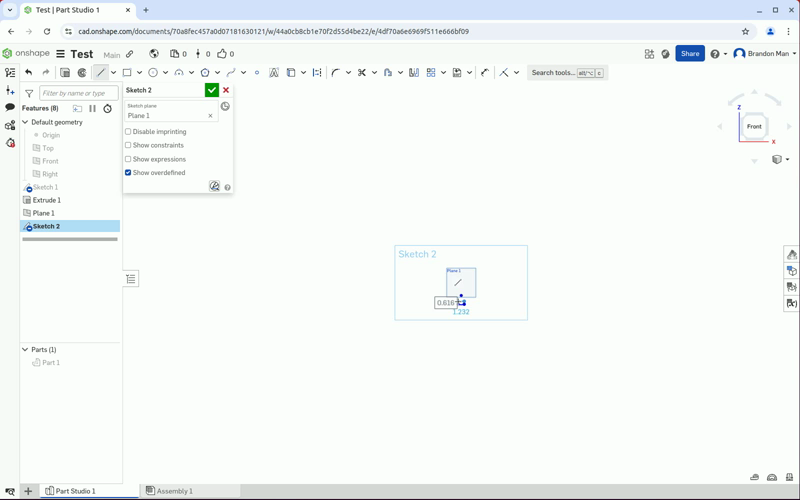
scroll(6)
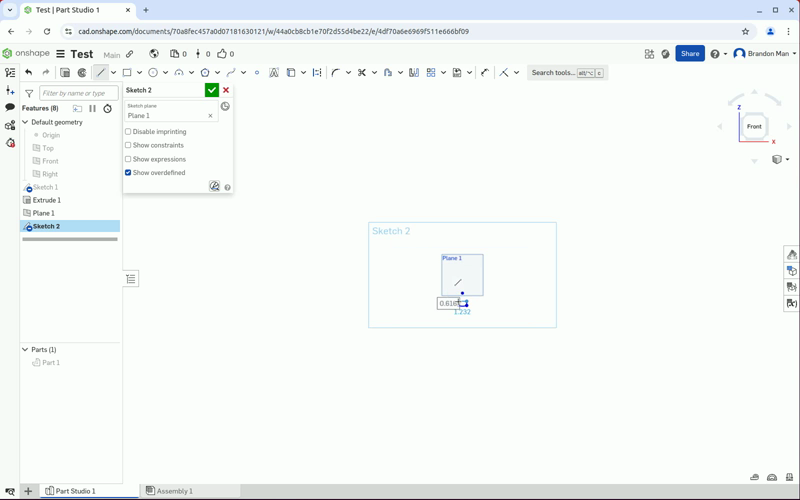
scroll(6)
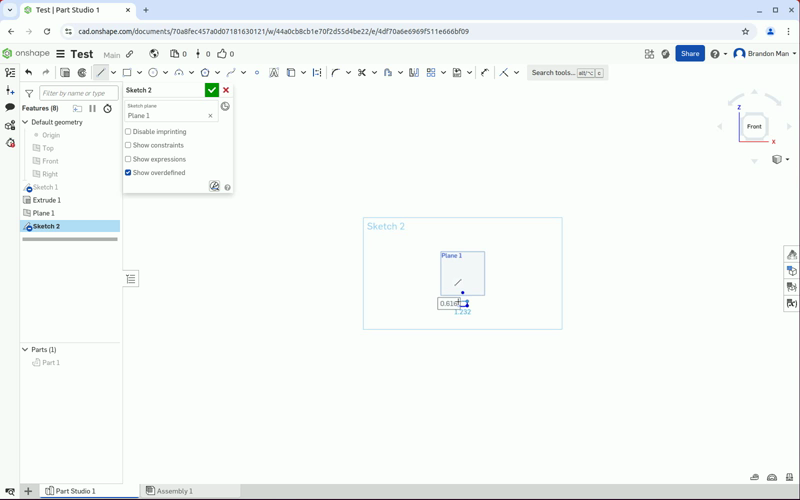
scroll(6)
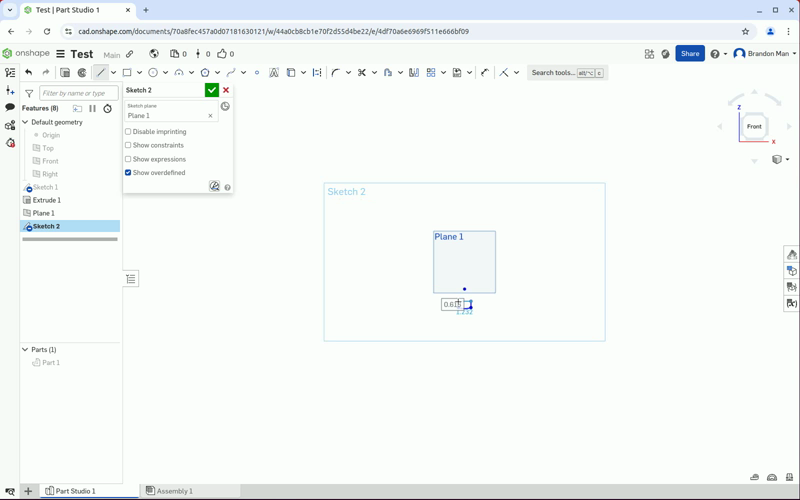
scroll(6)
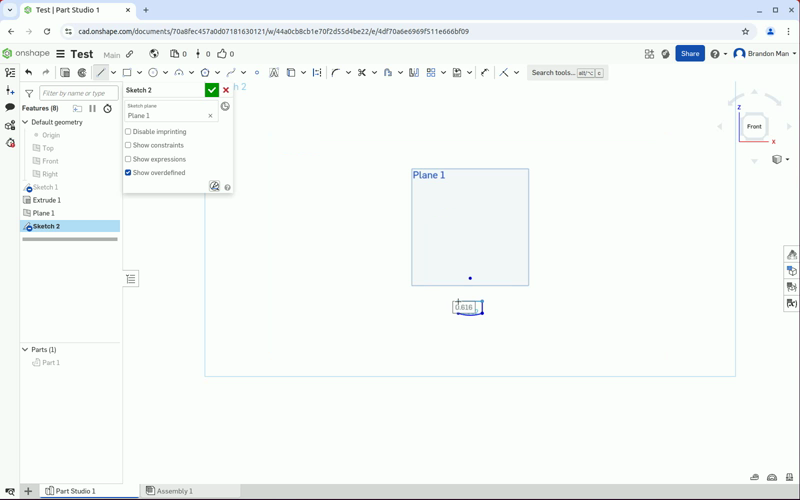
scroll(6)
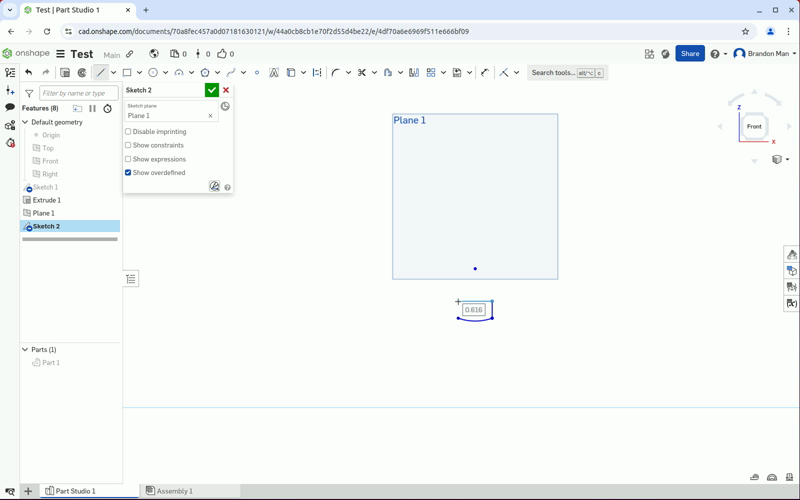
scroll(6)
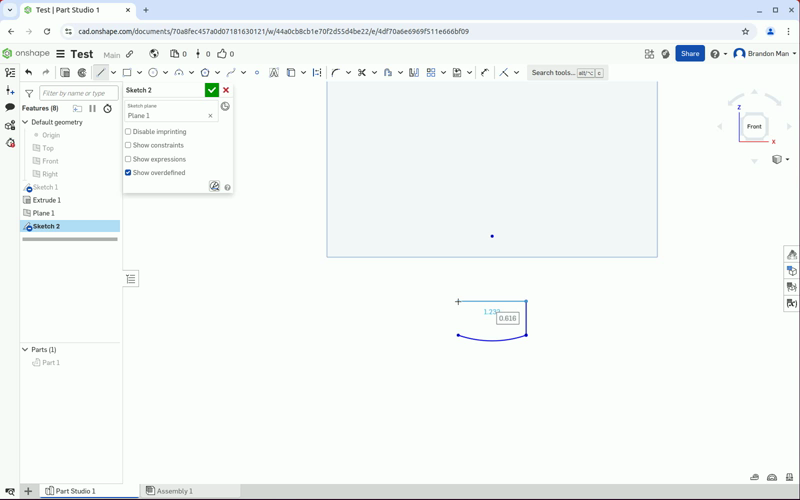
click(458, 301)
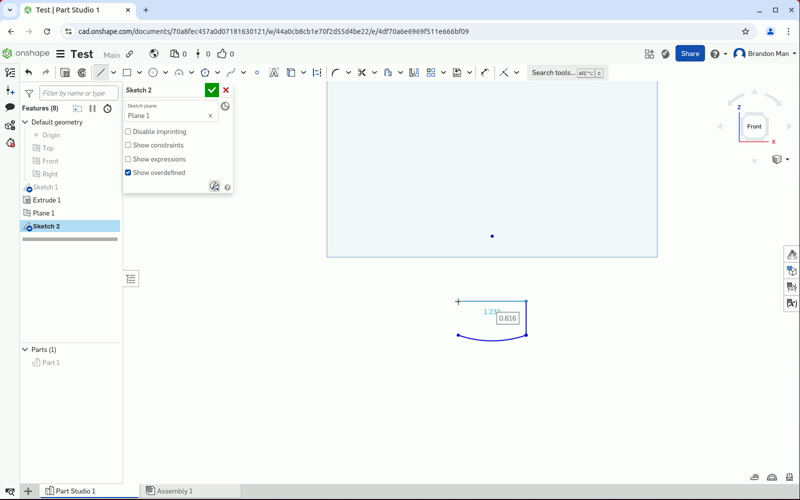
scroll(-6)
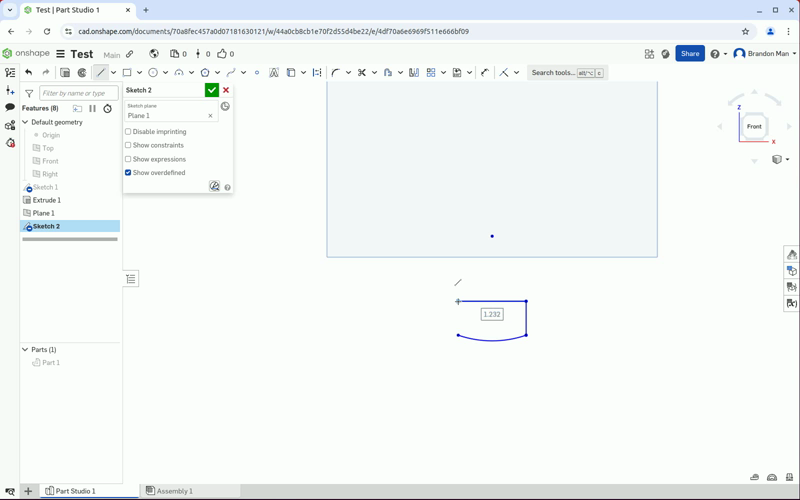
scroll(-6)
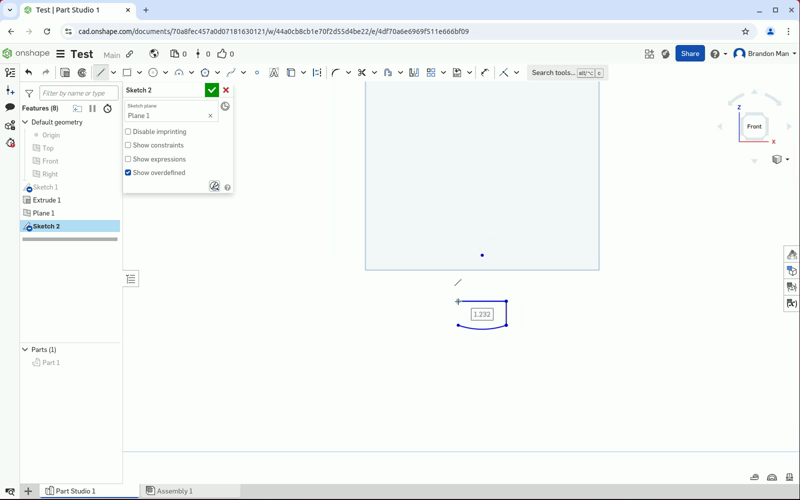
scroll(-6)
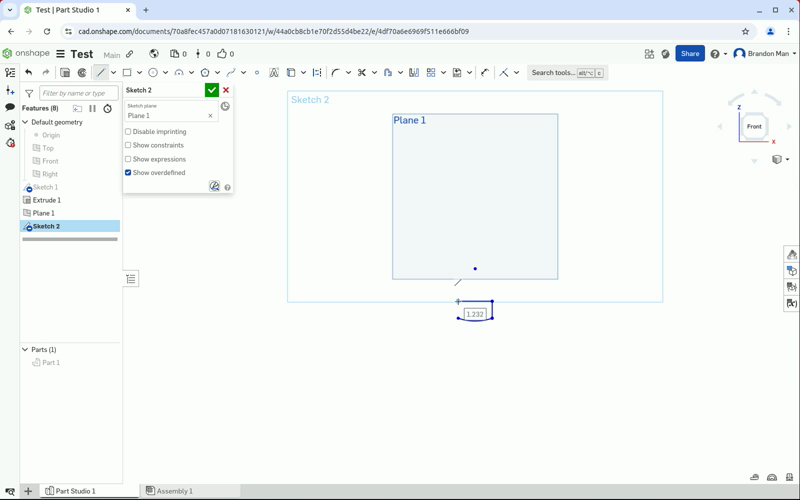
scroll(-6)
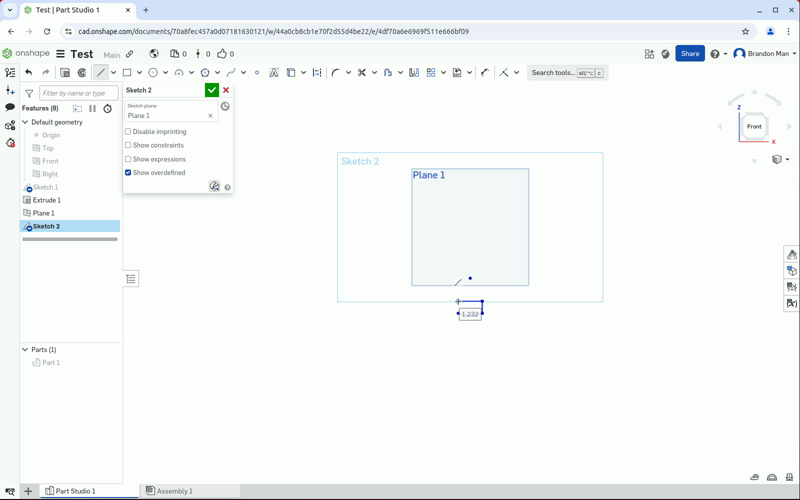
scroll(-6)
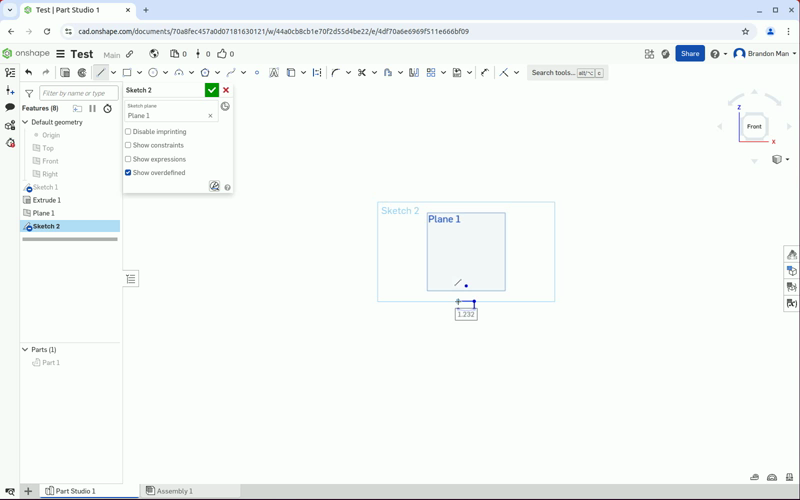
scroll(-6)
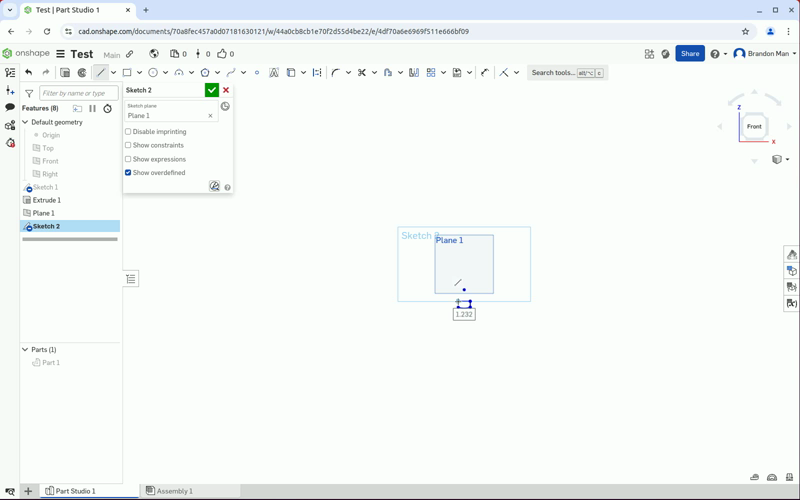
scroll(-6)
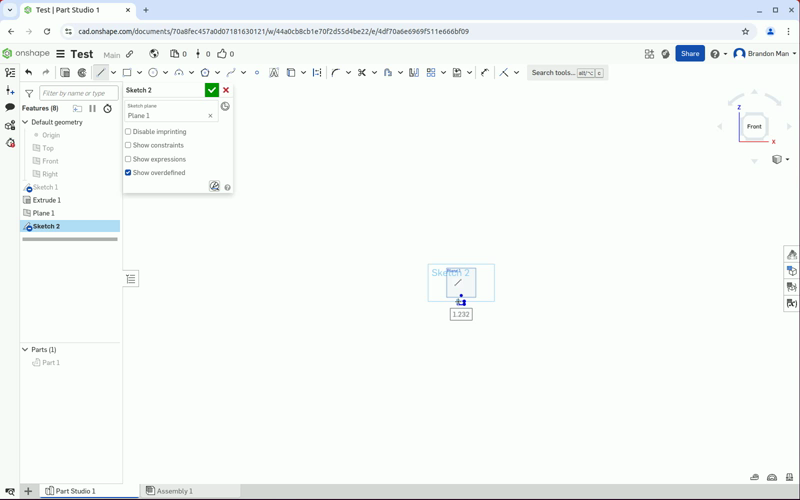
key_up(shift)
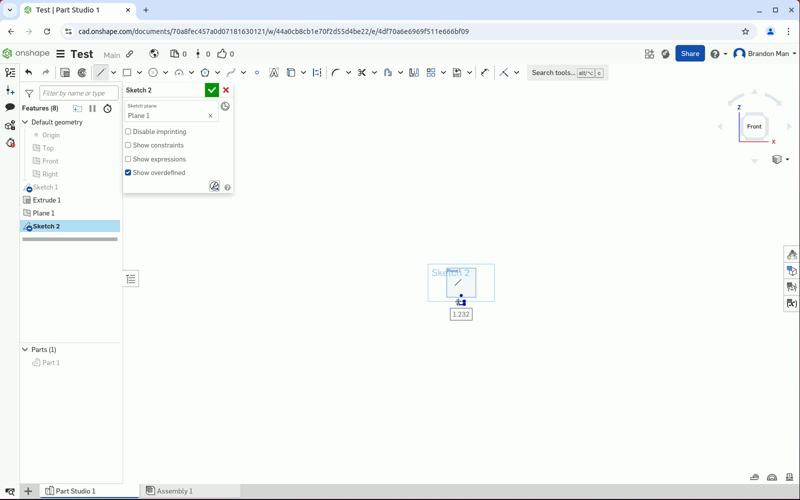
mouse_move(488, 301)
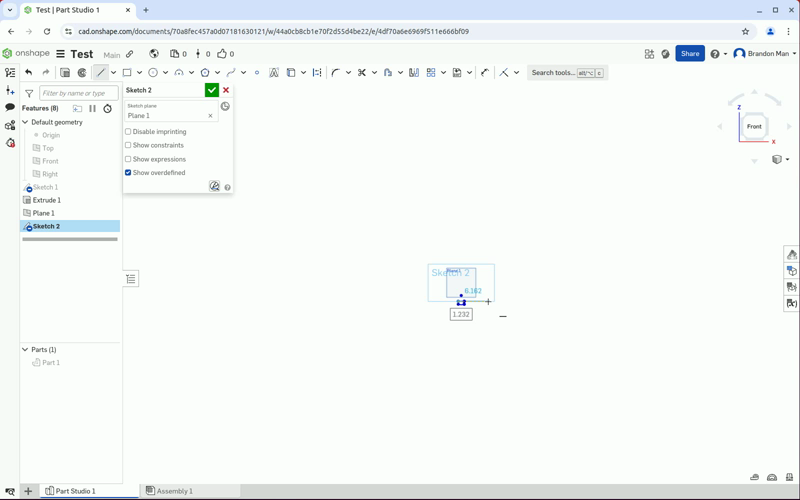
key_down(shift)
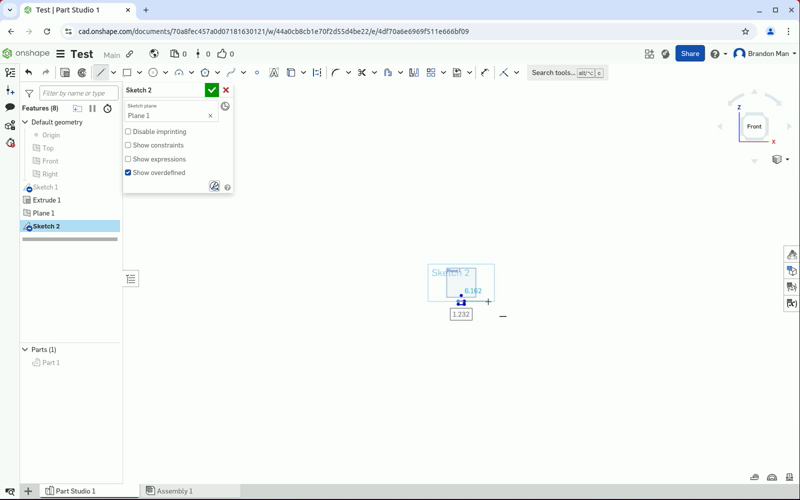
mouse_move(458, 304)
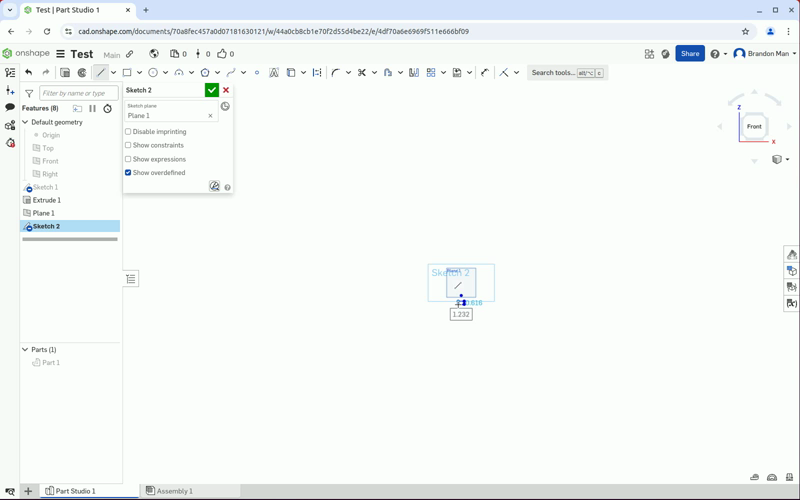
scroll(6)
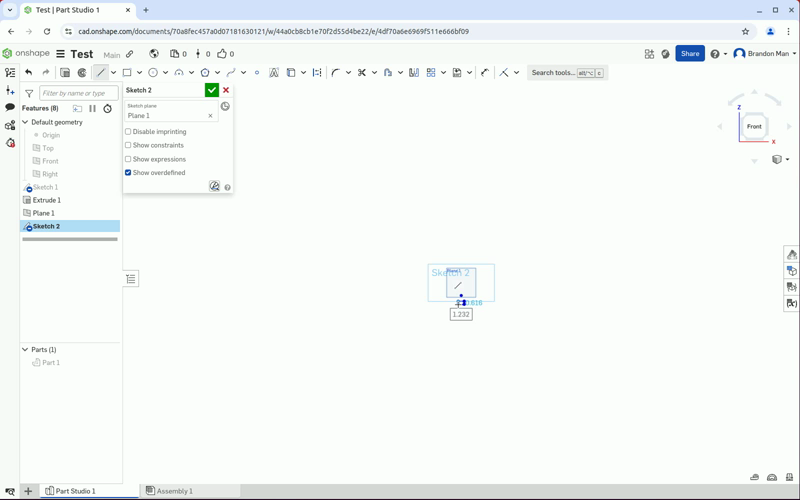
scroll(6)
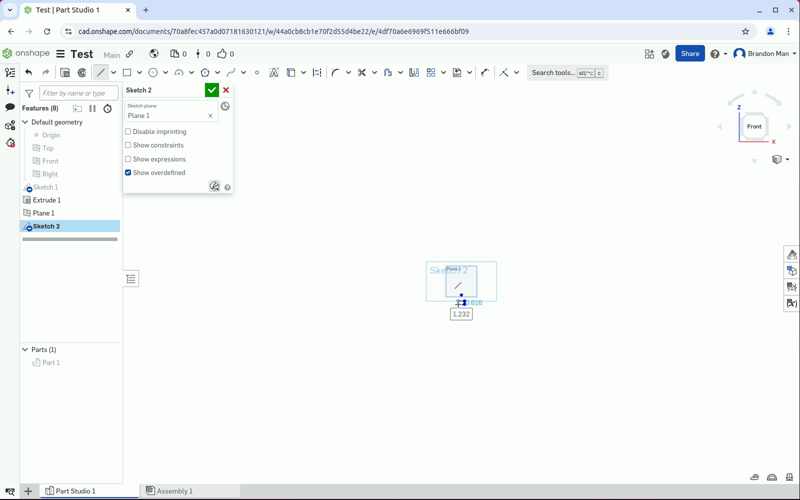
scroll(6)
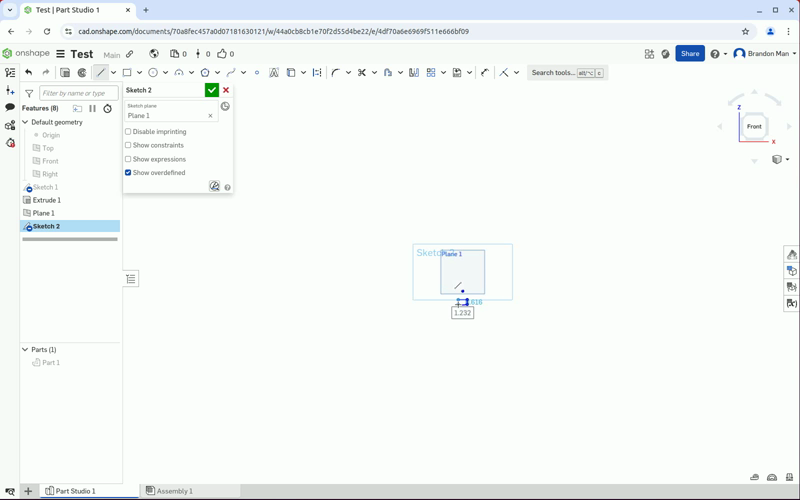
scroll(6)
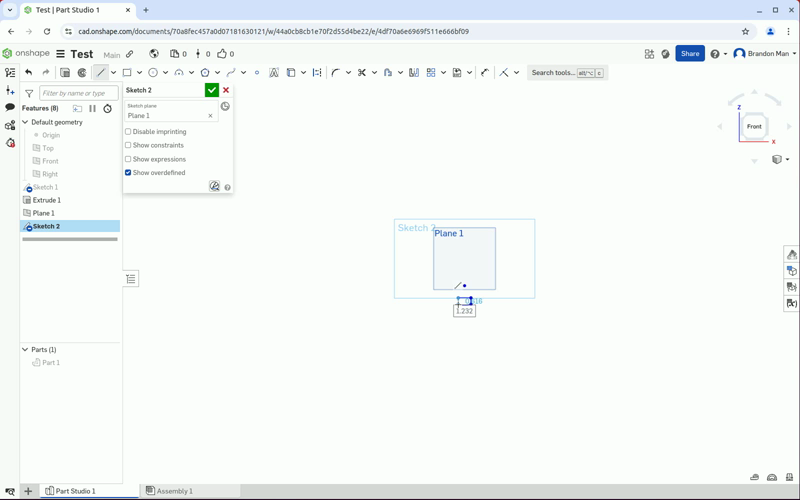
scroll(6)
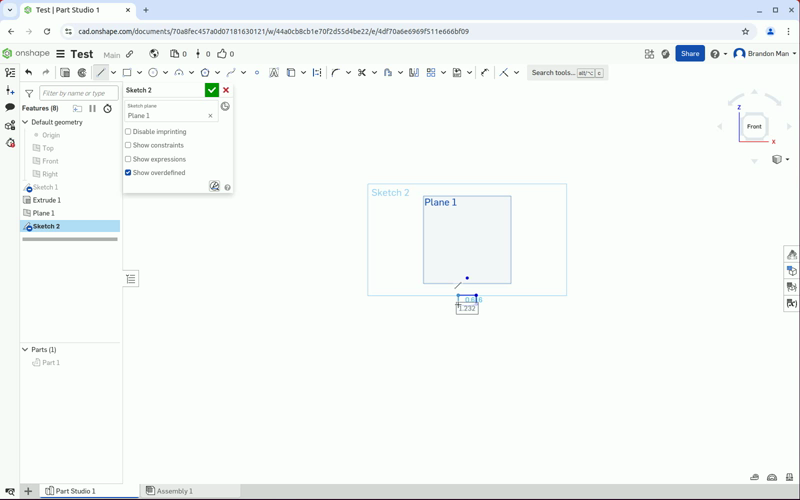
scroll(6)
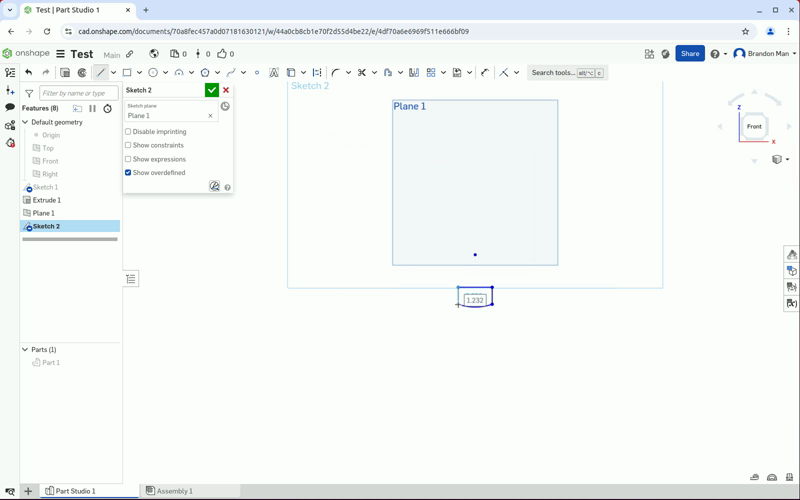
scroll(6)
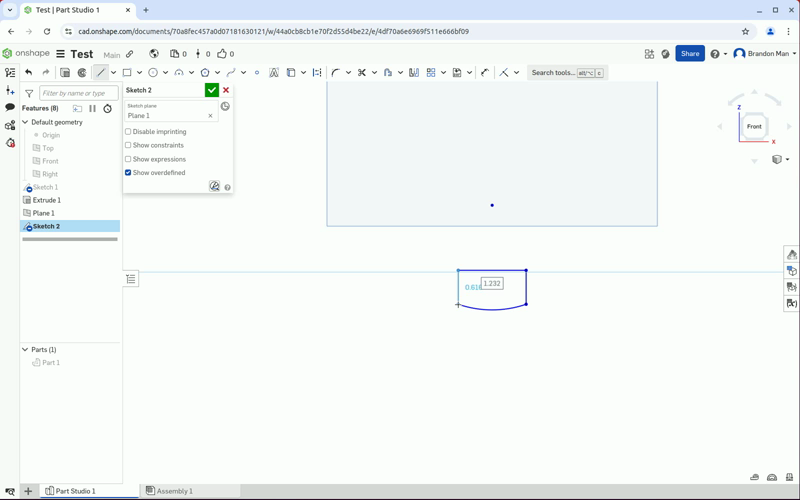
key_up(shift)
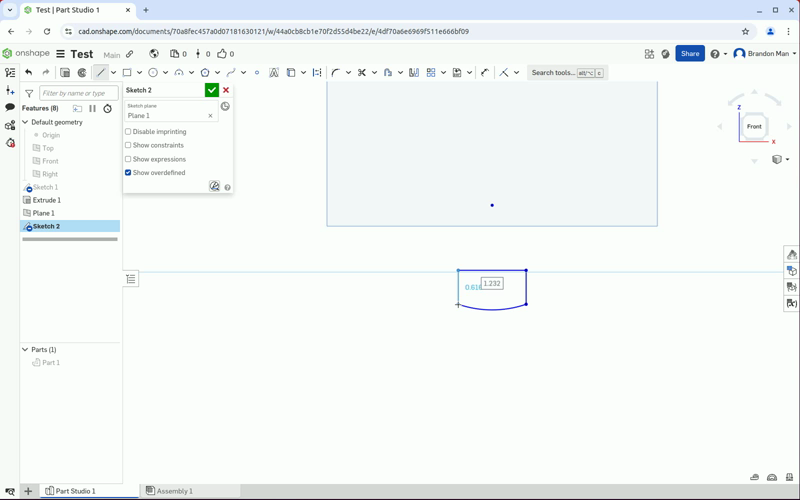
click(458, 304)
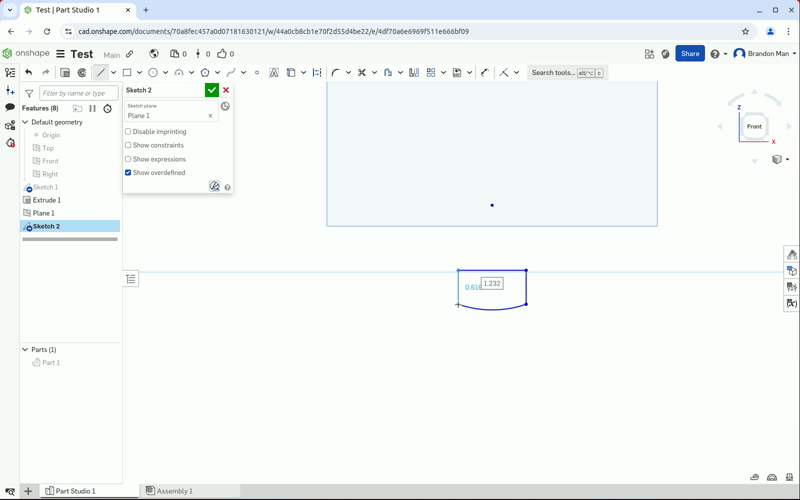
scroll(-6)
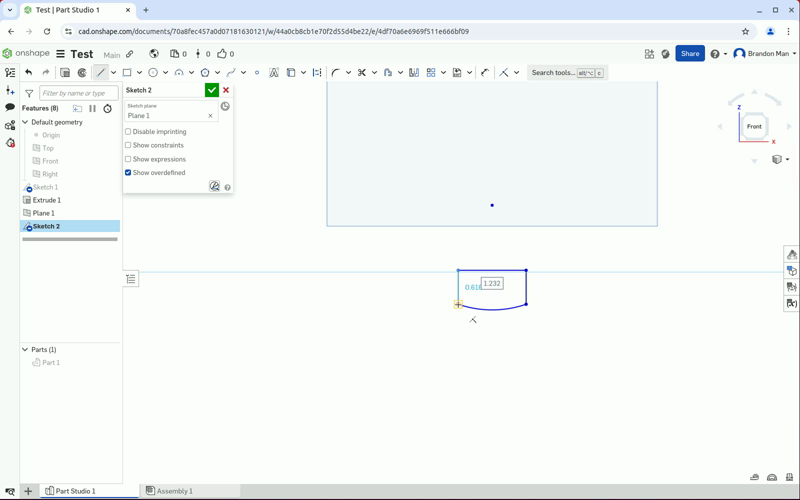
scroll(-6)
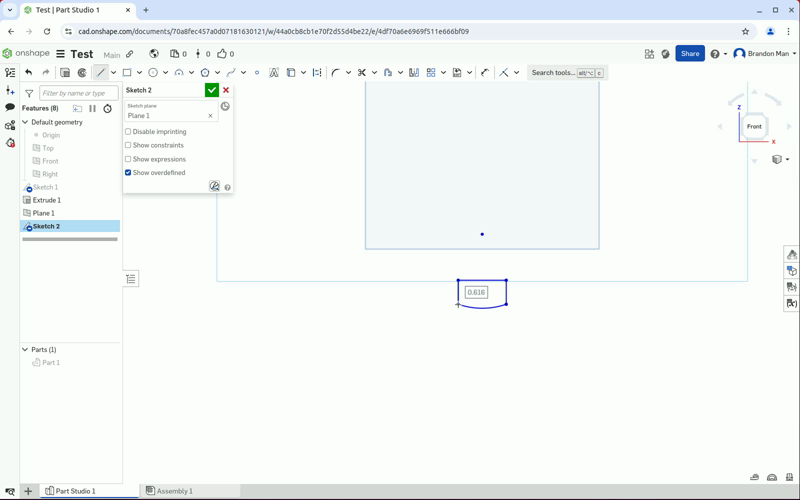
scroll(-6)
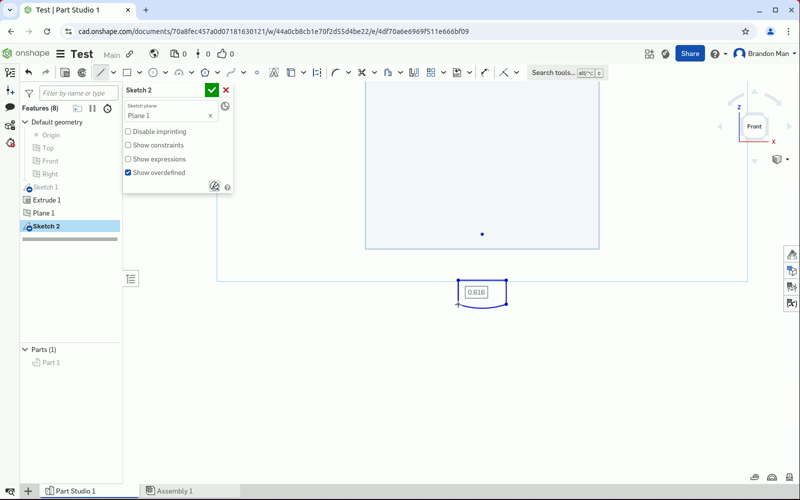
scroll(-6)
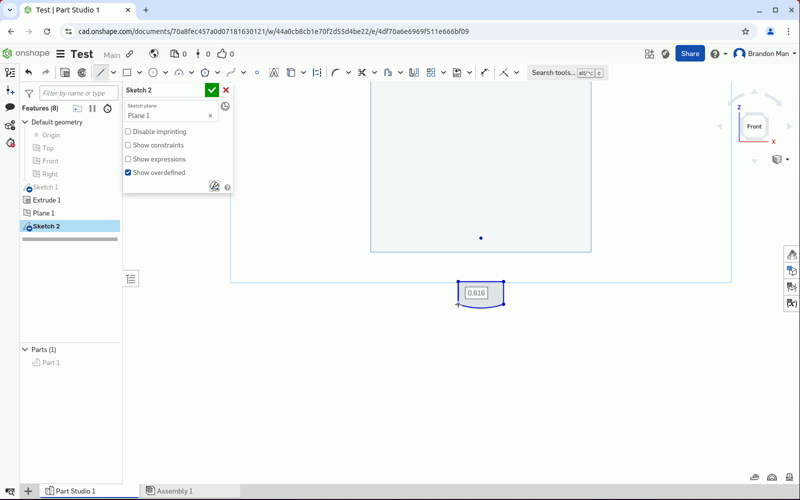
scroll(-6)
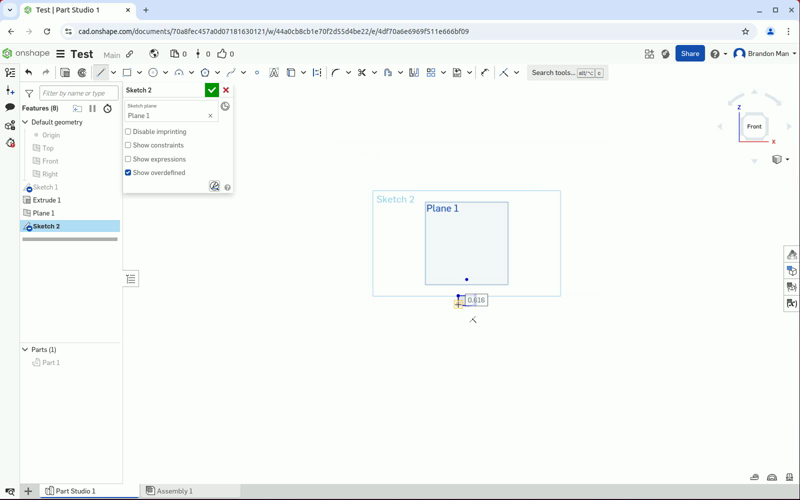
scroll(-6)
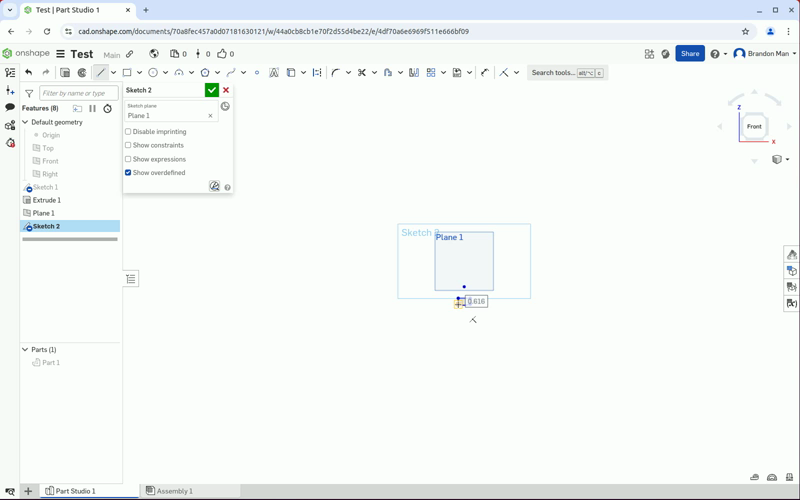
scroll(-6)
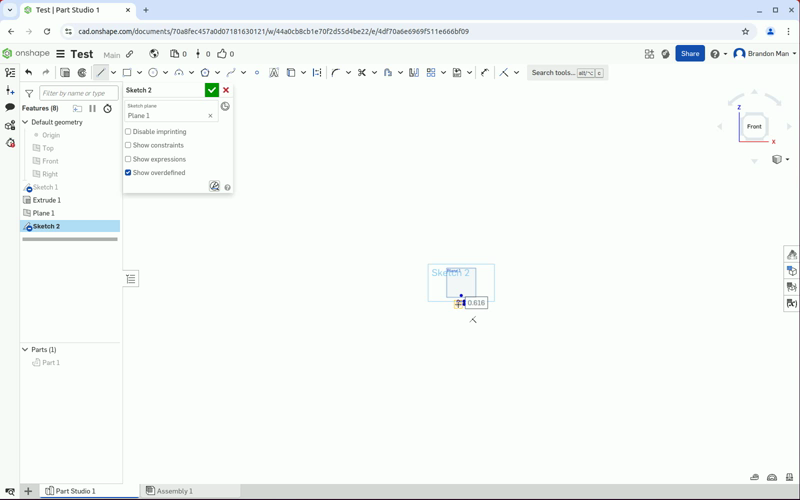
key(esc)
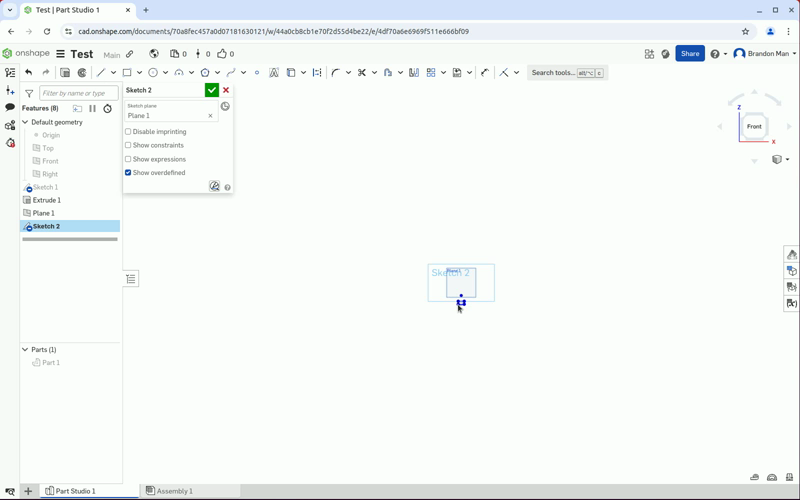
mouse_move(460, 302)
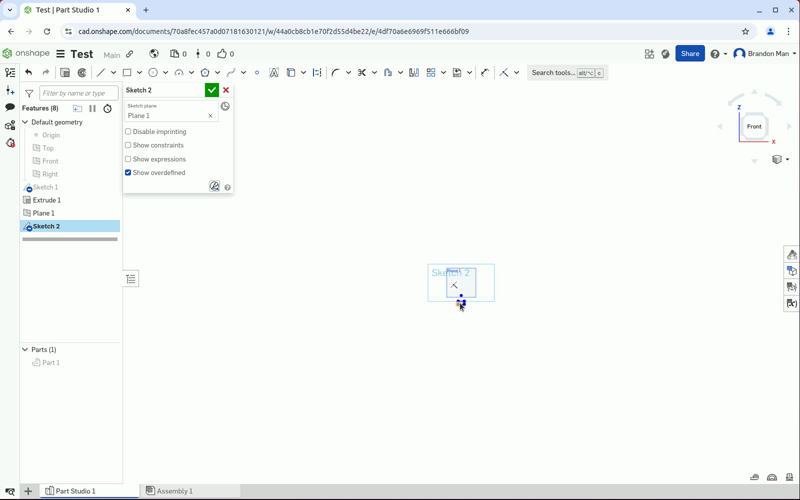
scroll(6)
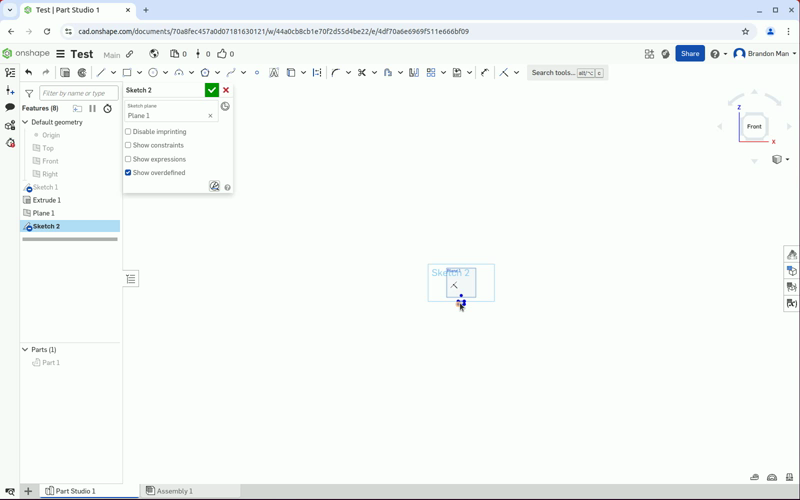
scroll(6)
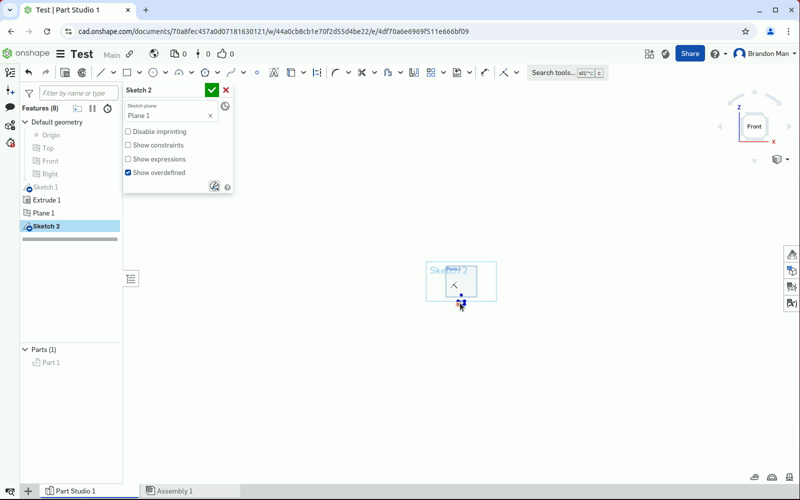
scroll(6)
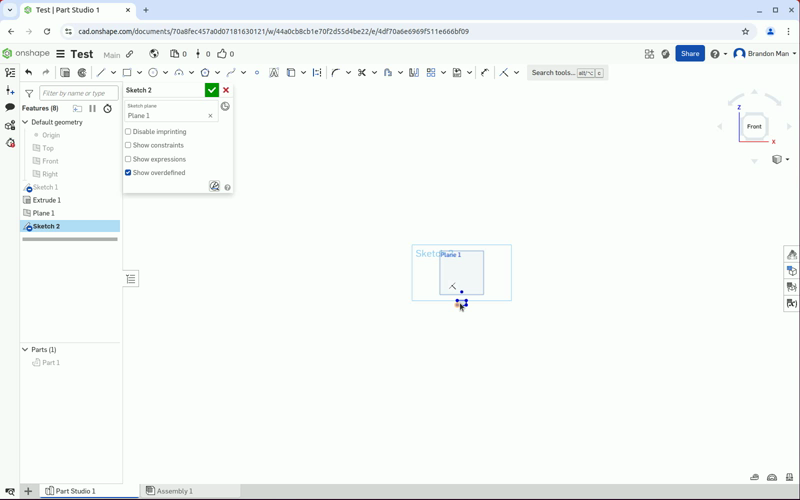
scroll(6)
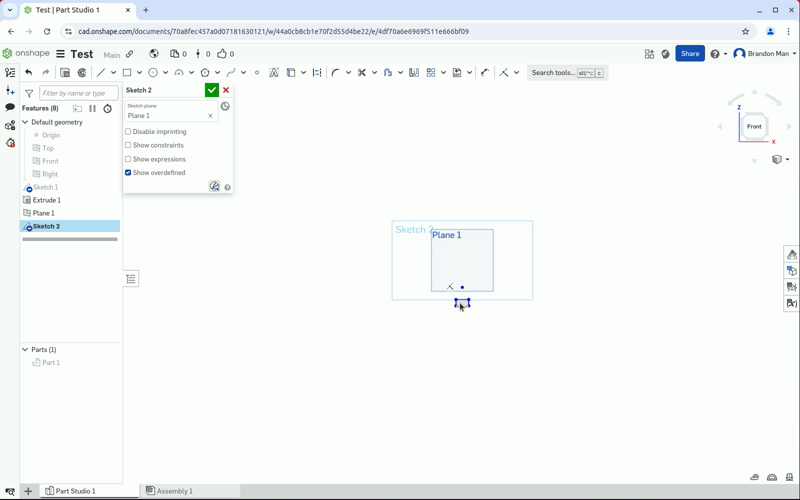
scroll(6)
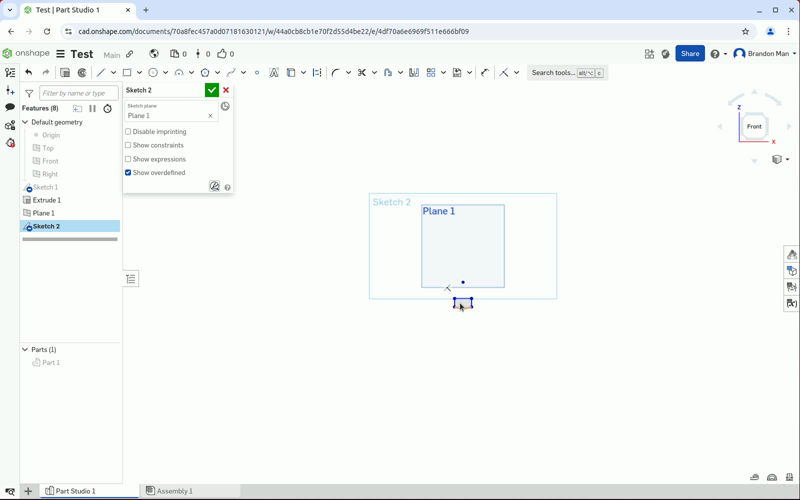
scroll(6)
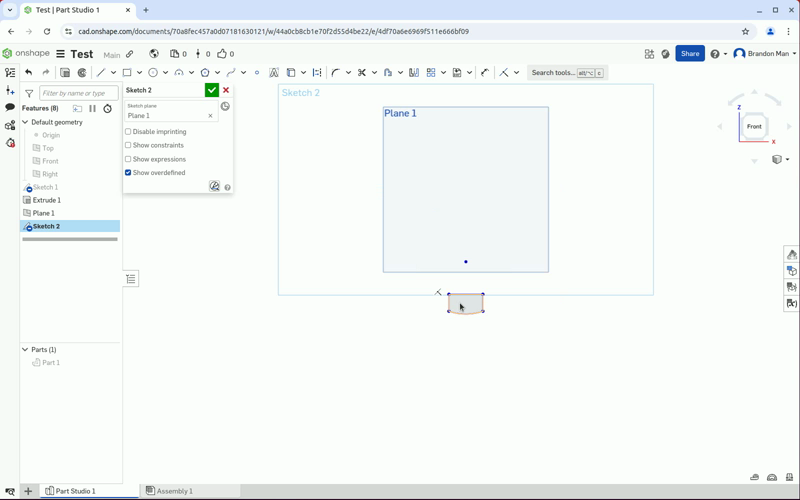
scroll(6)
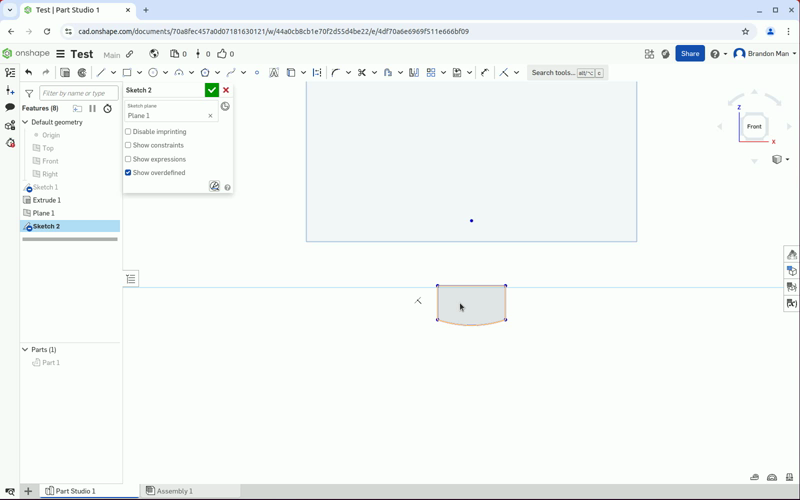
click(460, 302)
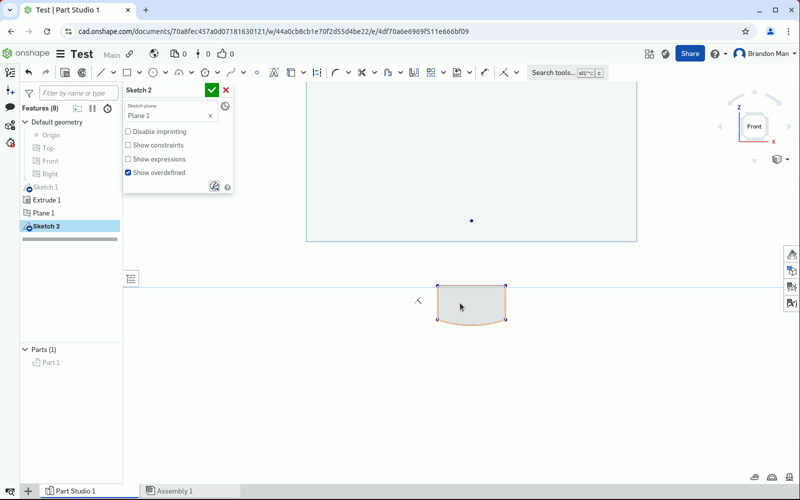
scroll(-6)
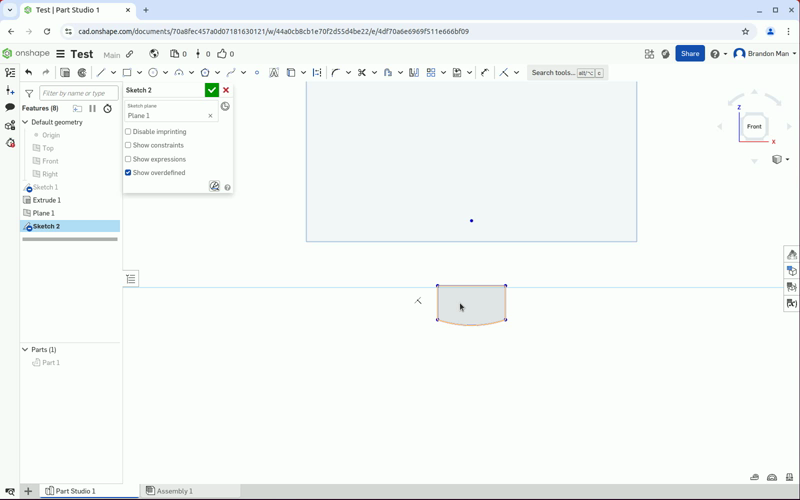
scroll(-6)
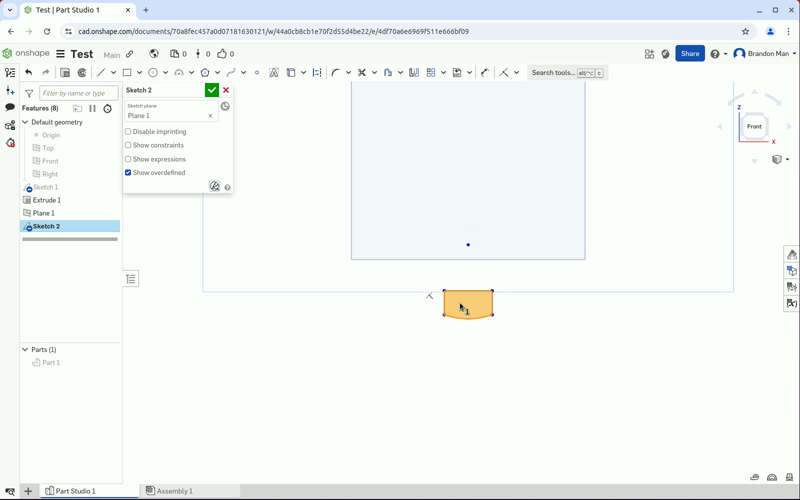
scroll(-6)
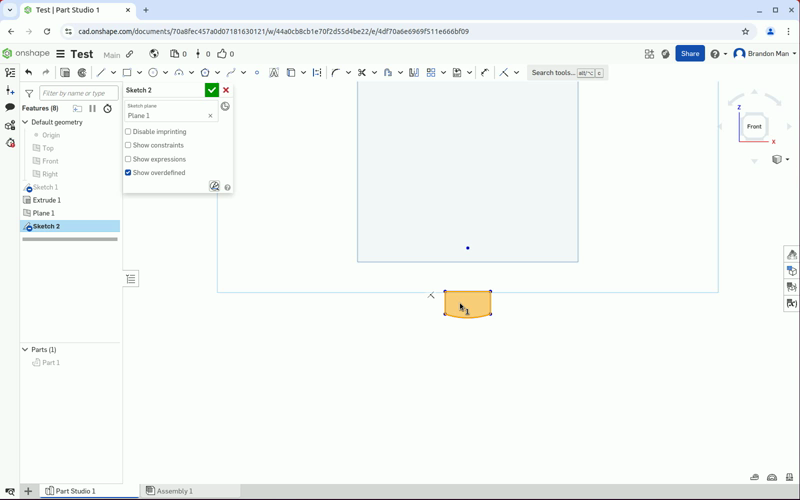
scroll(-6)
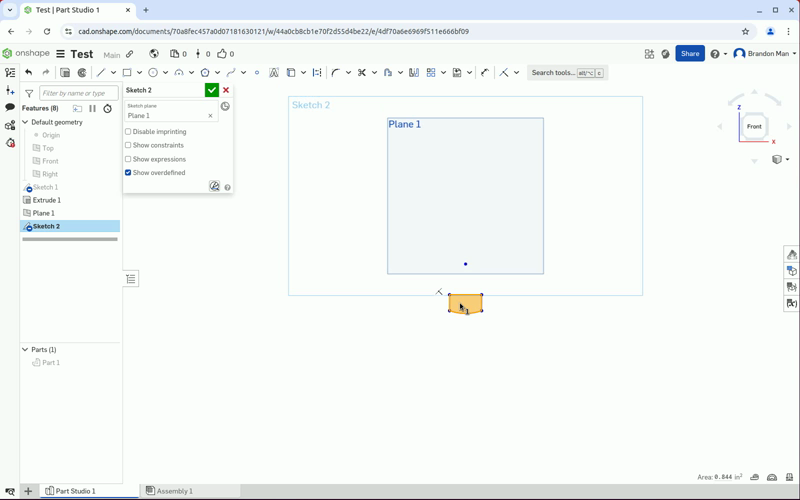
scroll(-6)
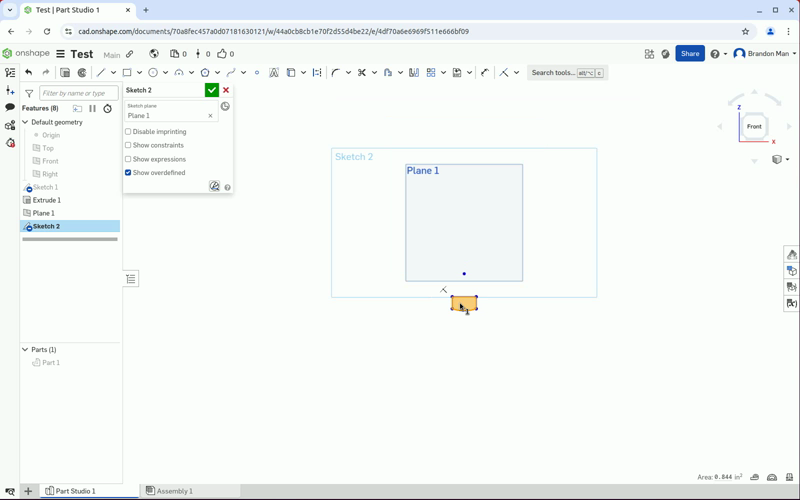
scroll(-6)
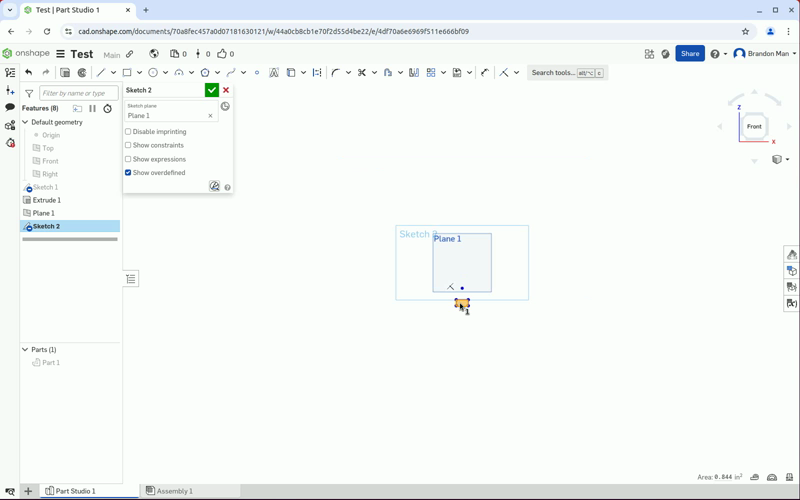
scroll(-6)
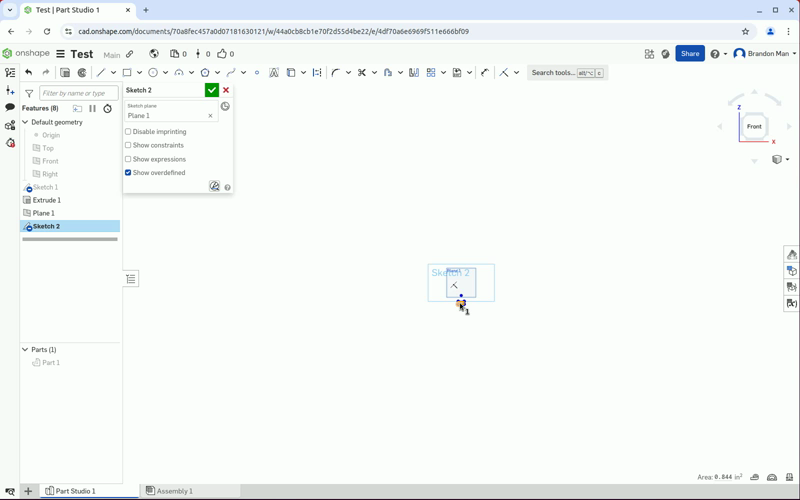
mouse_move(73, 352)
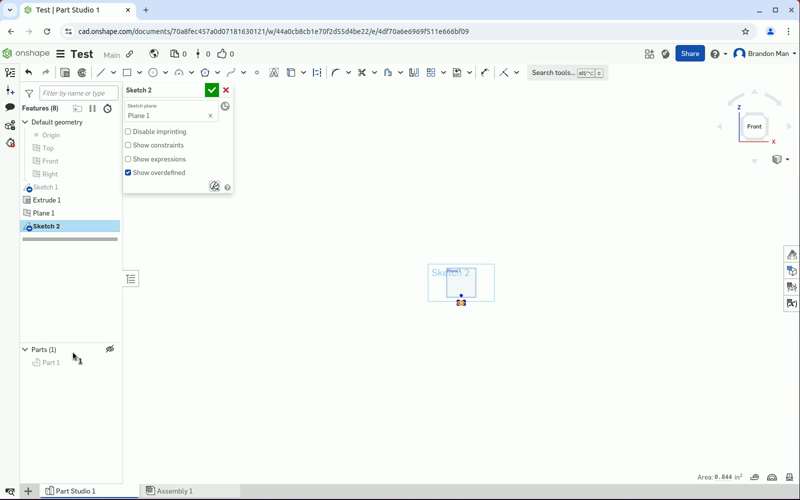
key(shift+y)
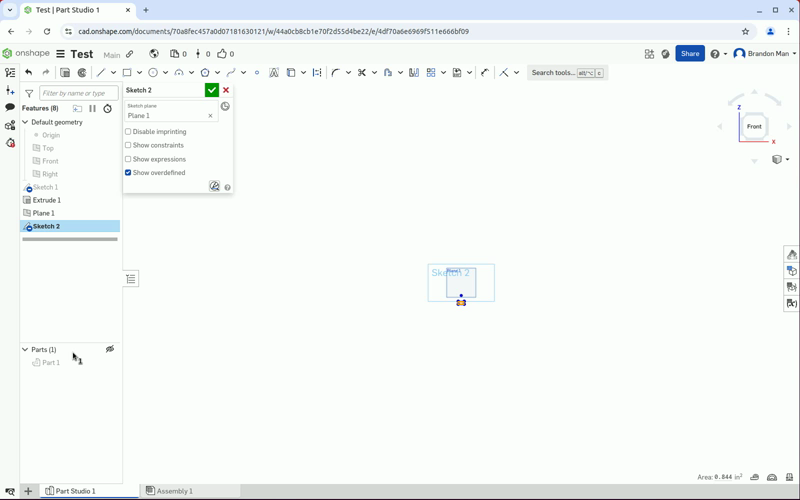
key(shift+e)
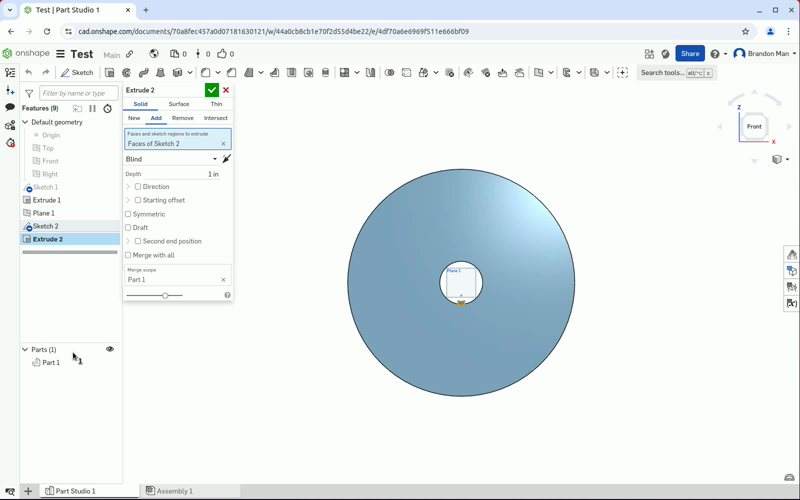
mouse_move(143, 106)
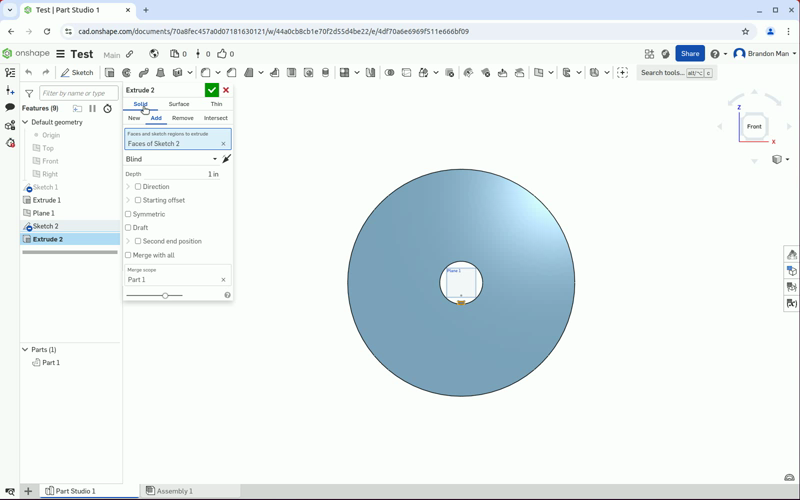
click(143, 106)
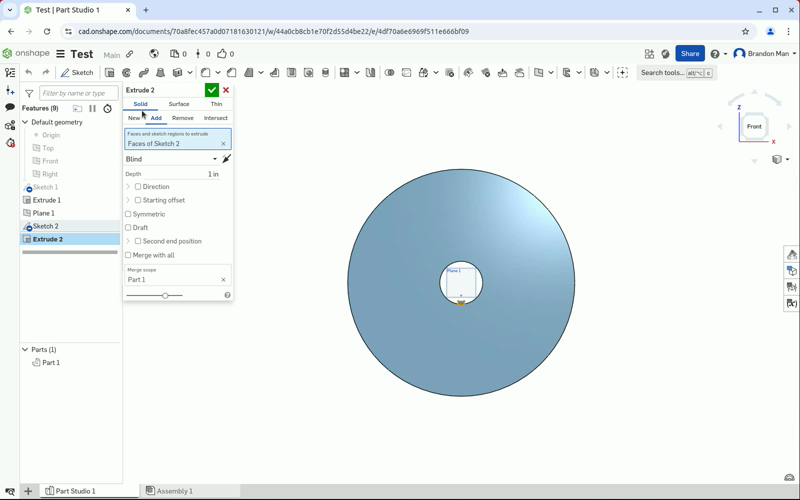
mouse_move(137, 120)
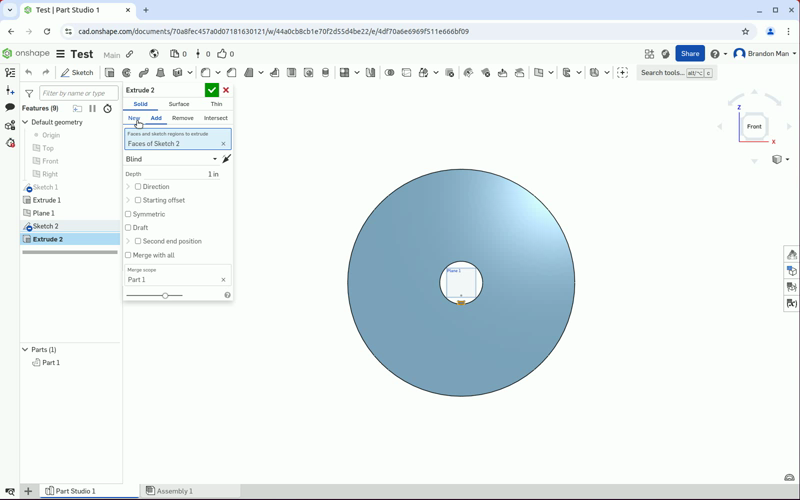
click(137, 120)
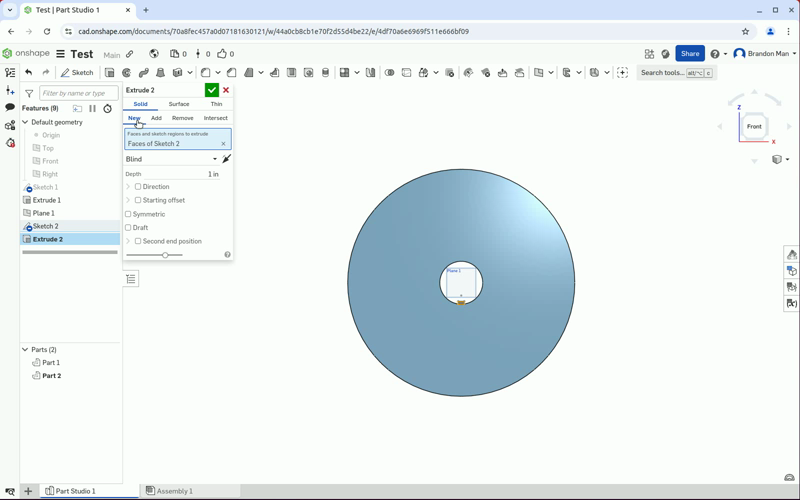
key(tab, 4)
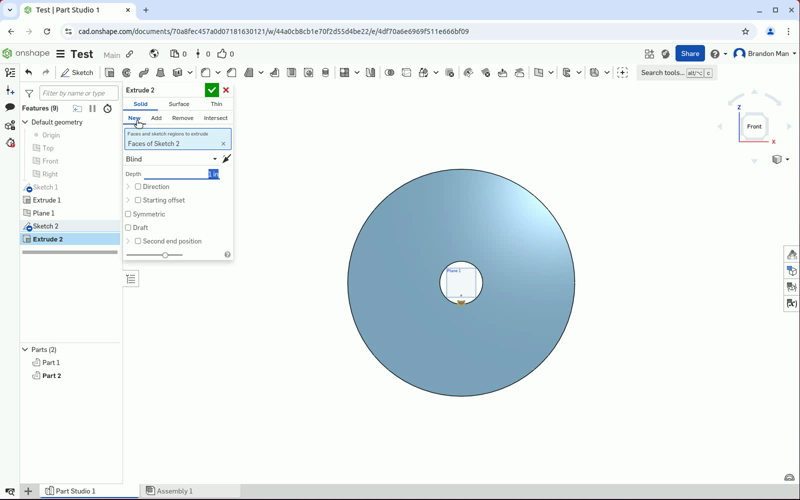
text(-1.685)
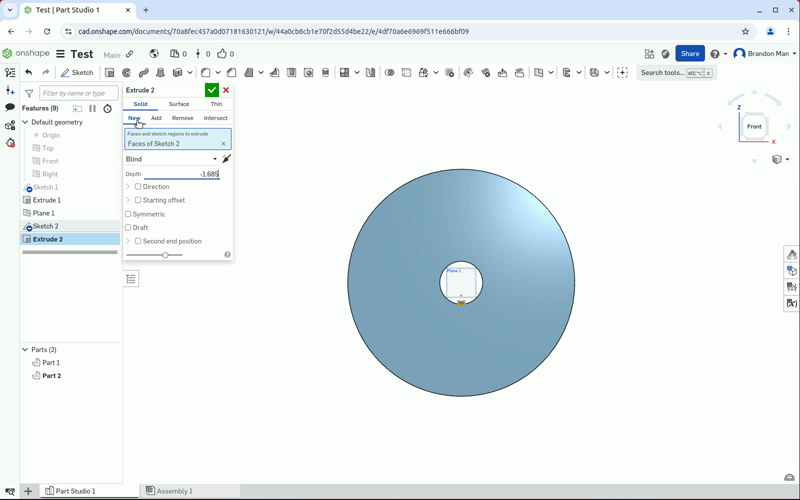
key(enter)
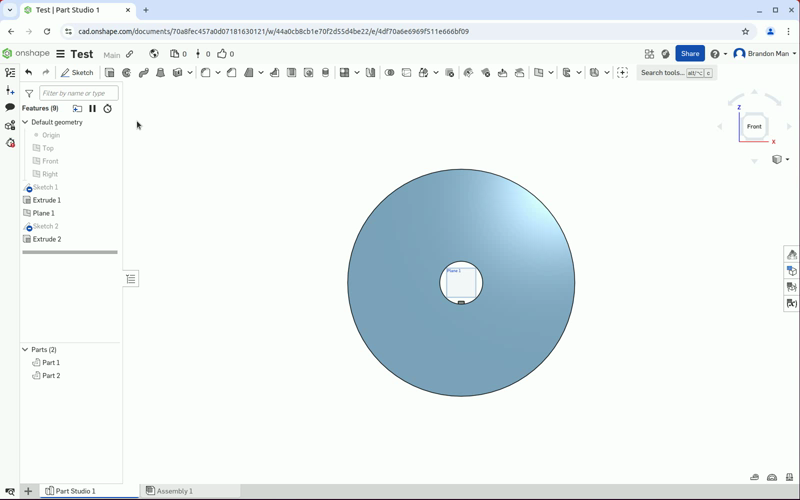
key(shift+h)
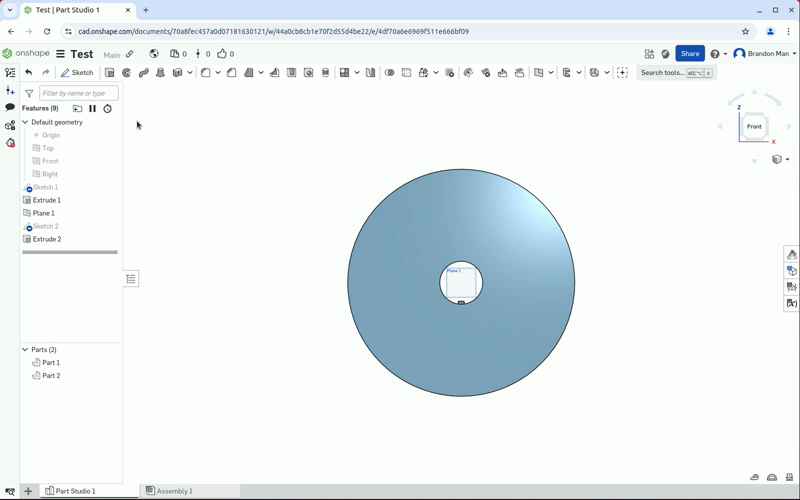
key(shift+h)
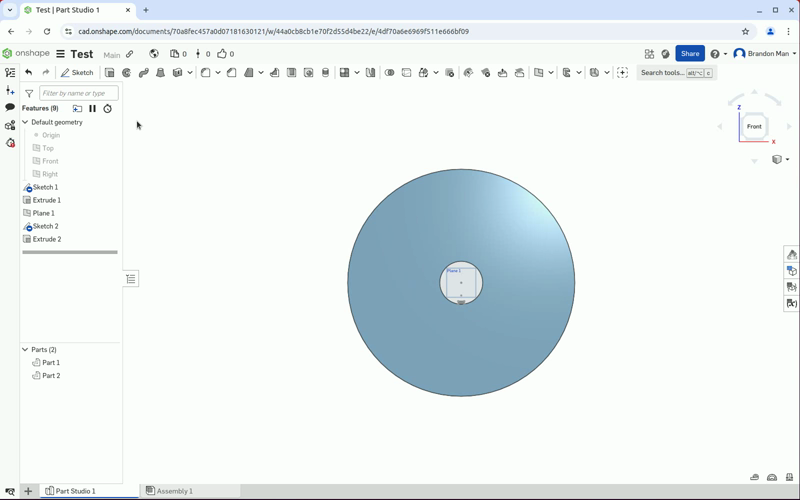
key(shift+7)
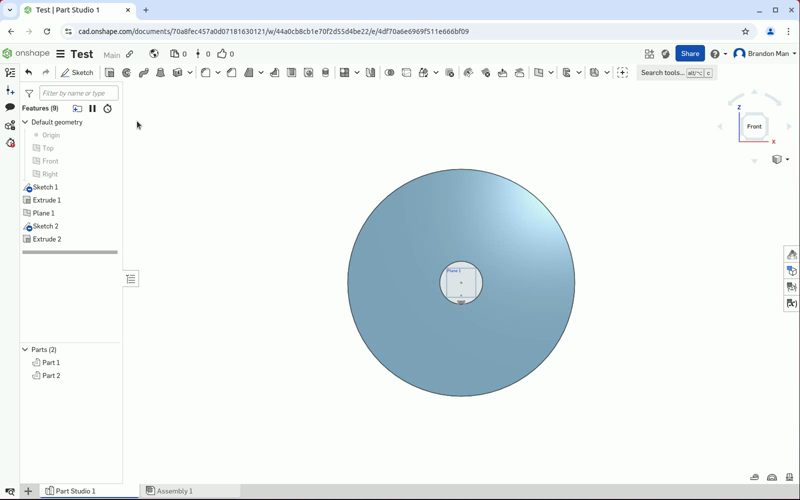
key(left, 2)
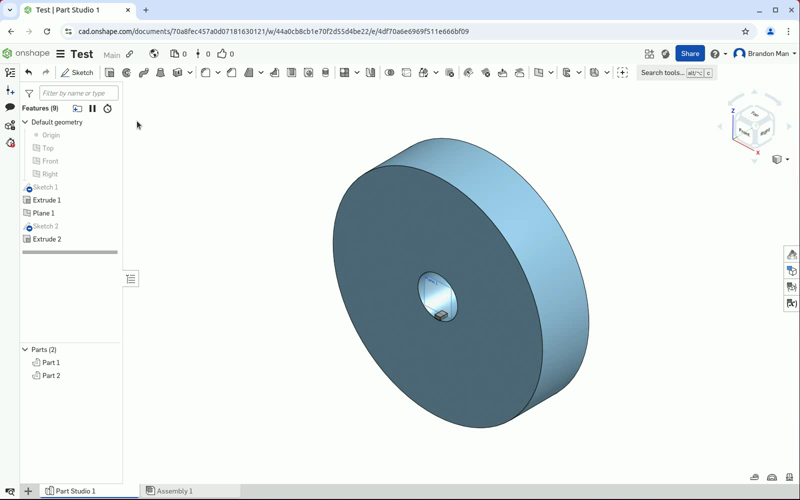
key(down, 2)
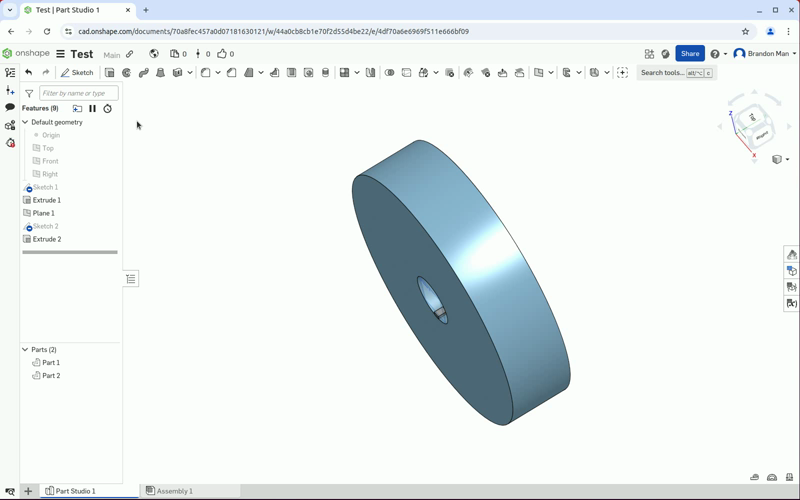
key(up, 2)
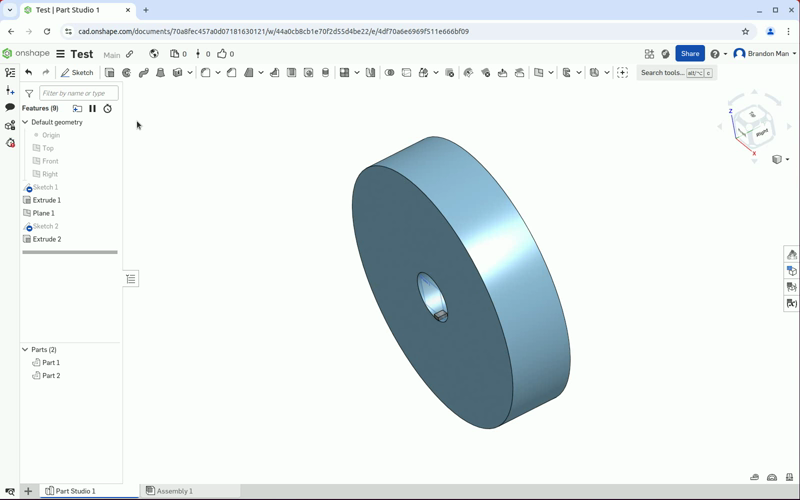
key(right, 2)
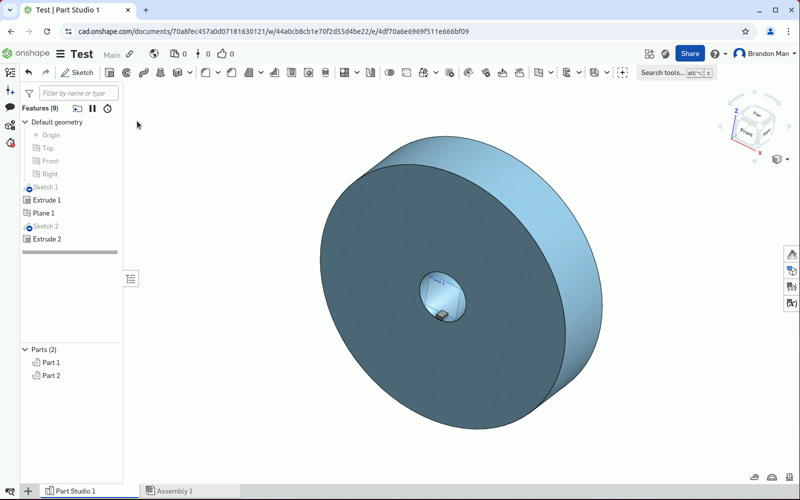
mouse_move(73, 189)
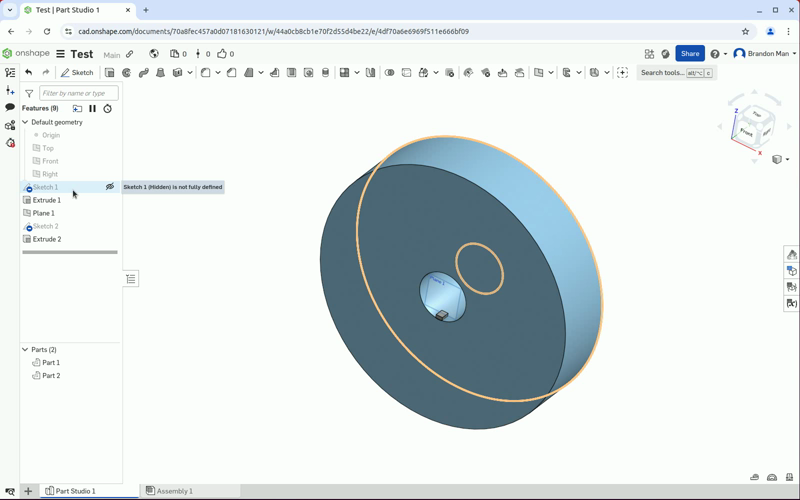
click(73, 189)